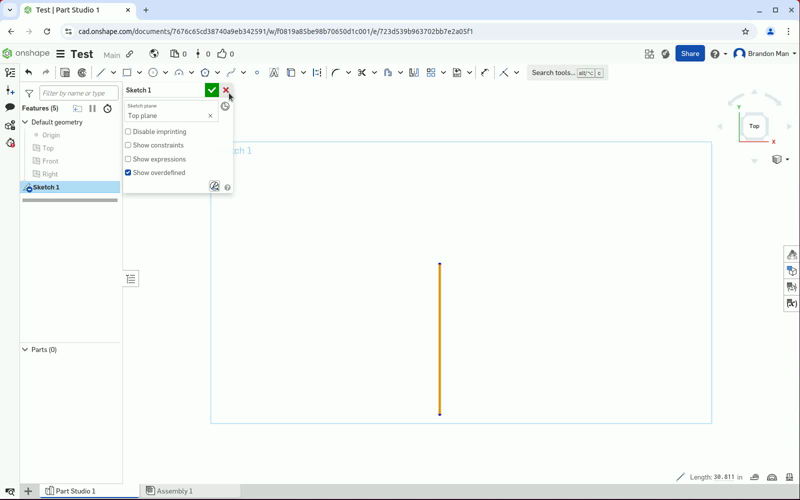
key(shift+h)
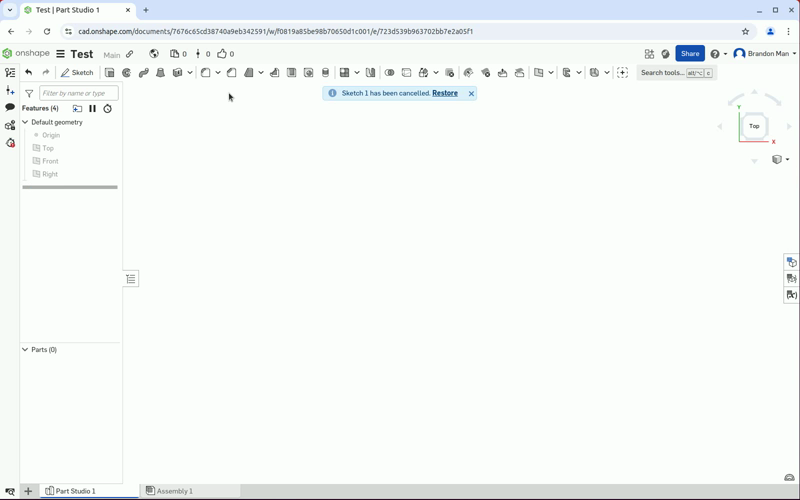
mouse_move(73, 352)
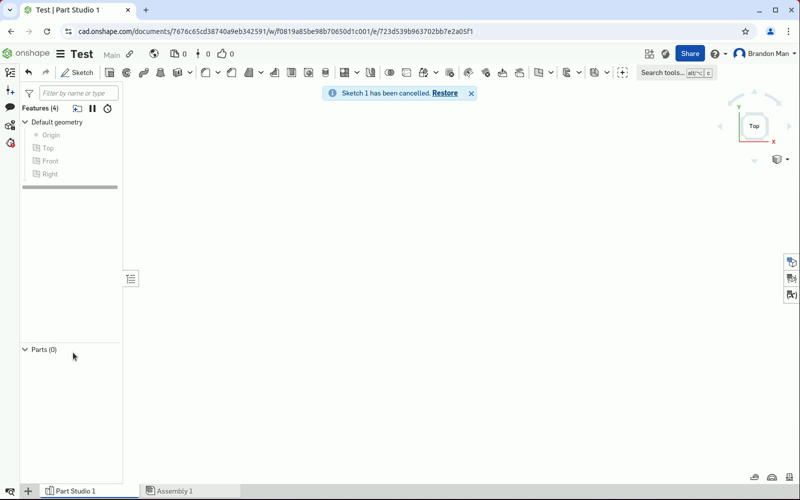
key(y)
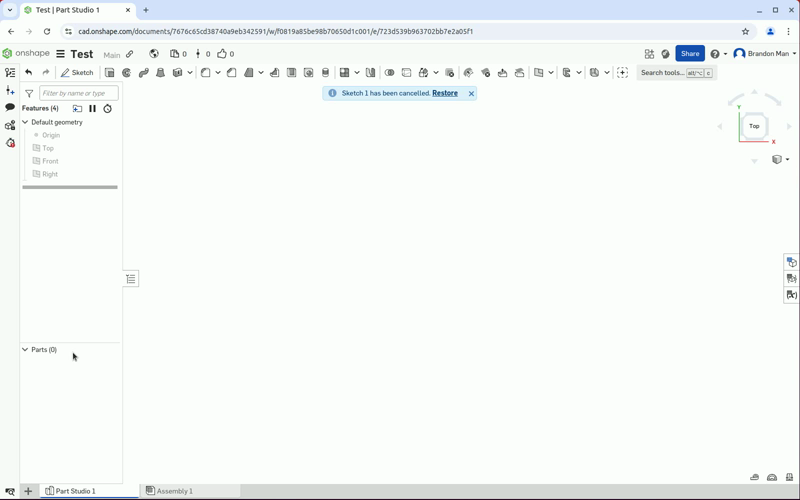
key(shift+p)
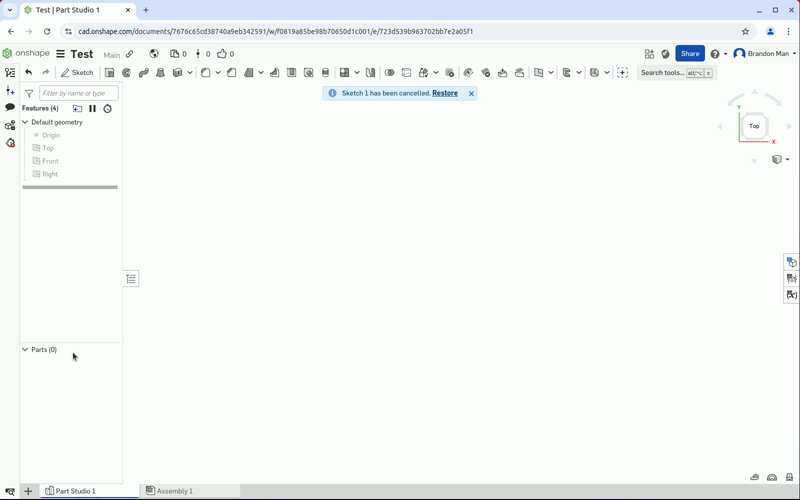
key(space)
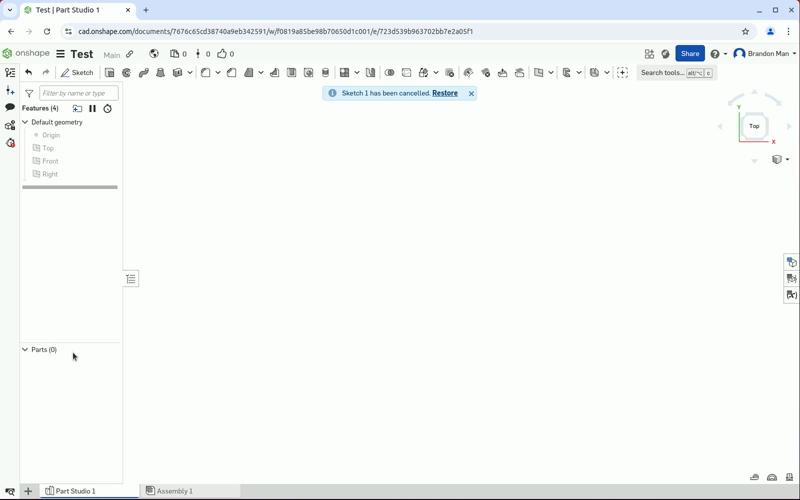
key_down(shift)
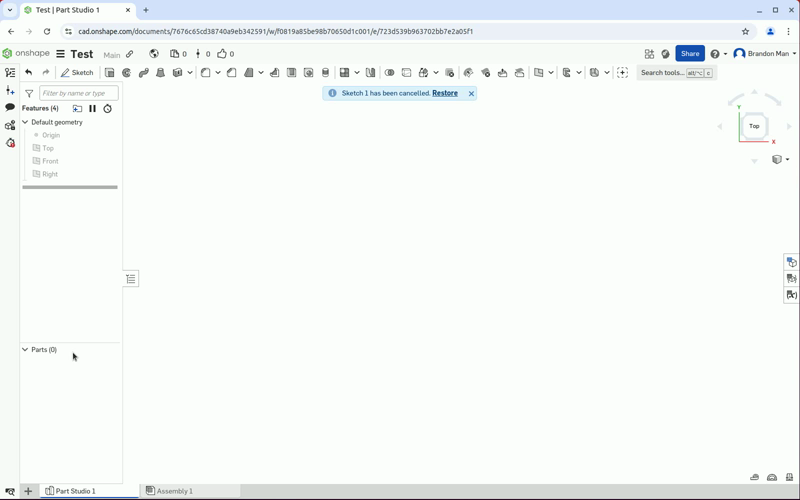
key(up)
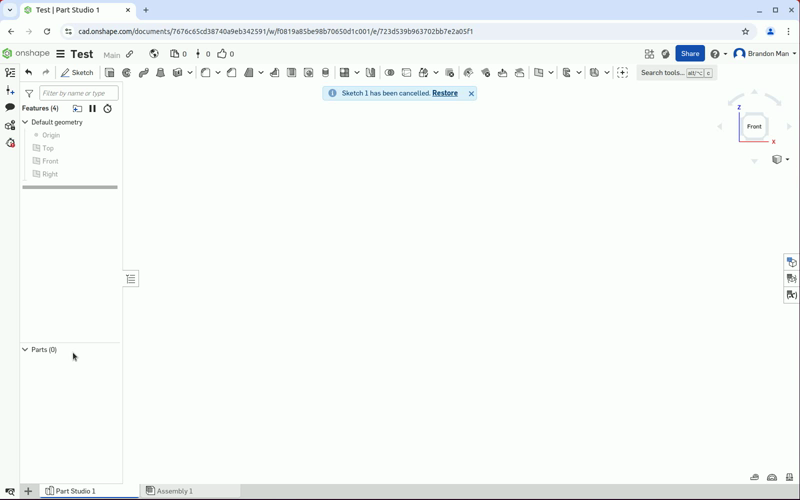
key_up(shift)
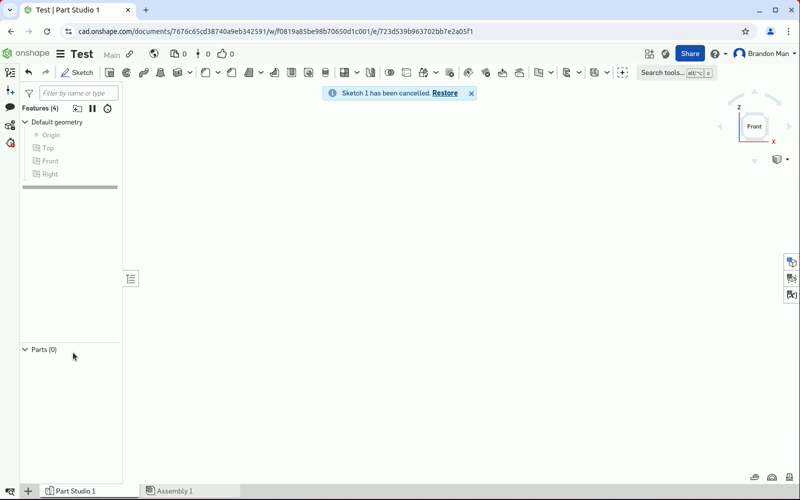
key(space)
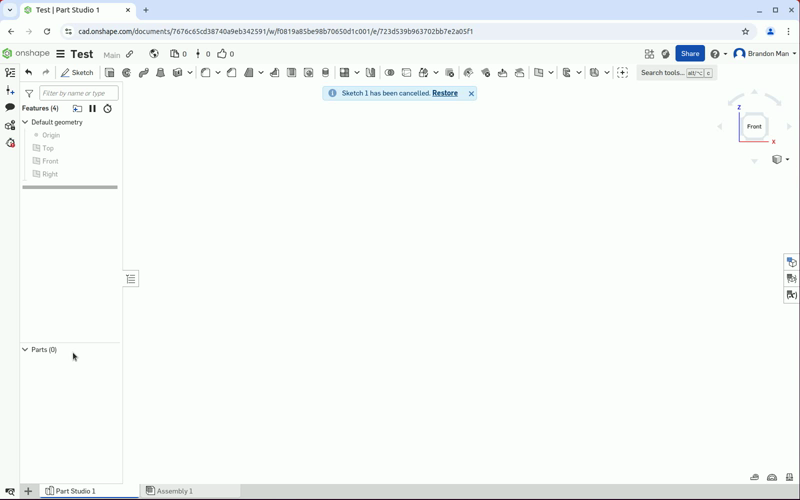
key_down(shift)
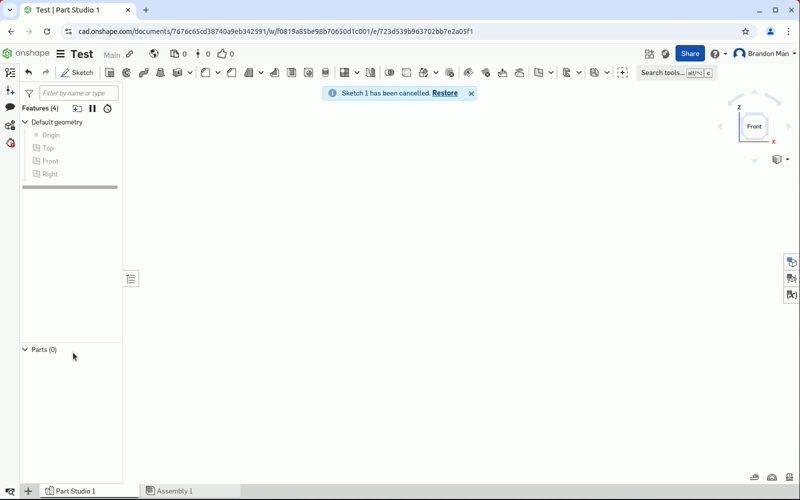
key(left)
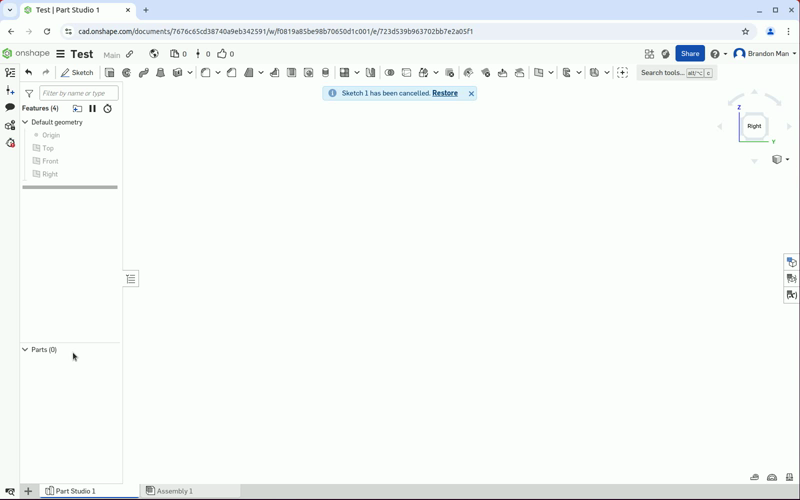
key_up(shift)
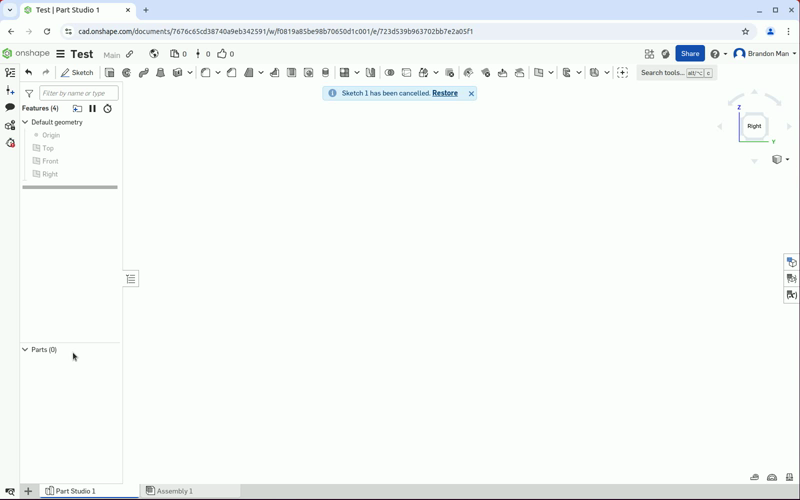
mouse_move(73, 352)
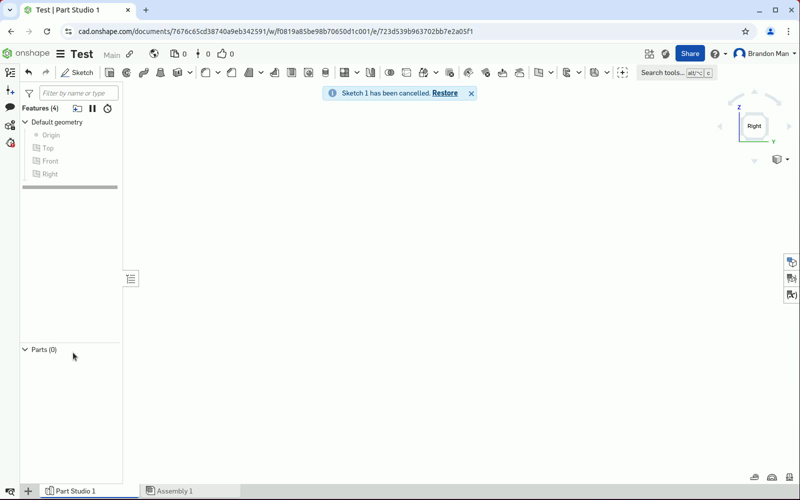
key(shift+y)
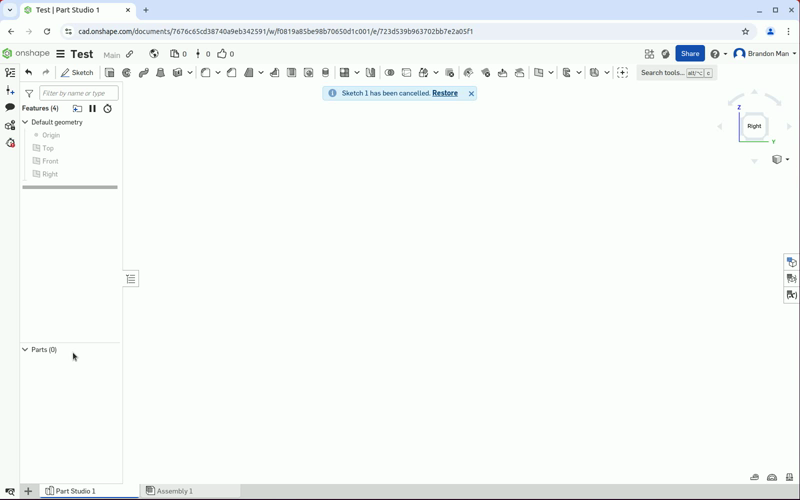
key(shift+s)
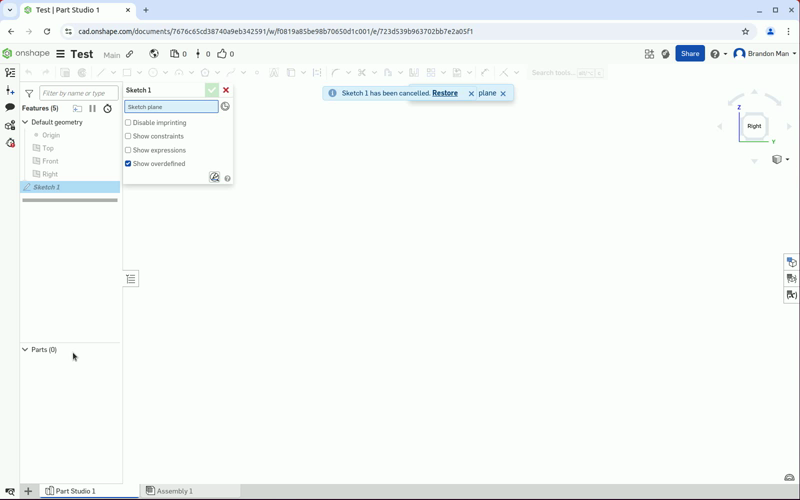
mouse_move(73, 176)
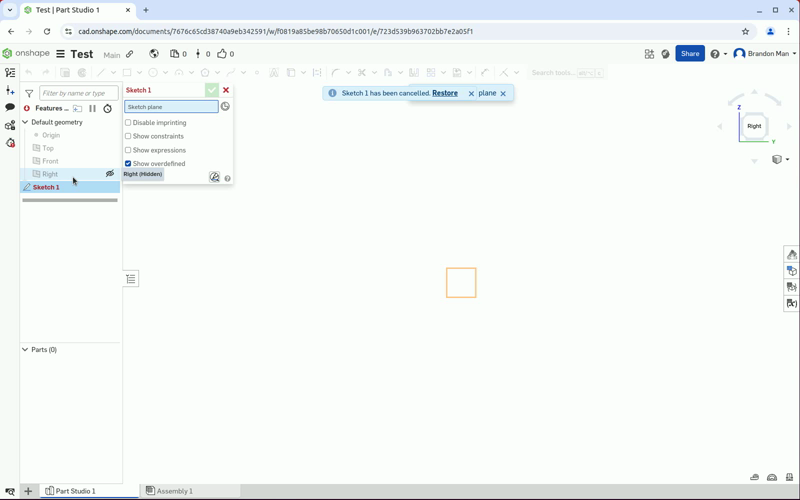
click(73, 176)
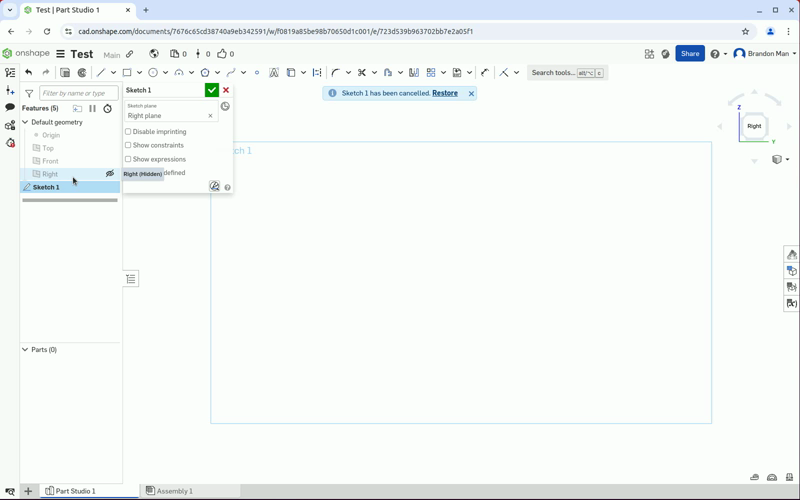
mouse_move(73, 352)
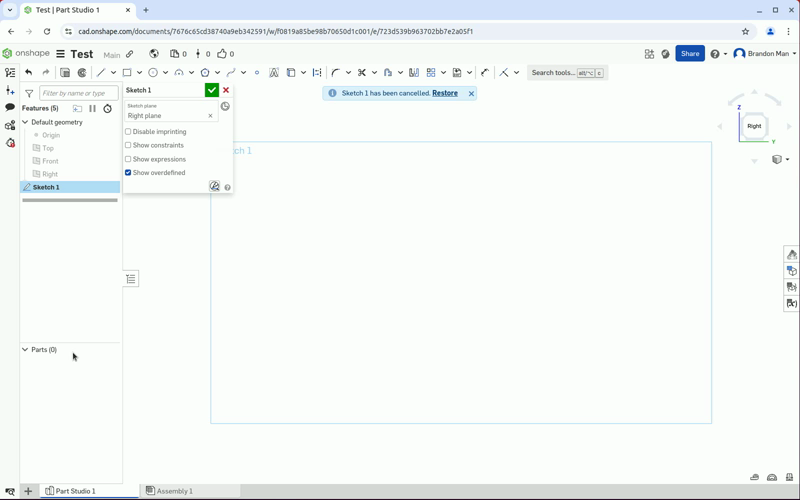
key(y)
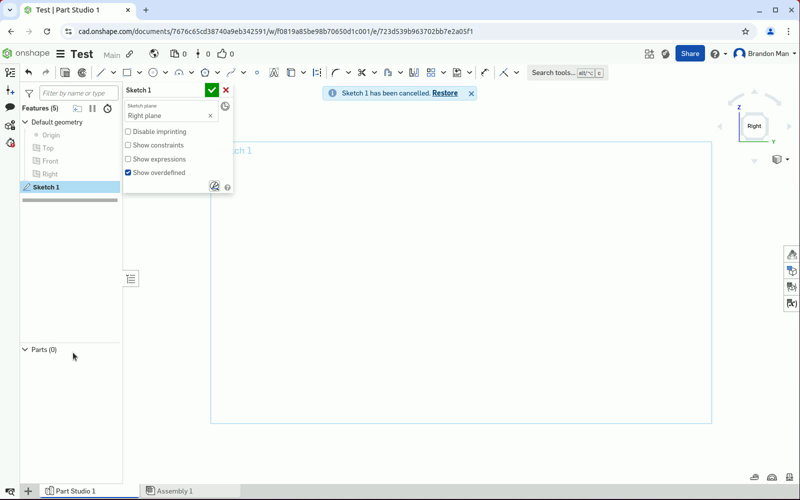
key(l)
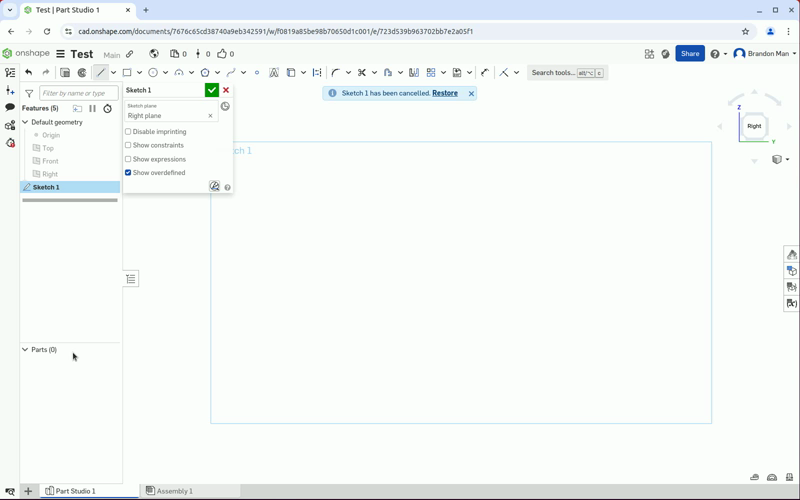
key_down(shift)
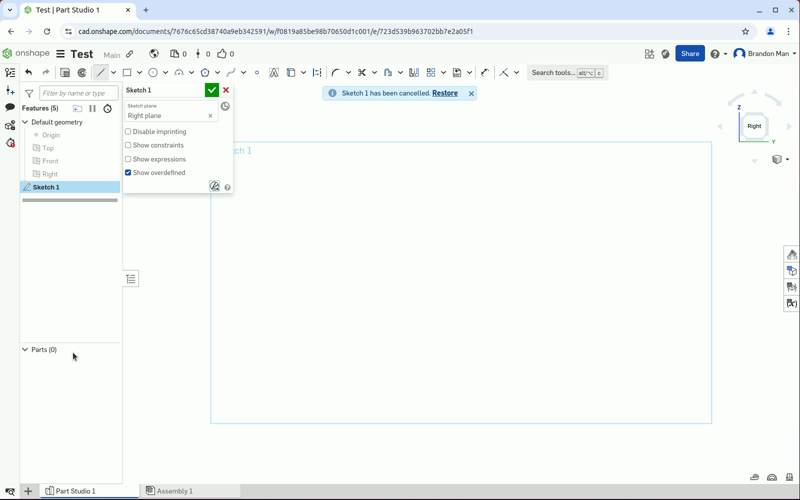
mouse_move(348, 334)
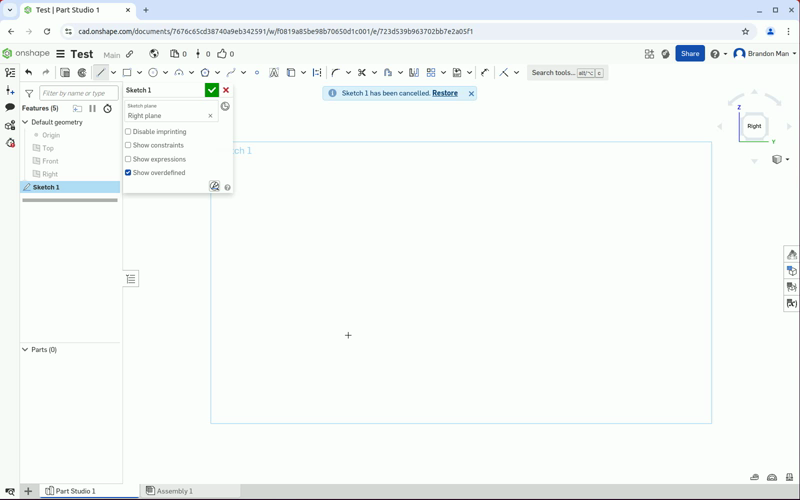
click(348, 334)
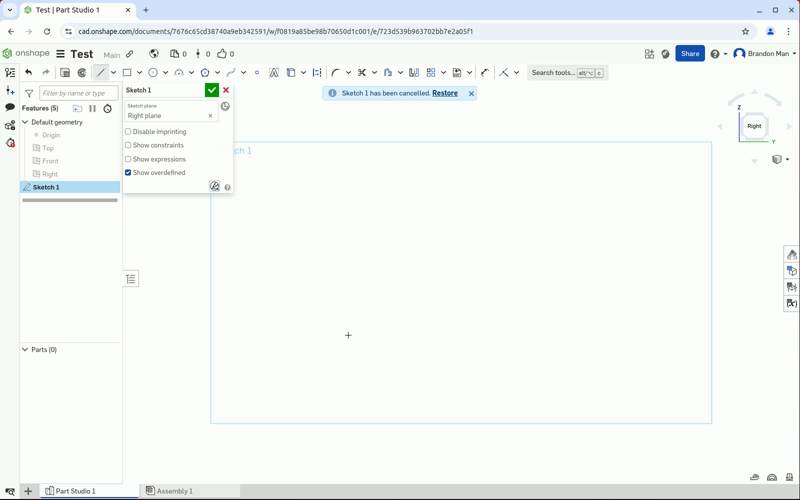
key_up(shift)
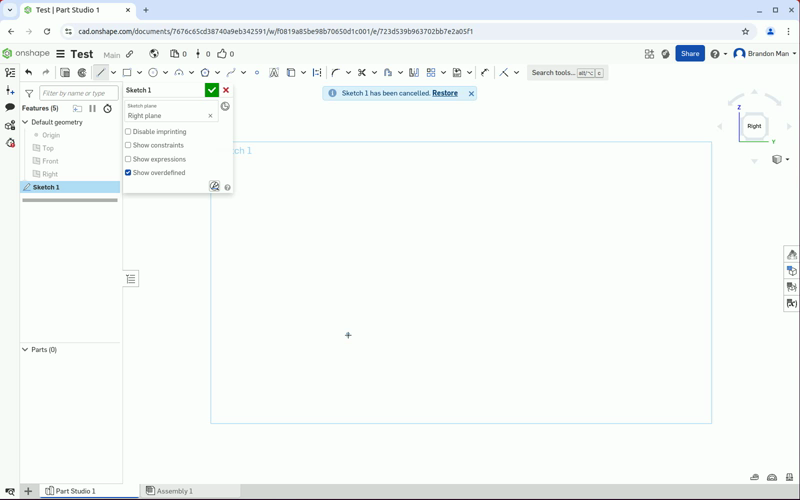
key_down(shift)
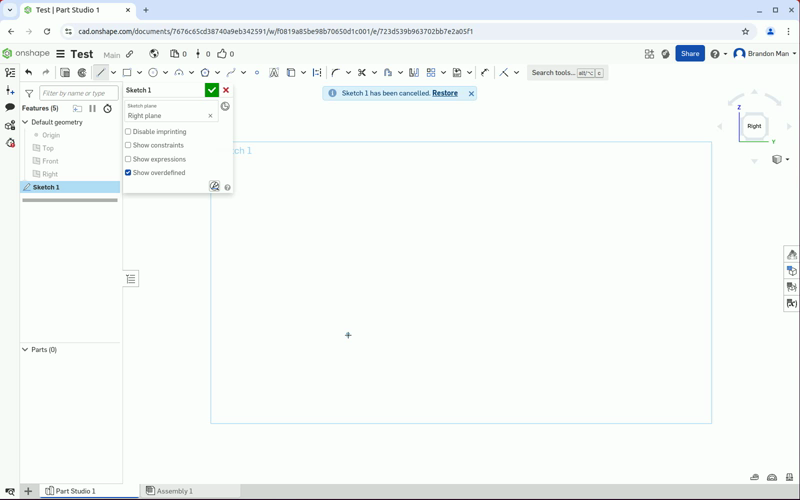
mouse_move(572, 334)
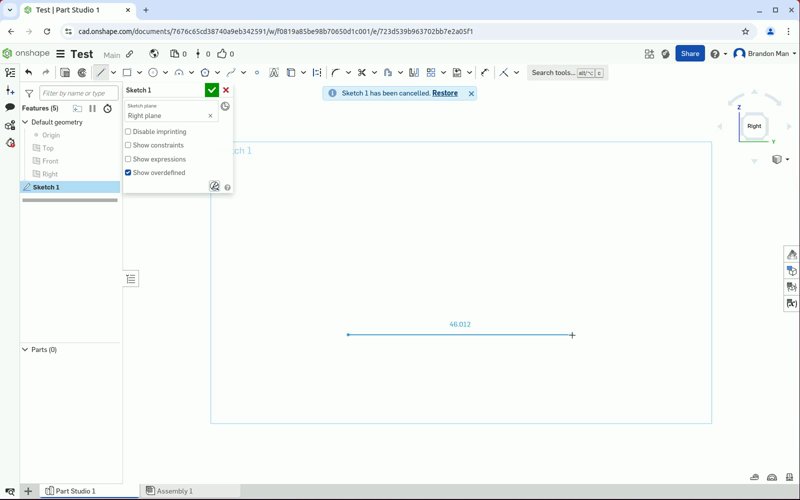
click(572, 334)
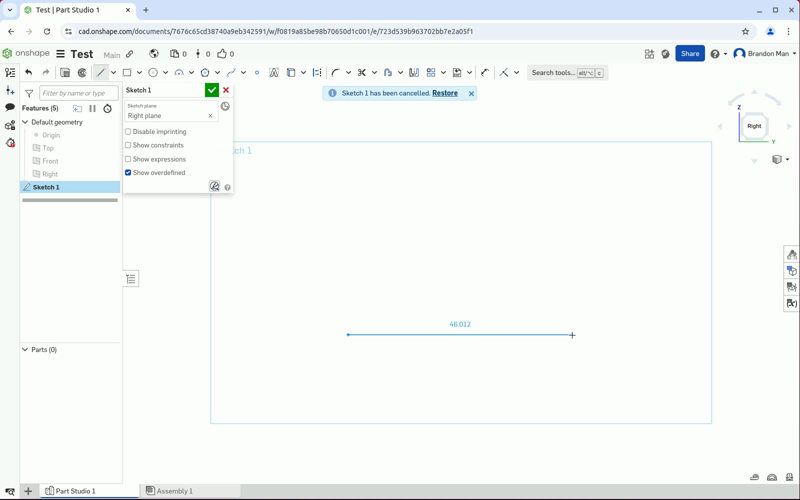
key_up(shift)
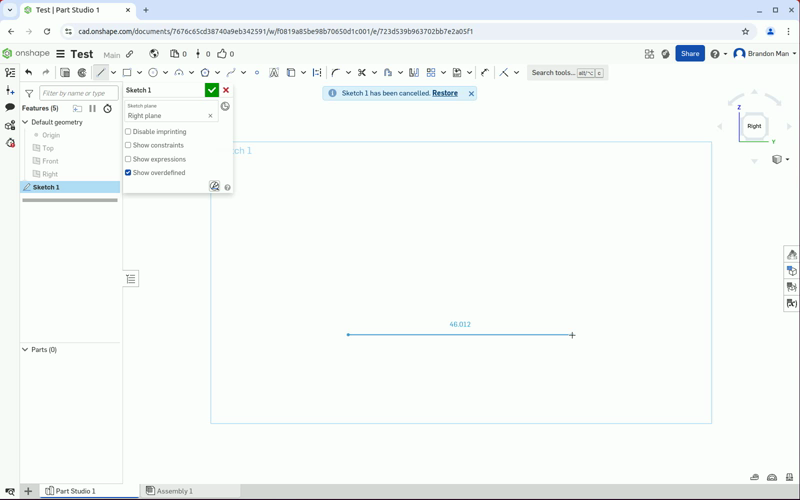
key_down(shift)
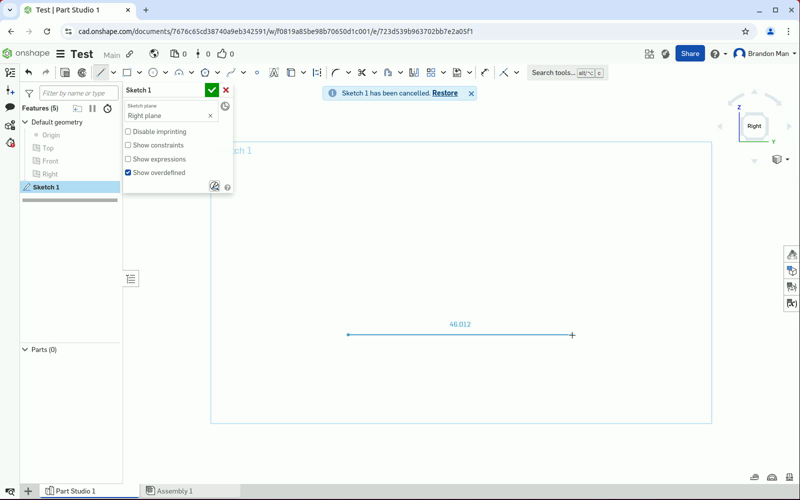
mouse_move(589, 334)
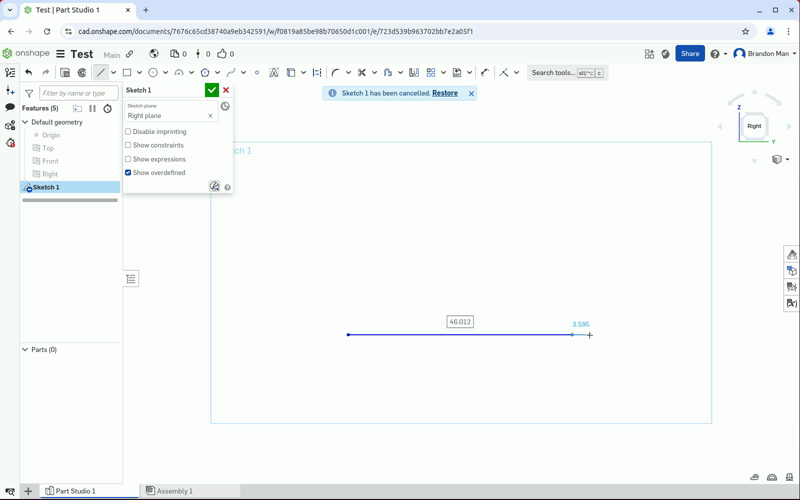
mouse_move(572, 299)
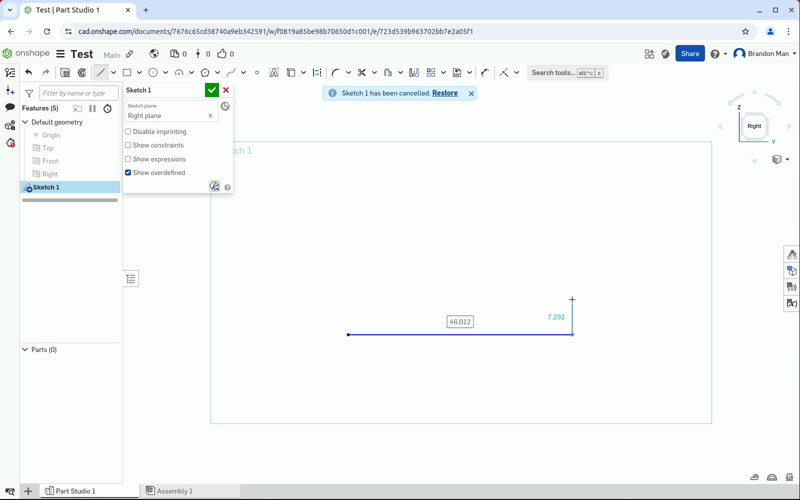
click(572, 299)
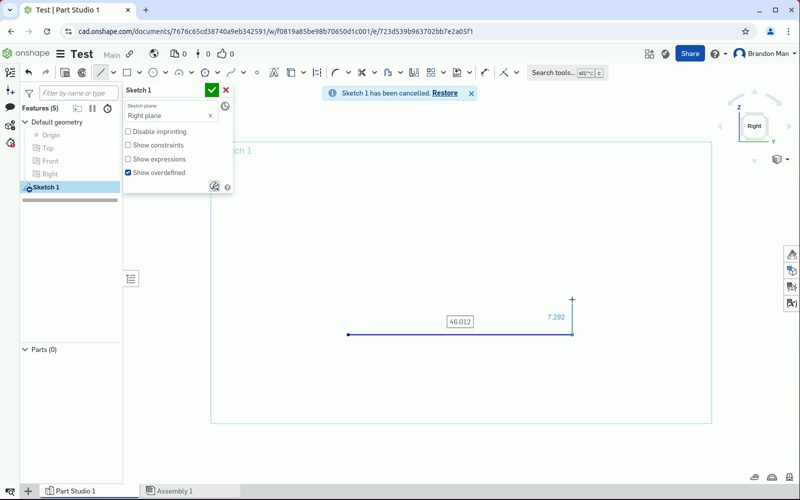
key_up(shift)
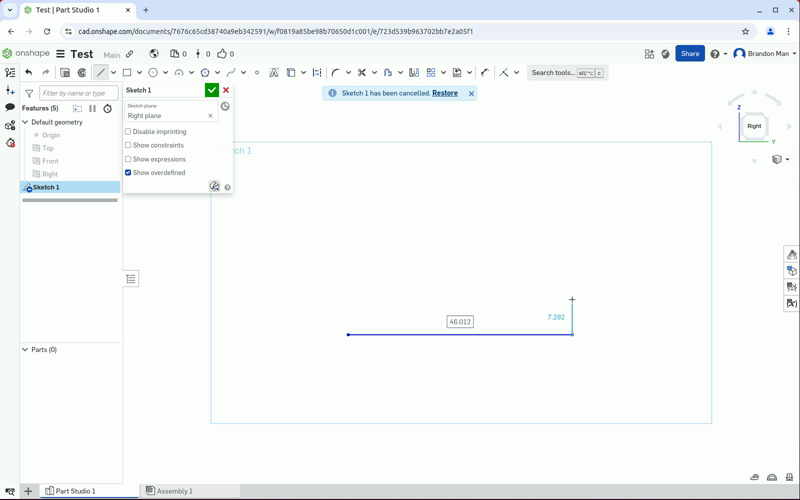
key_down(shift)
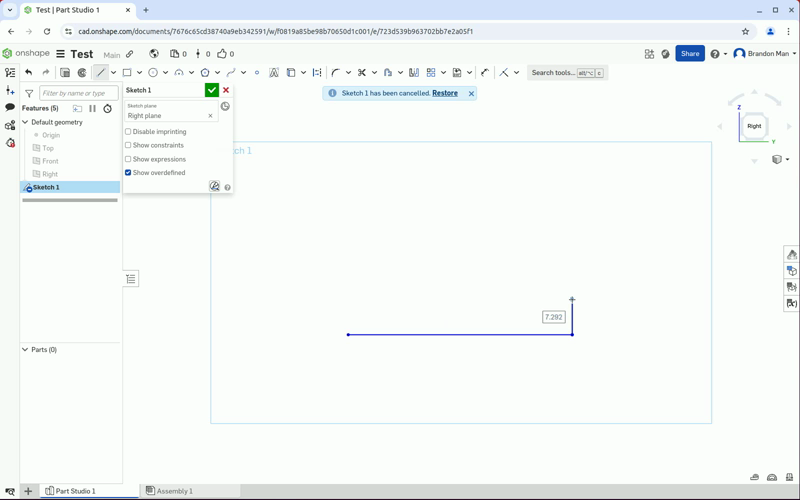
mouse_move(589, 299)
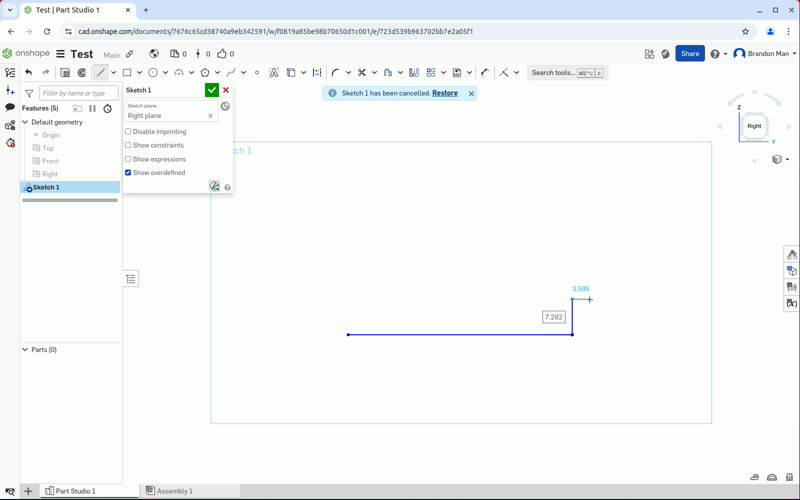
mouse_move(522, 299)
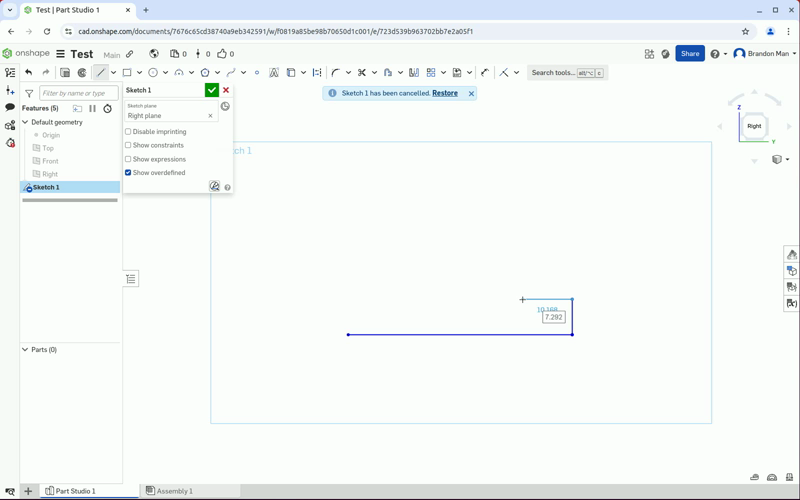
click(522, 299)
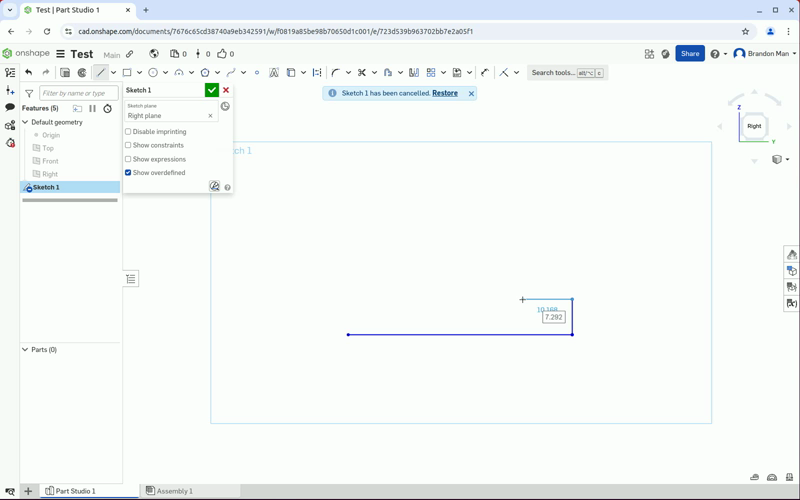
key_up(shift)
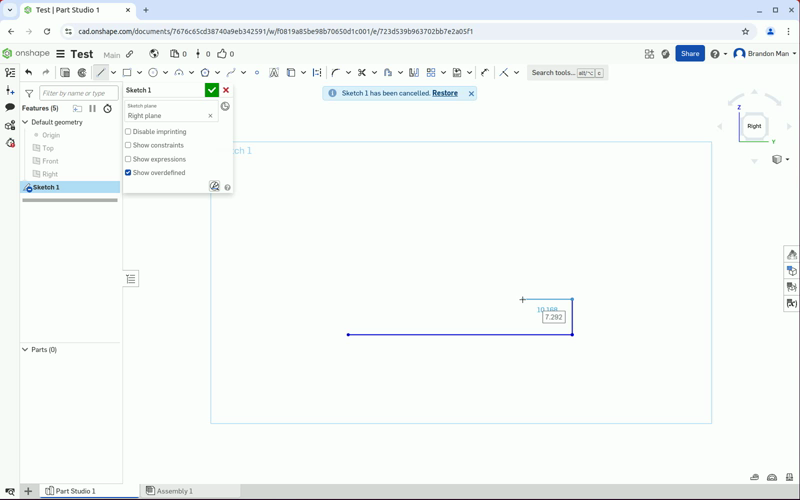
key(esc)
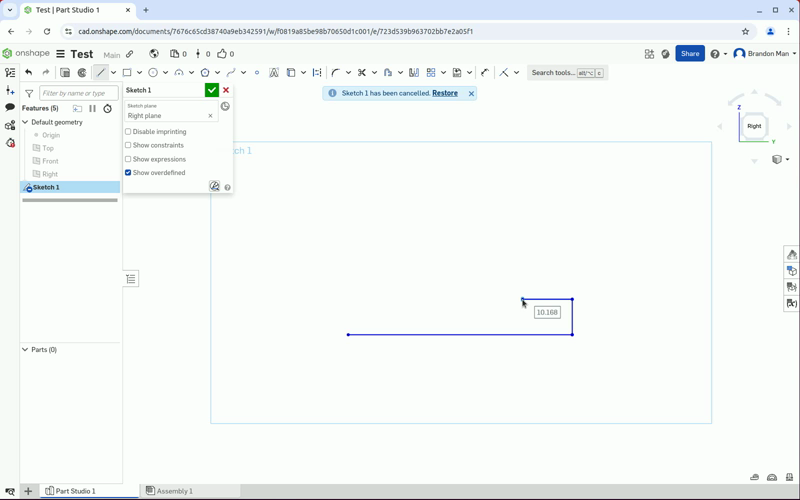
key(a)
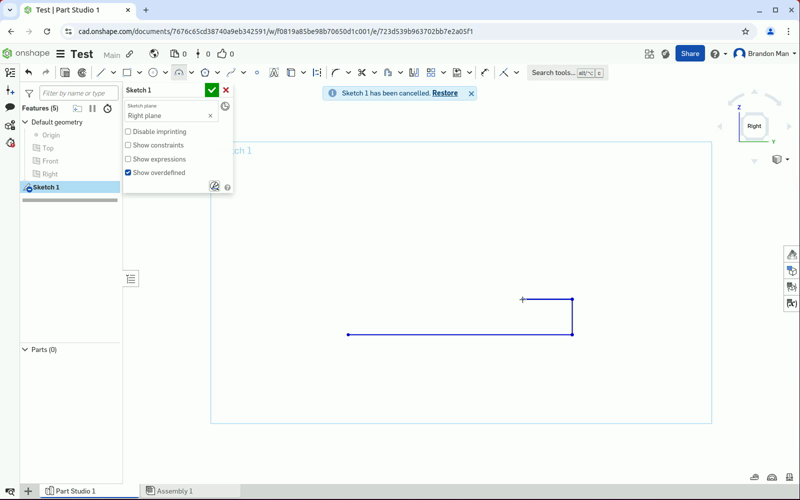
mouse_move(522, 299)
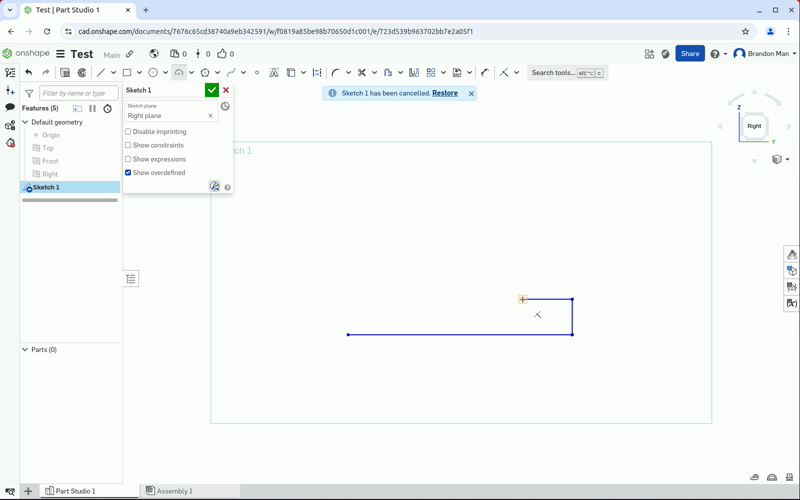
click(522, 299)
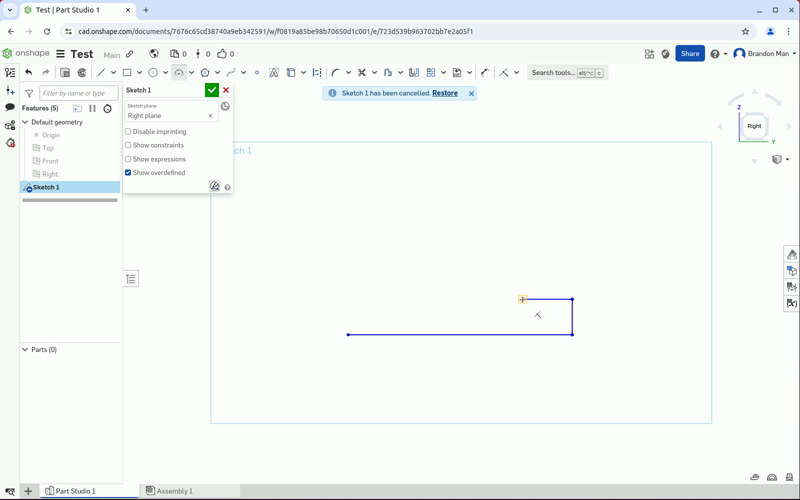
key_down(shift)
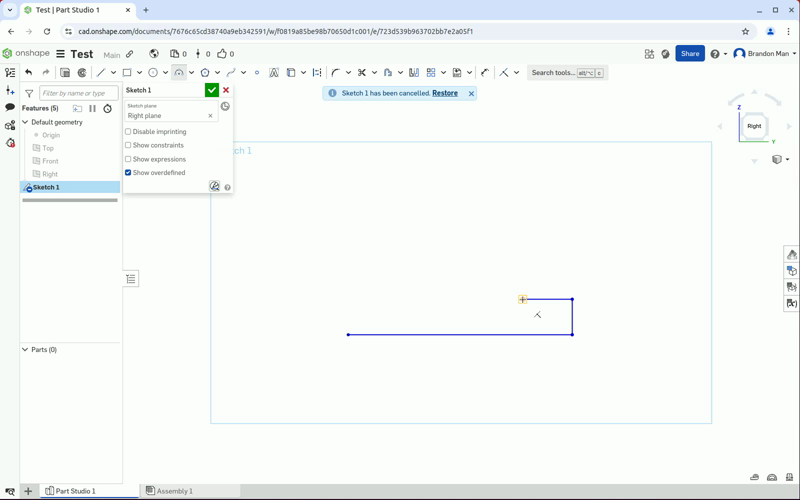
mouse_move(374, 240)
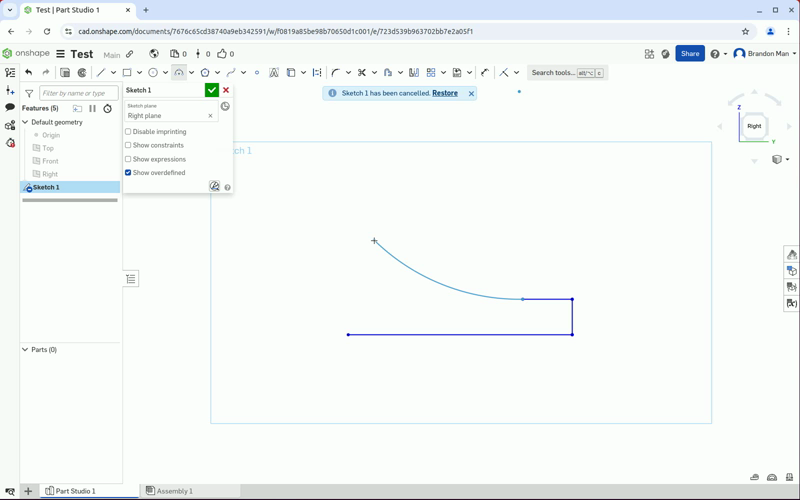
click(374, 240)
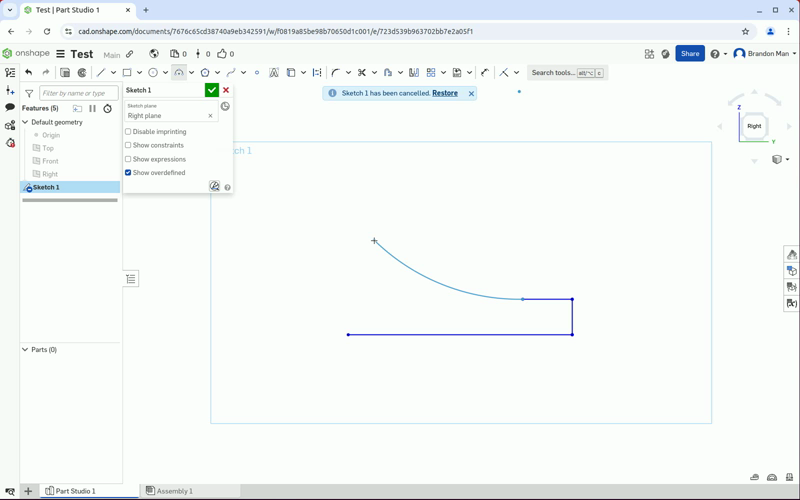
mouse_move(428, 319)
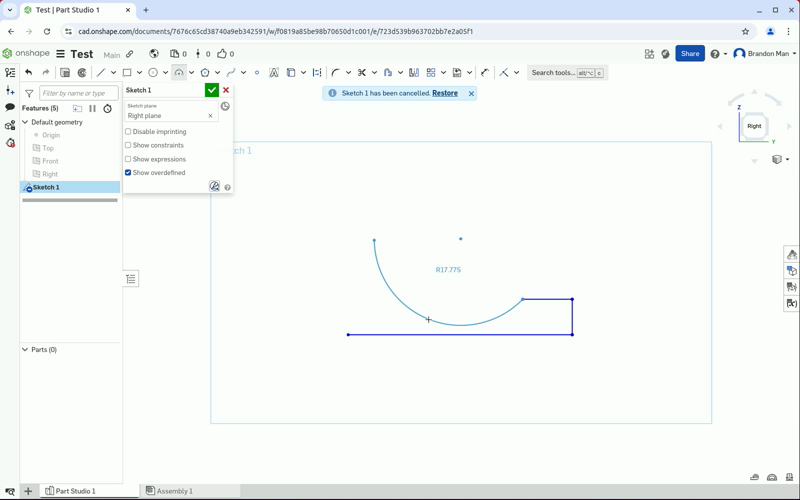
click(428, 319)
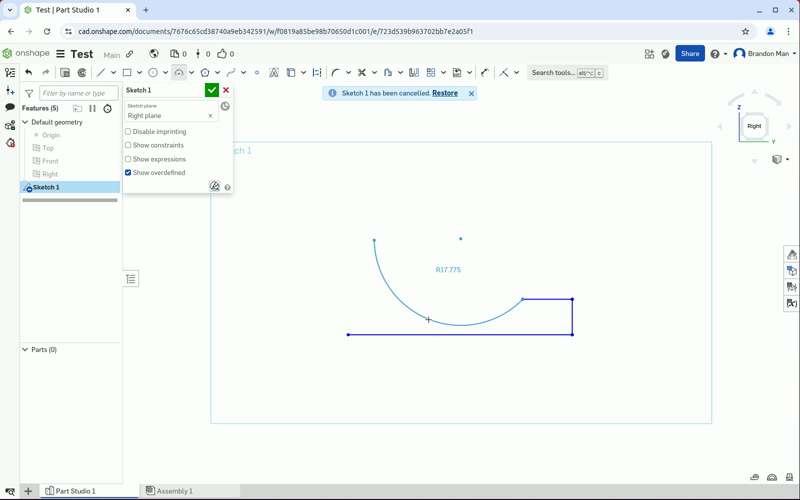
key_up(shift)
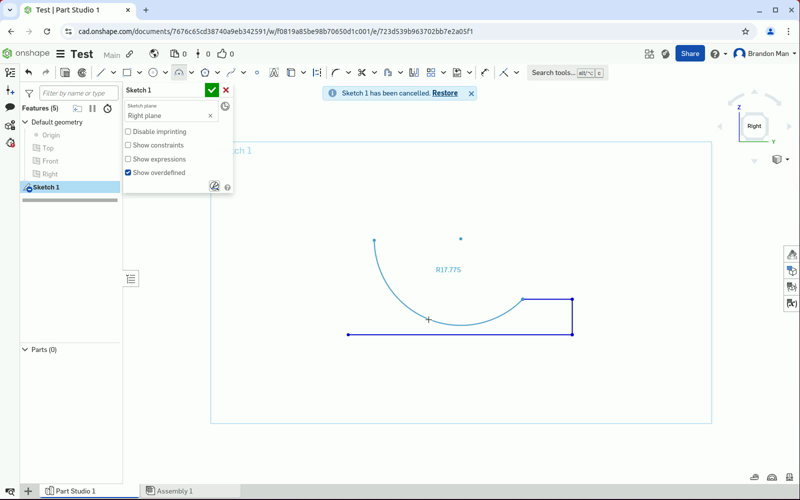
key(esc)
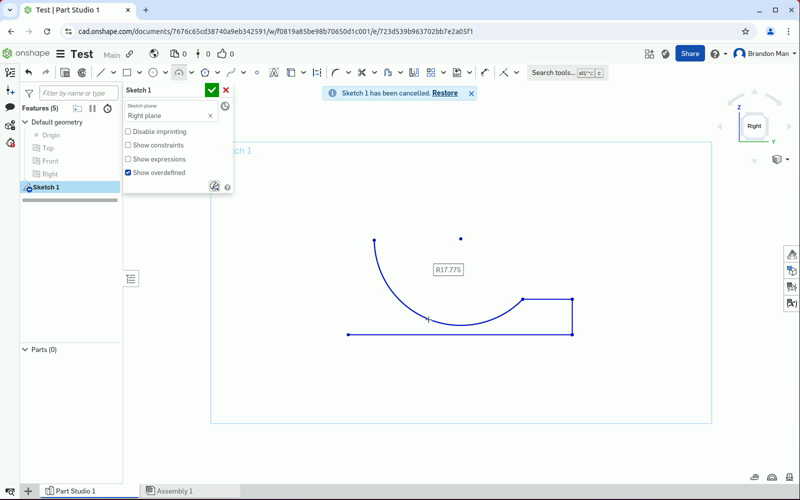
key(l)
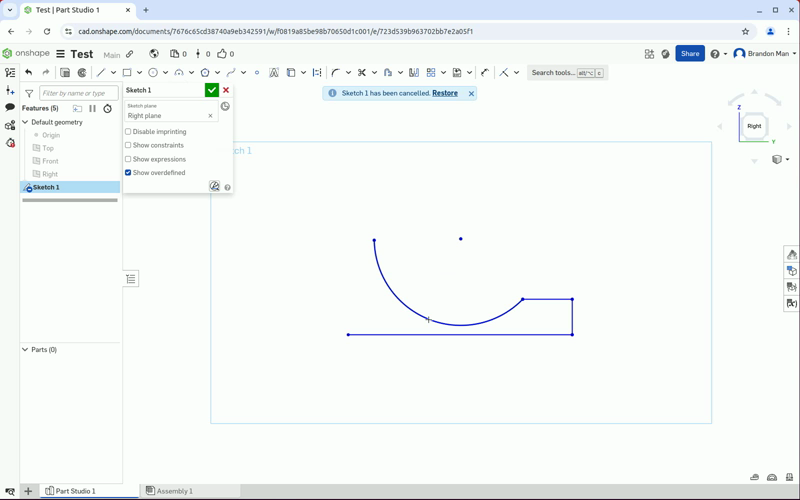
mouse_move(374, 240)
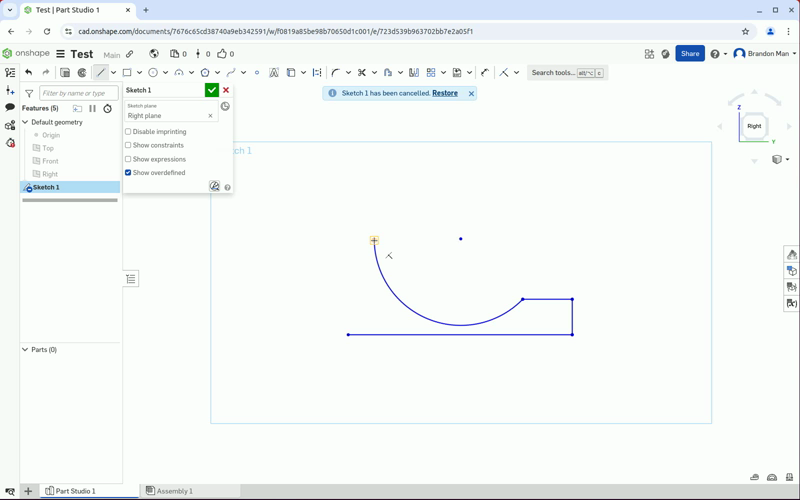
click(374, 240)
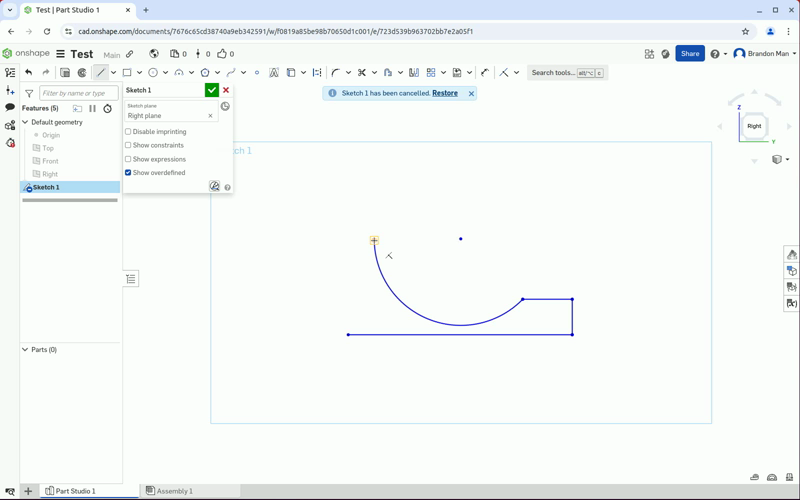
key_down(shift)
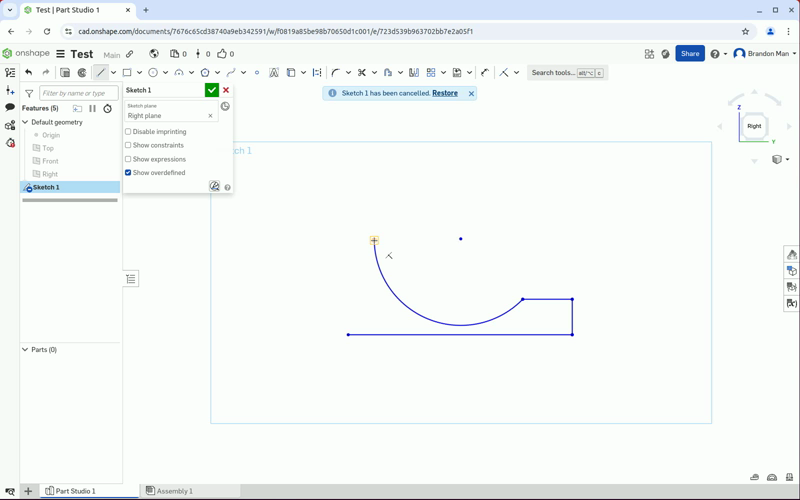
mouse_move(404, 240)
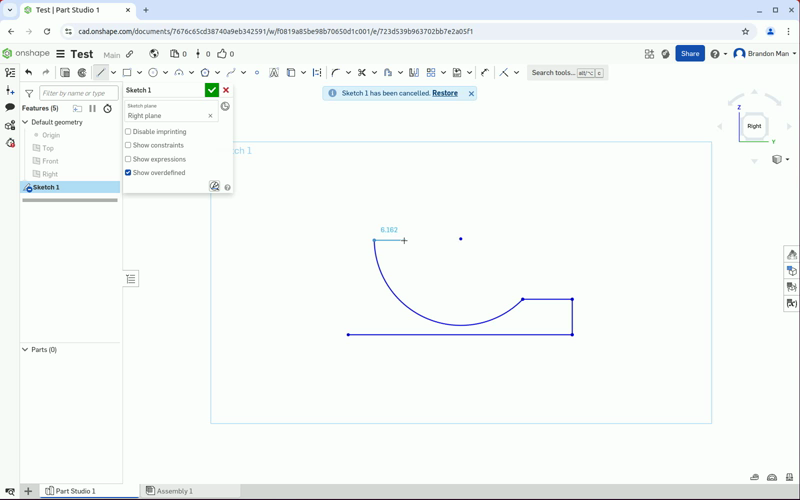
mouse_move(348, 240)
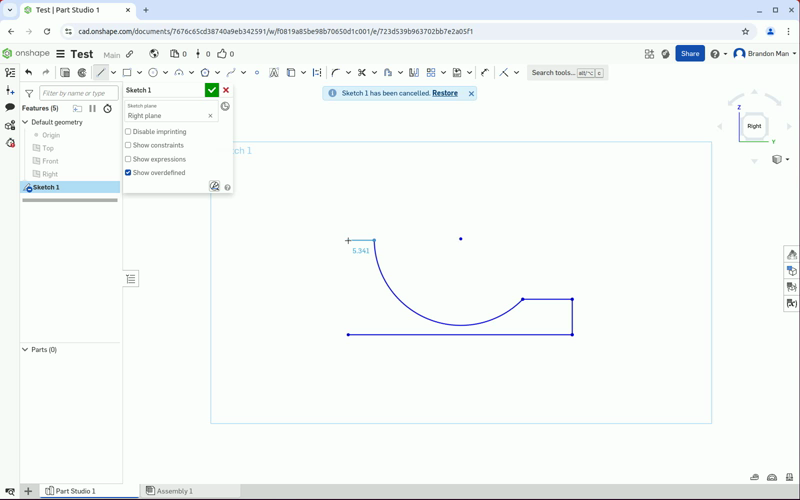
click(348, 240)
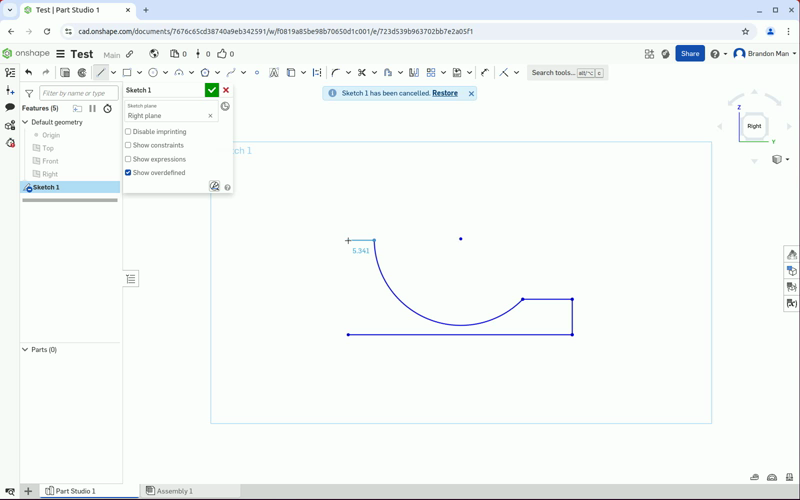
key_up(shift)
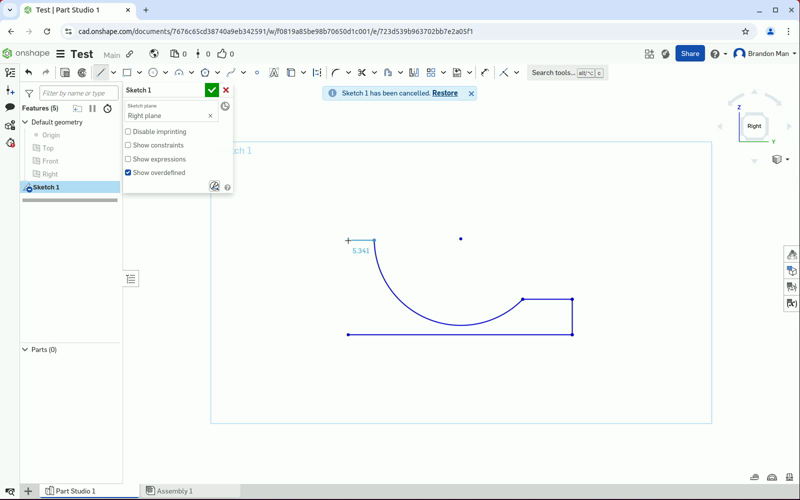
key_down(shift)
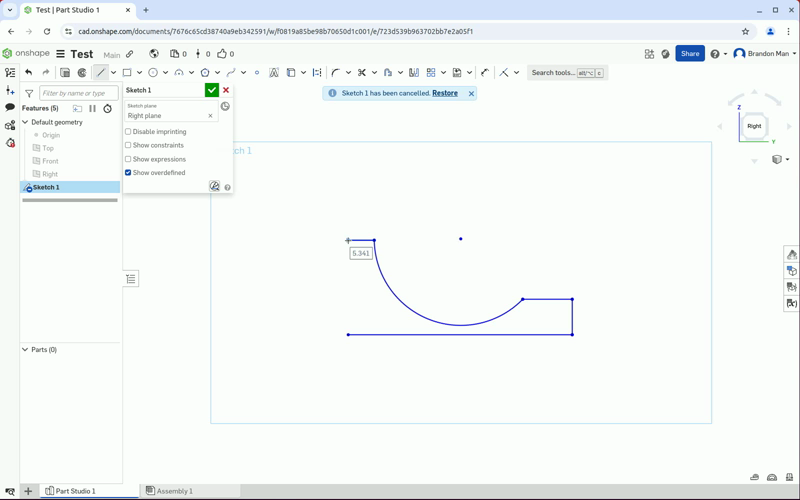
mouse_move(348, 334)
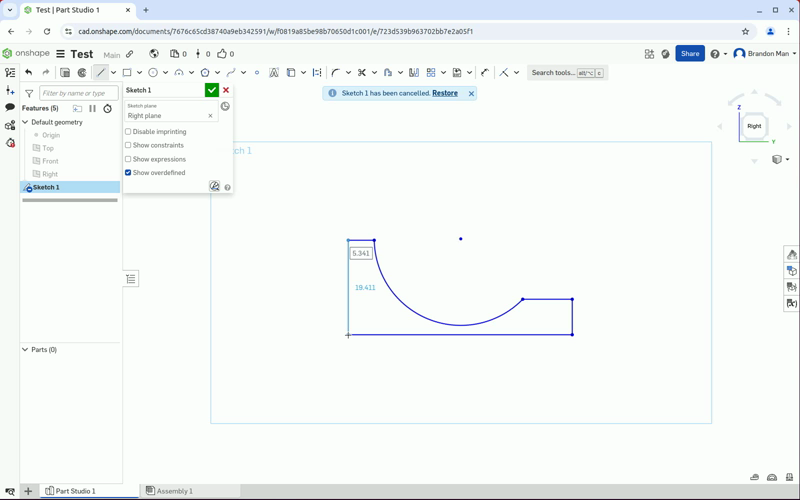
key_up(shift)
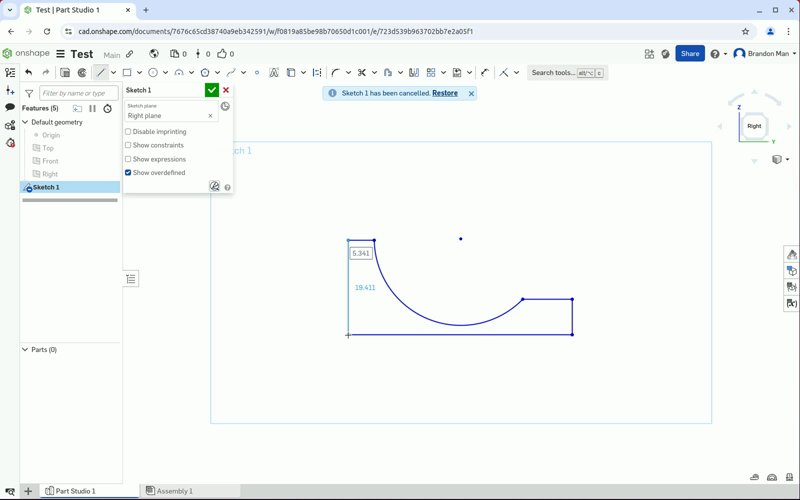
click(348, 334)
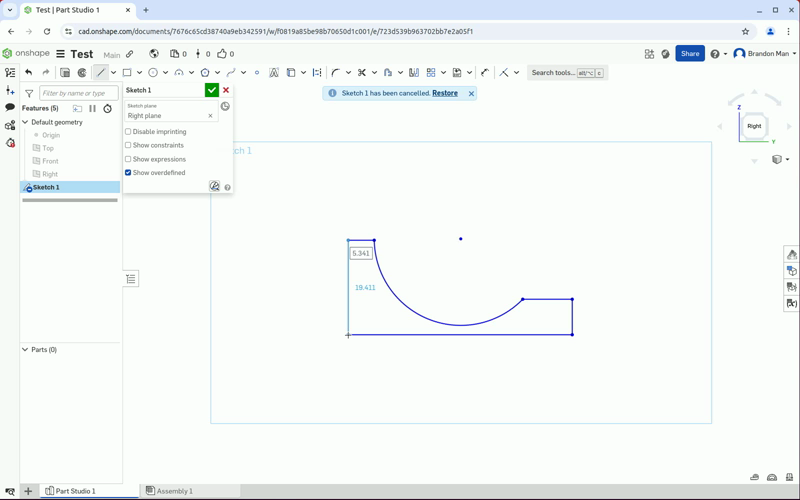
key(esc)
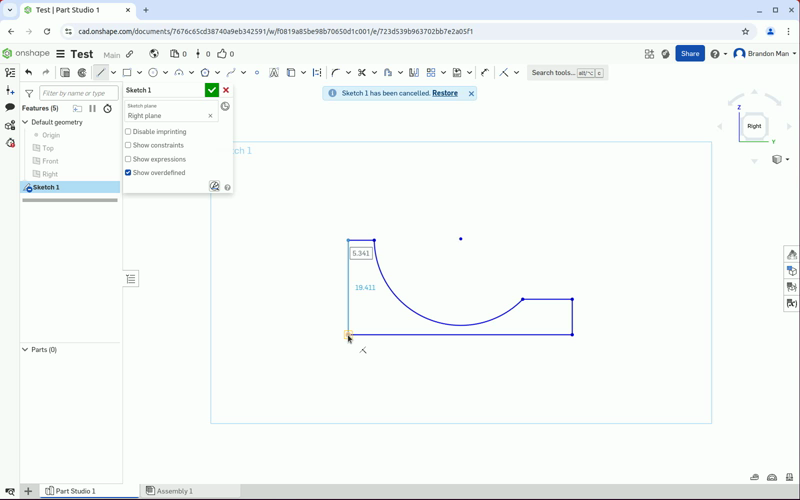
mouse_move(377, 318)
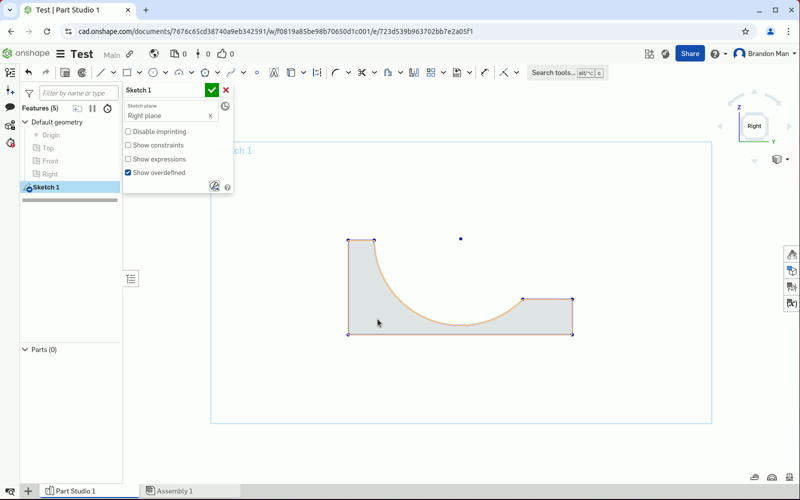
click(377, 318)
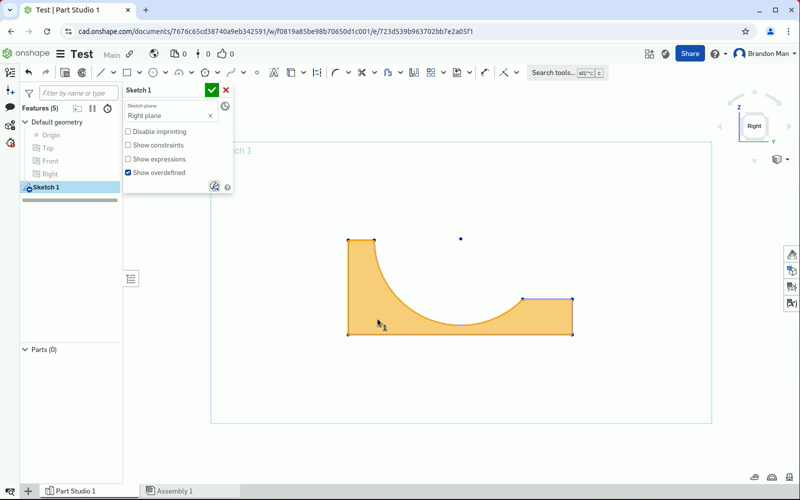
mouse_move(73, 352)
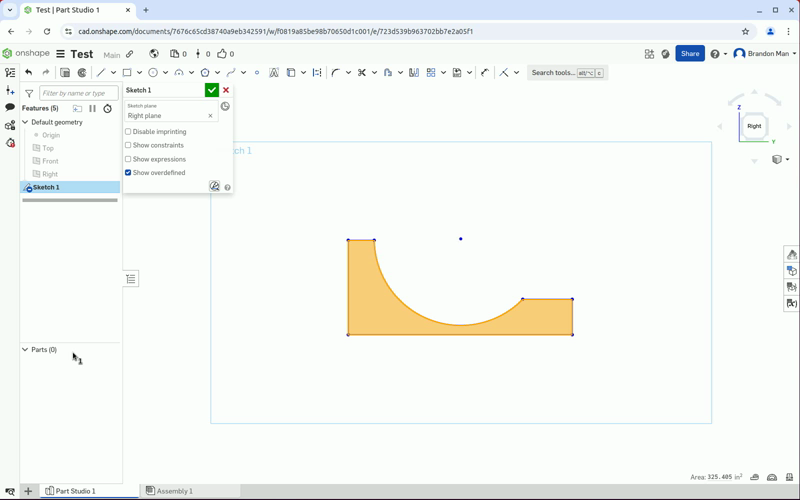
key(shift+y)
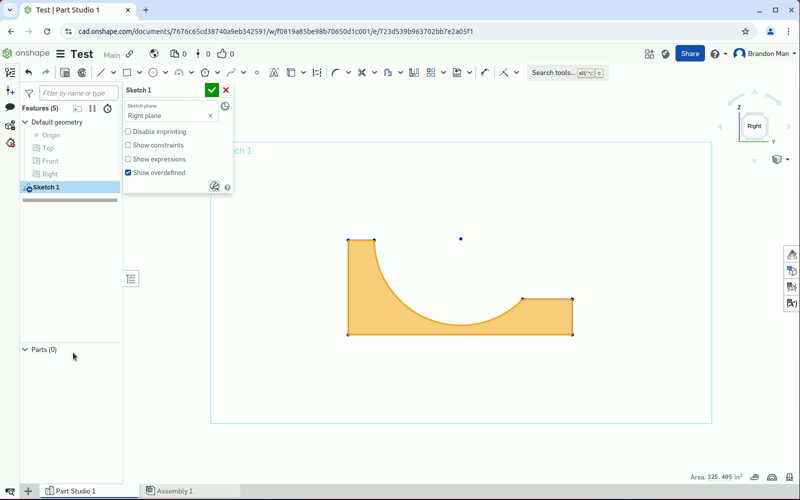
key(shift+e)
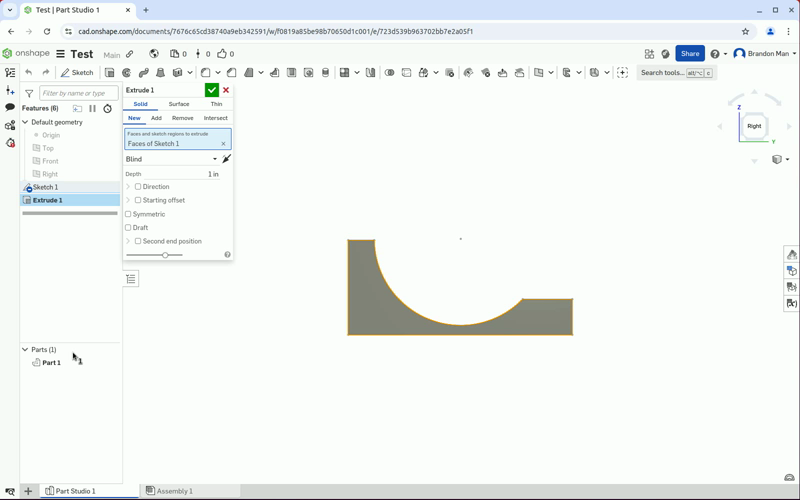
mouse_move(143, 106)
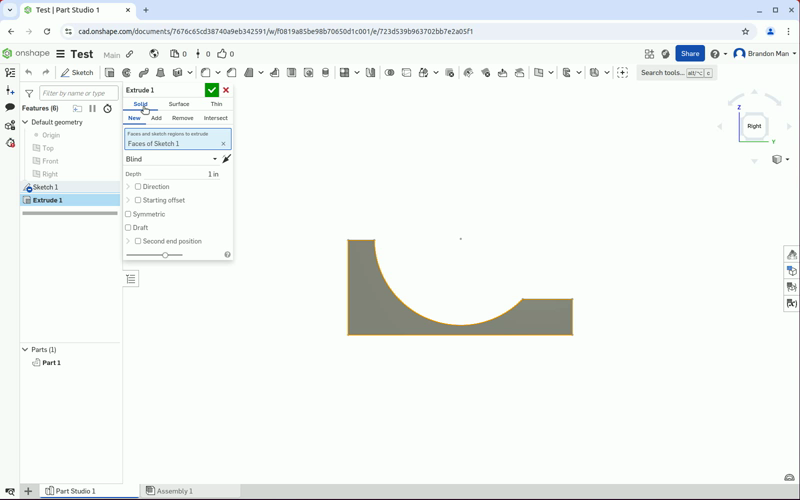
click(143, 106)
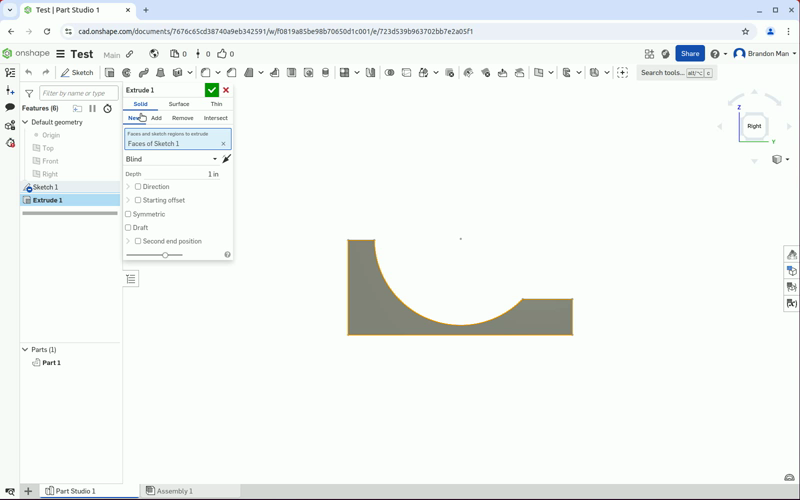
mouse_move(137, 120)
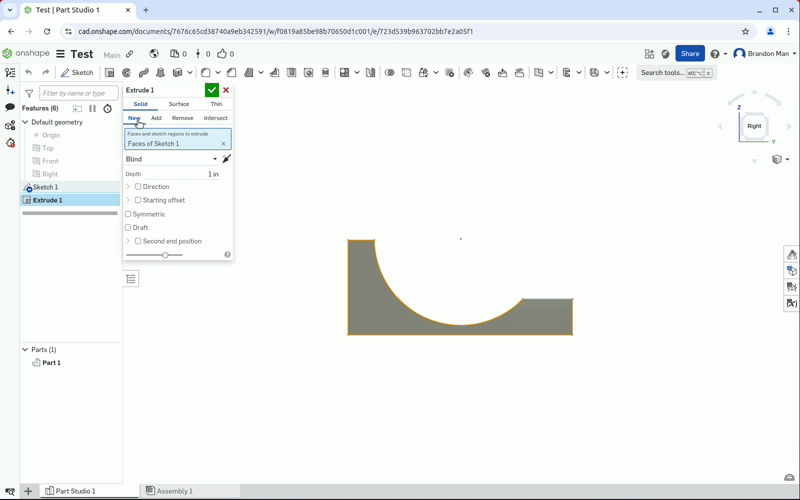
click(137, 120)
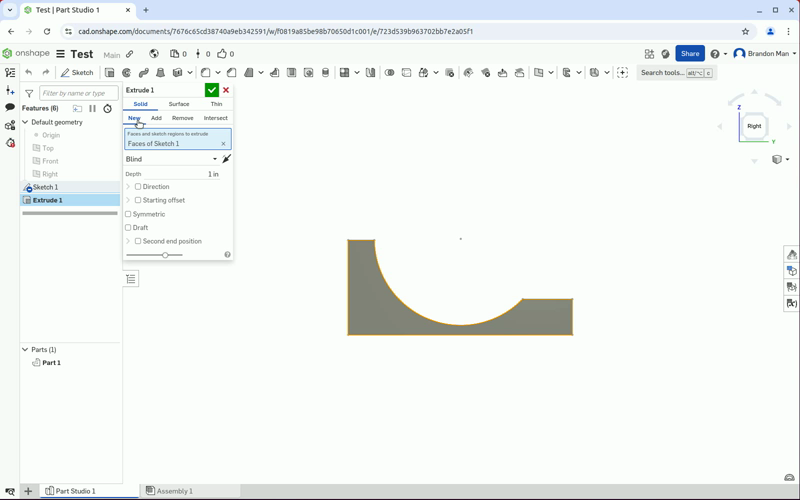
key(tab, 4)
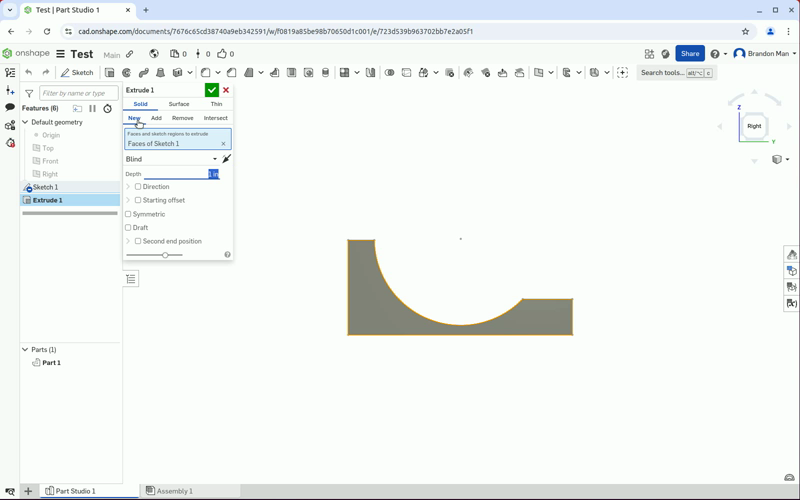
text(0.481)
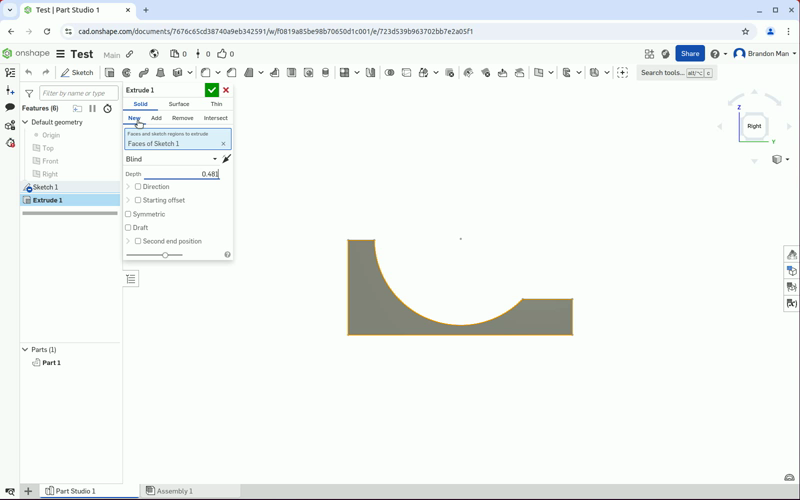
key(enter)
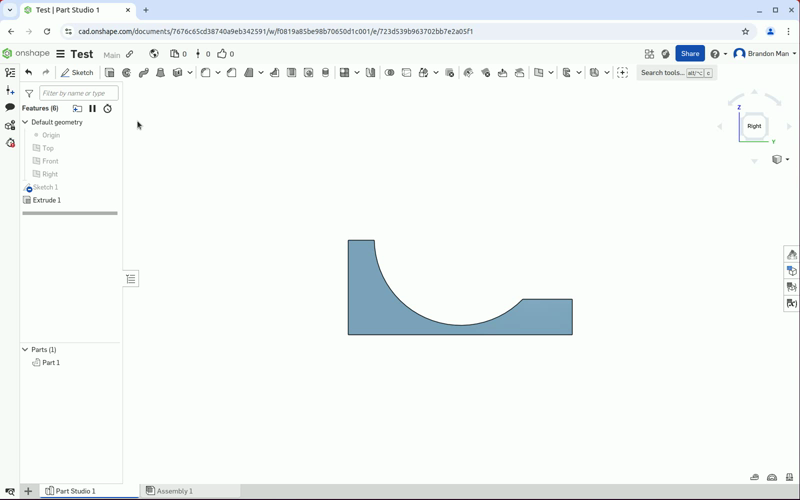
key(shift+h)
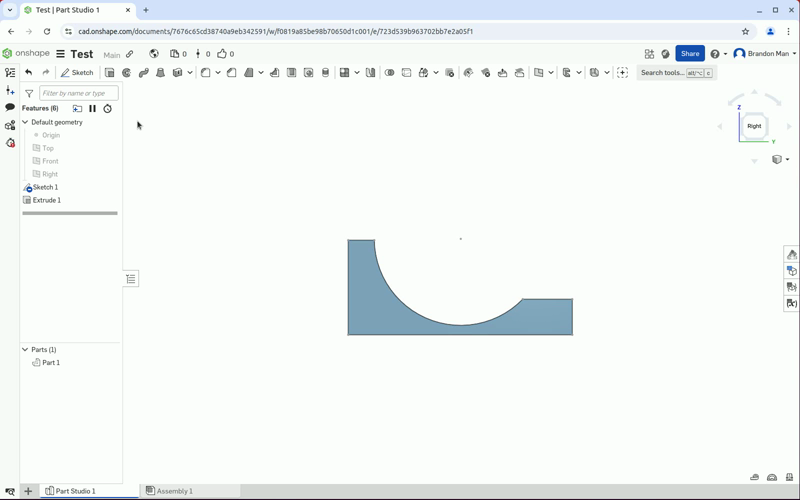
key(shift+h)
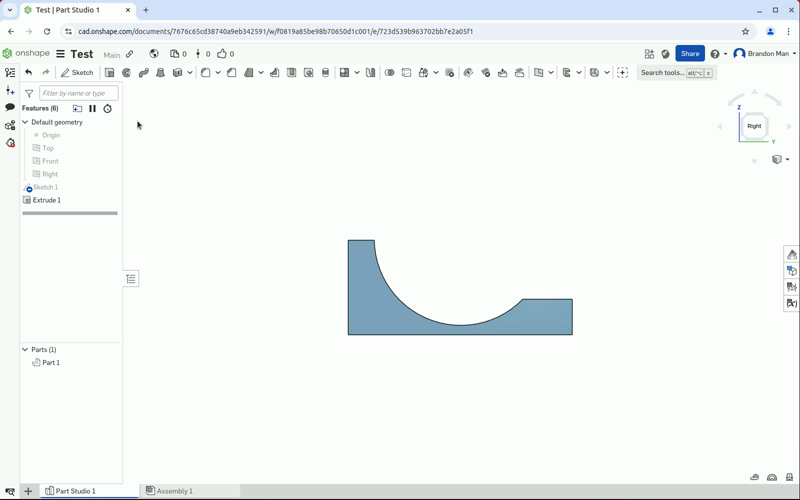
mouse_move(73, 189)
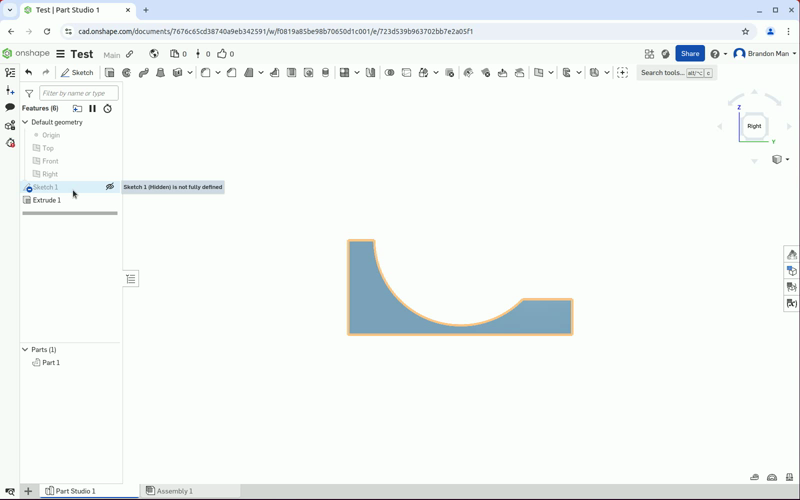
click(73, 189)
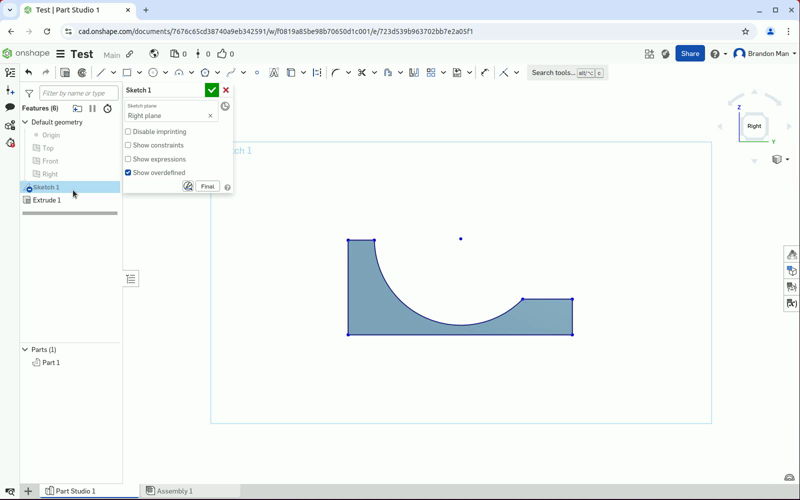
mouse_move(229, 92)
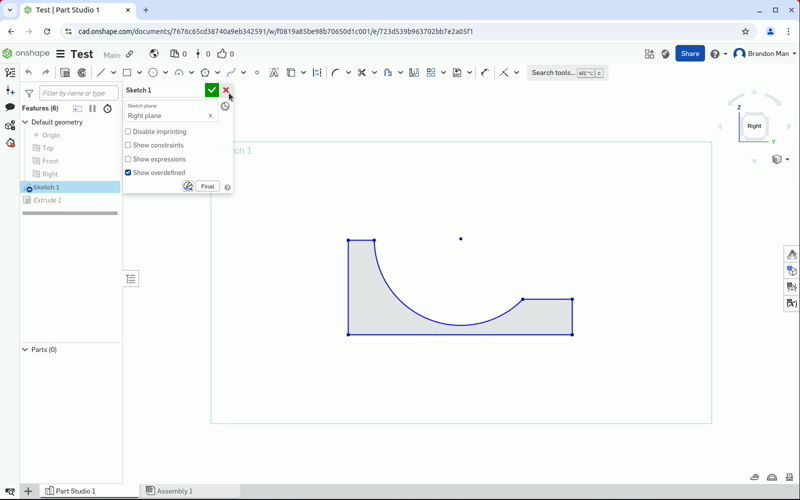
click(229, 92)
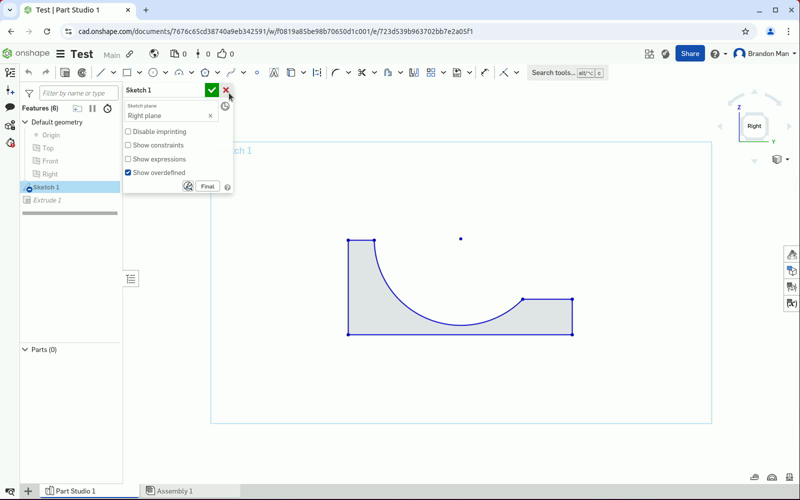
key(shift+s)
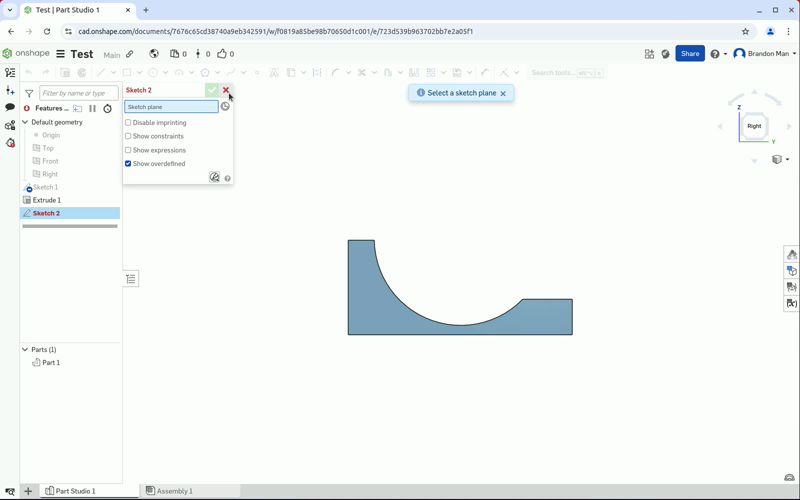
mouse_move(73, 176)
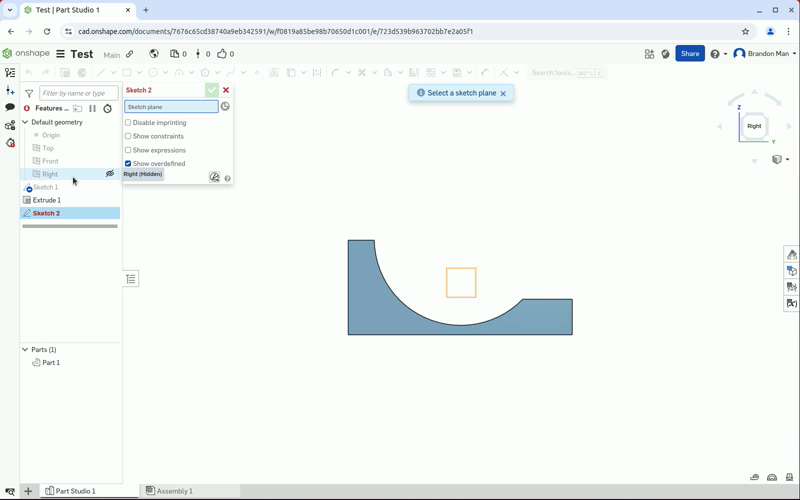
click(73, 176)
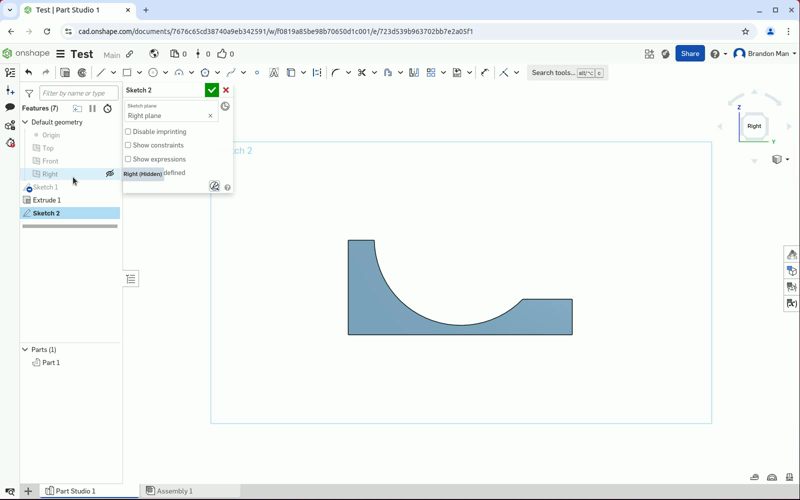
mouse_move(73, 352)
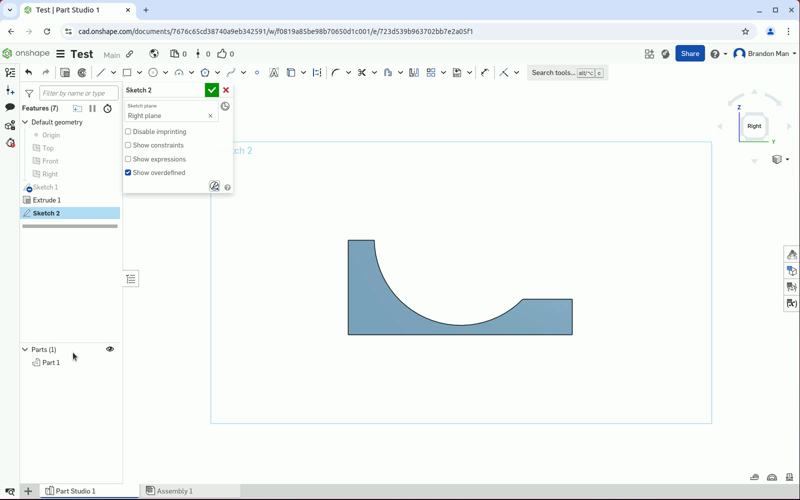
key(y)
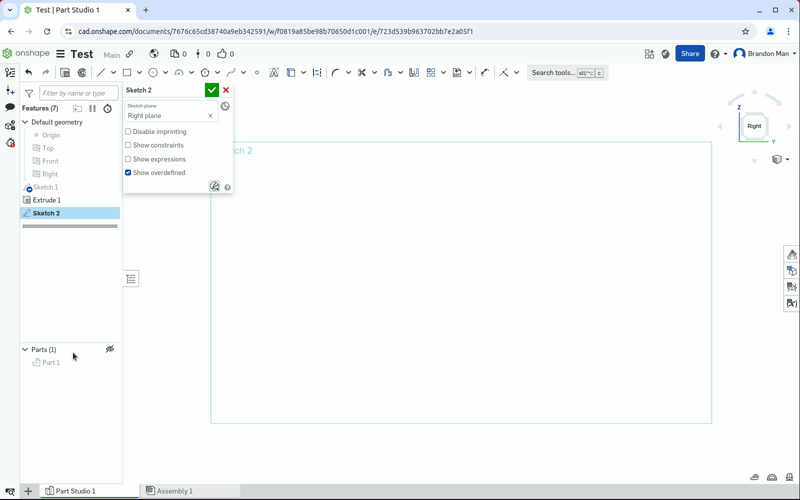
key(l)
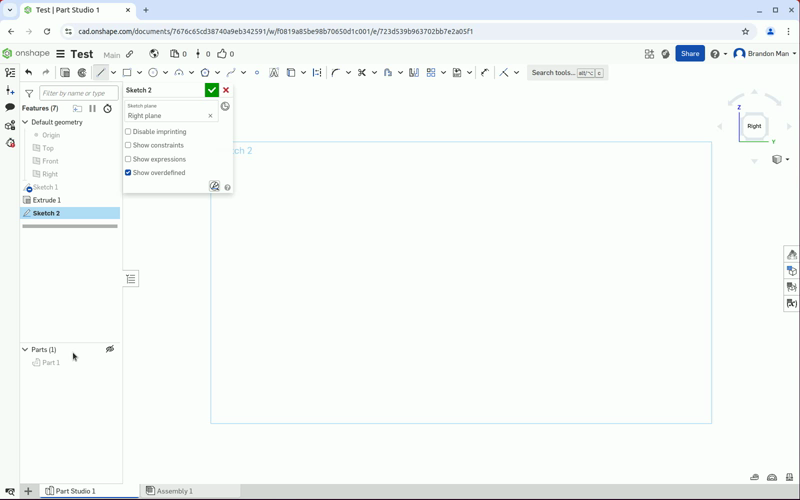
key_down(shift)
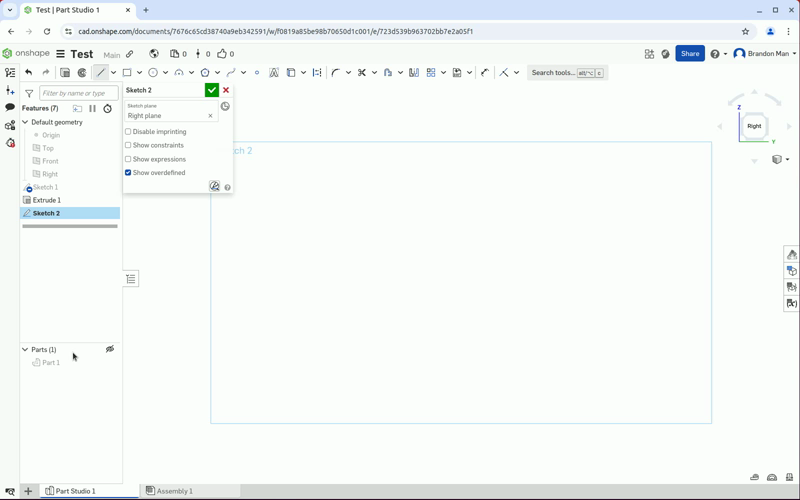
mouse_move(449, 239)
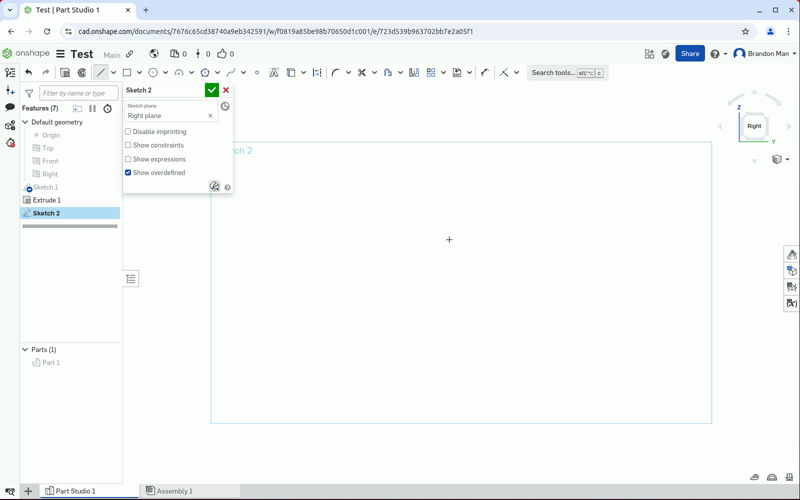
click(449, 239)
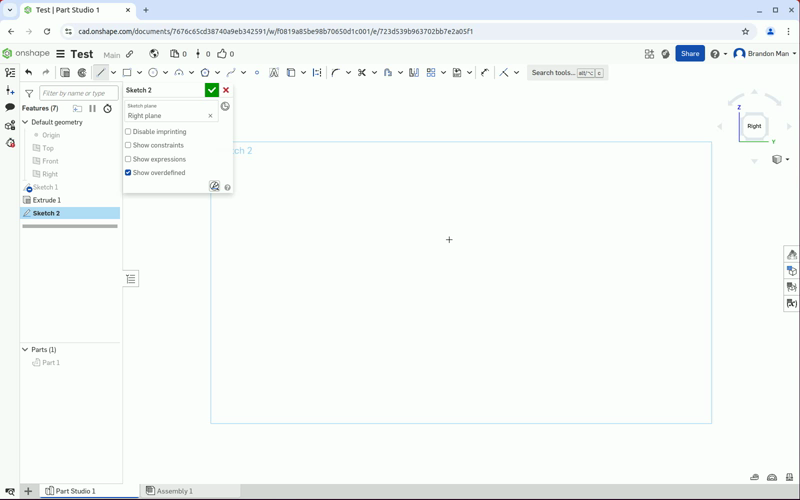
key_up(shift)
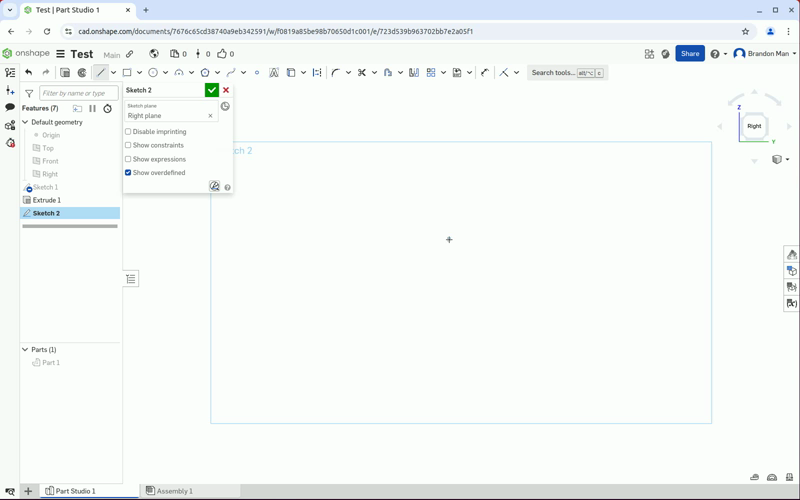
key_down(shift)
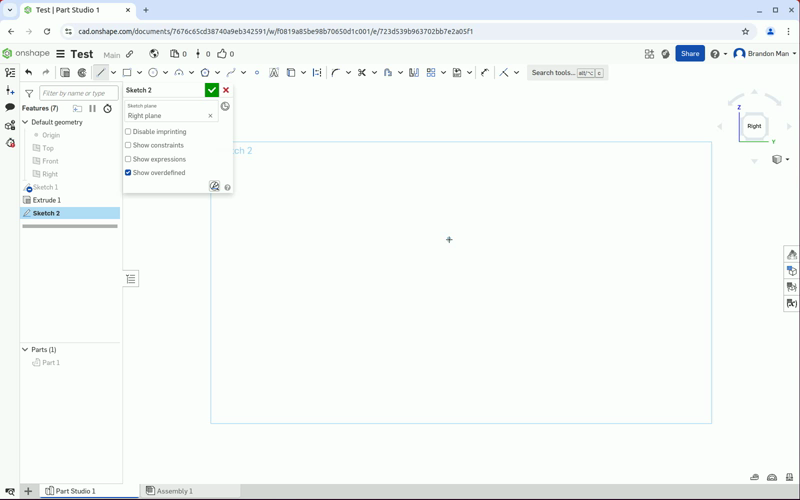
mouse_move(479, 239)
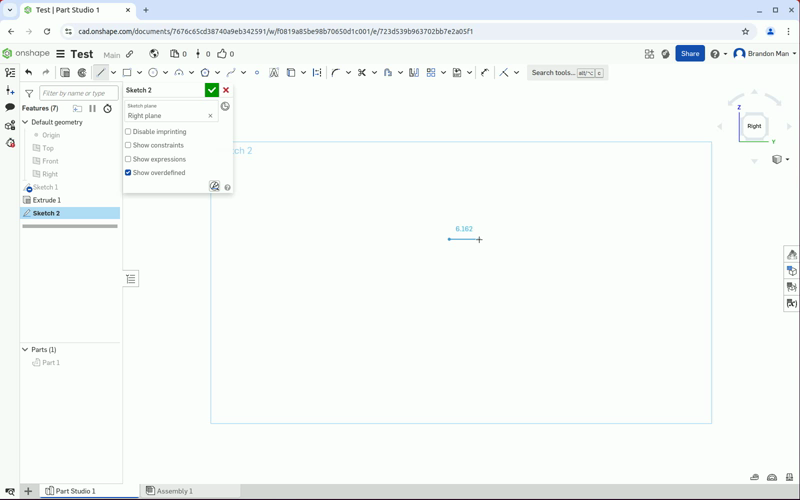
mouse_move(474, 239)
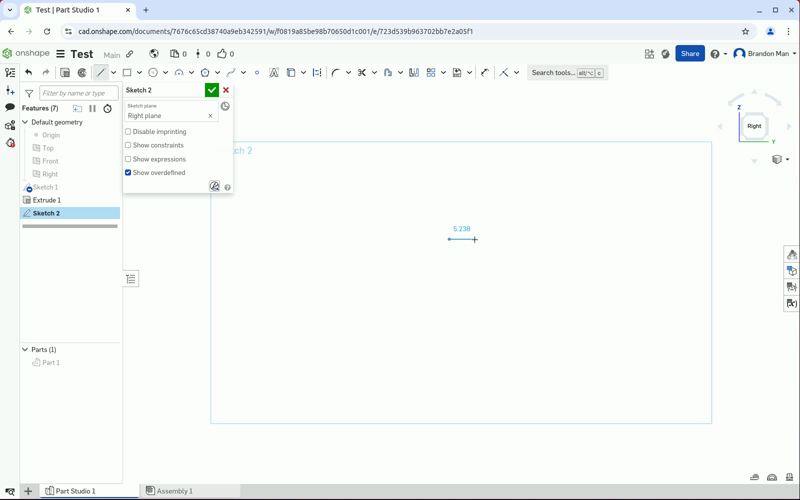
click(474, 239)
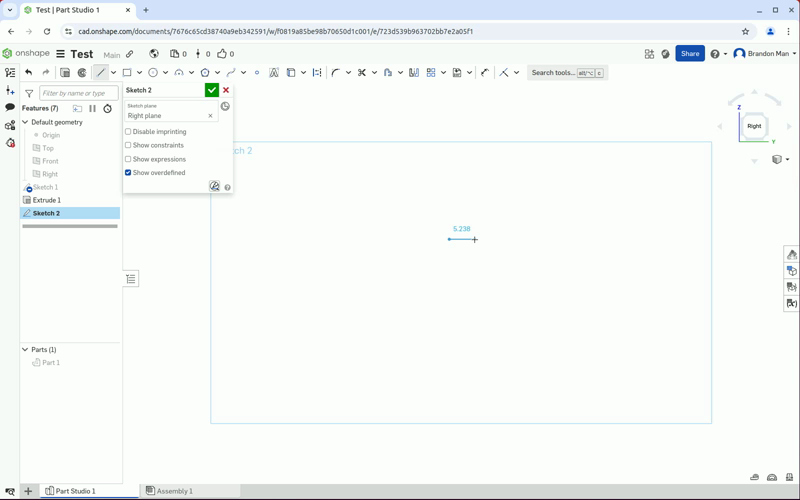
key_up(shift)
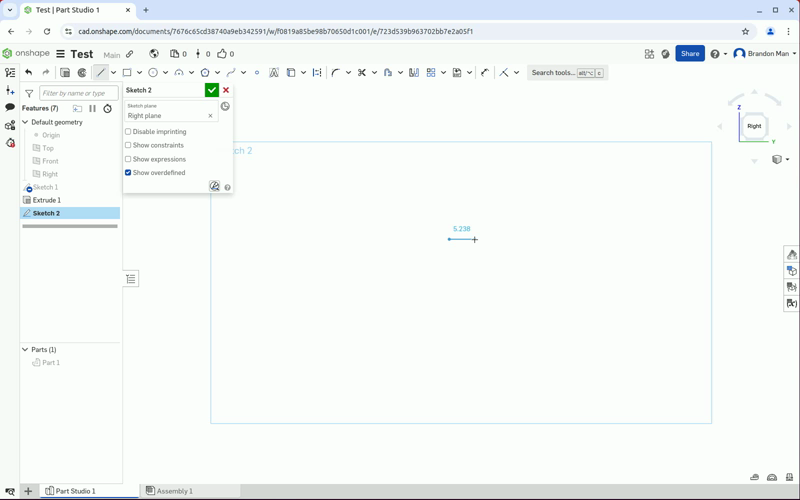
key(esc)
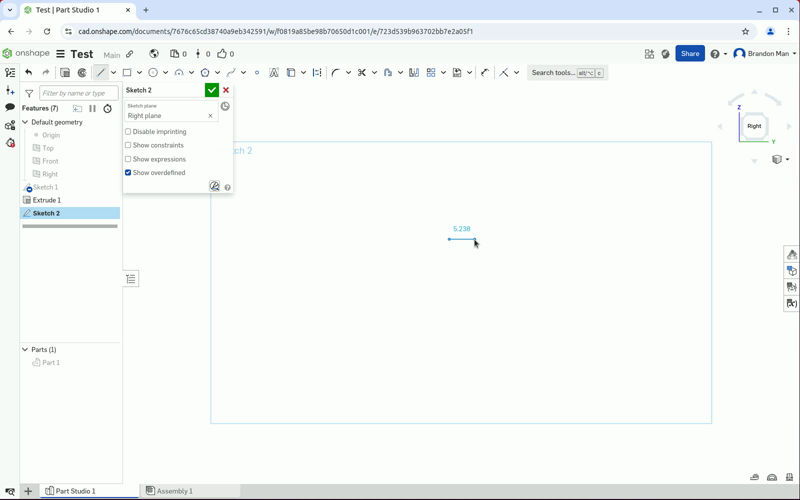
key(a)
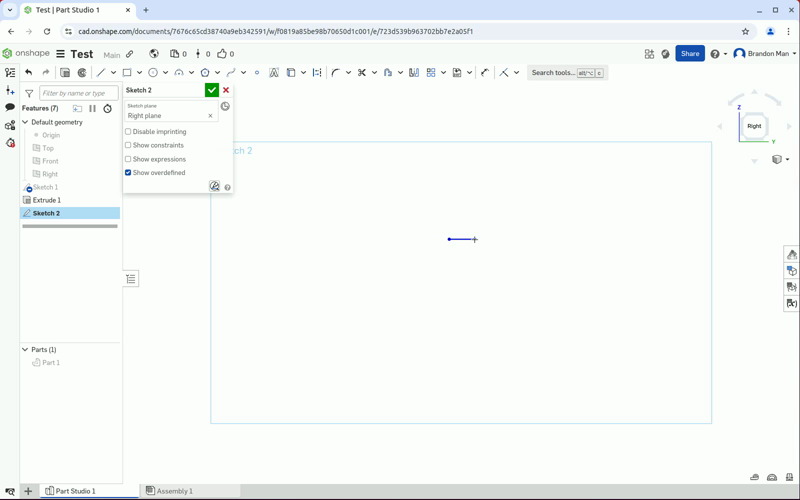
mouse_move(474, 239)
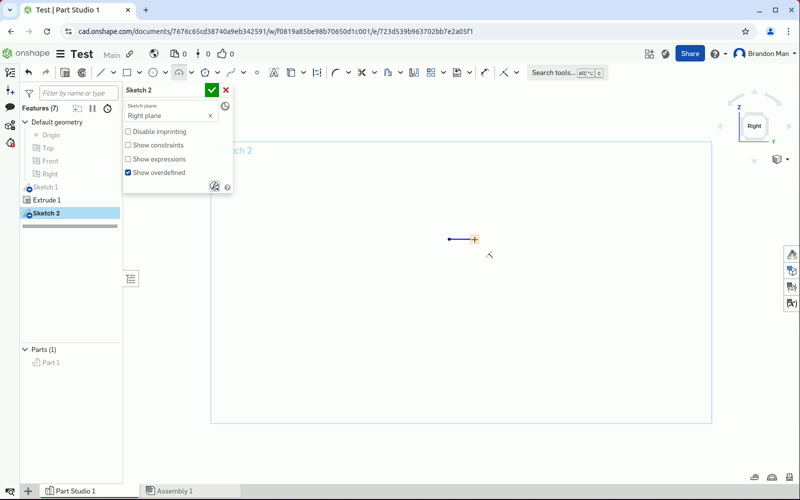
click(474, 239)
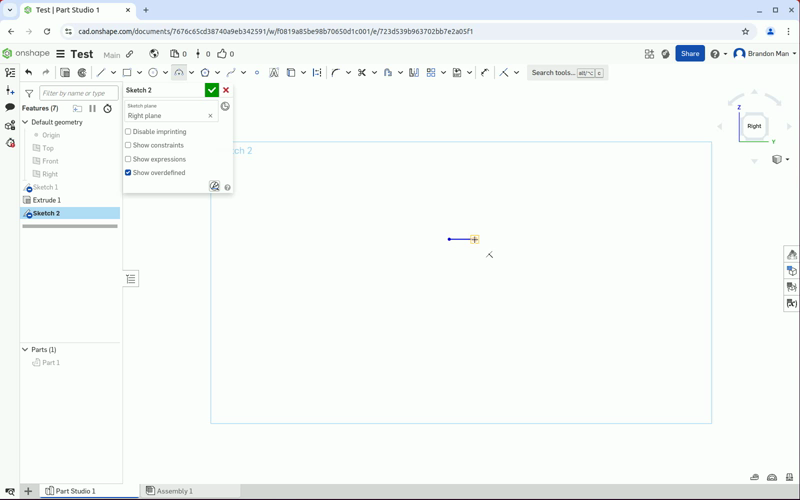
mouse_move(449, 239)
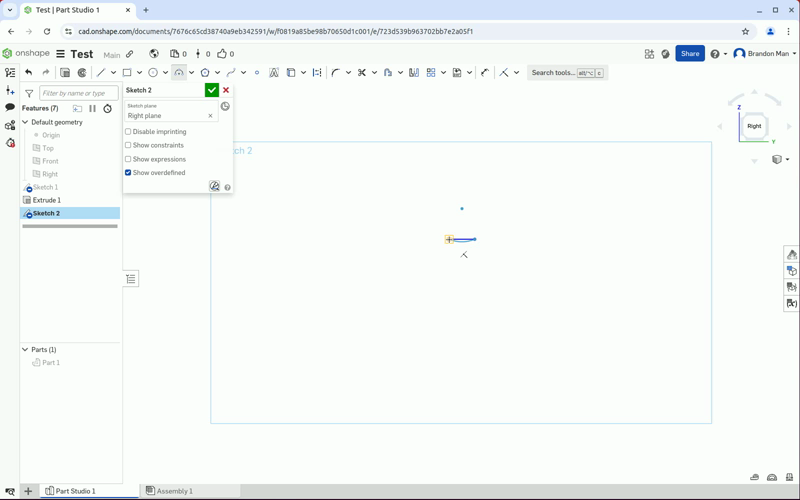
click(449, 239)
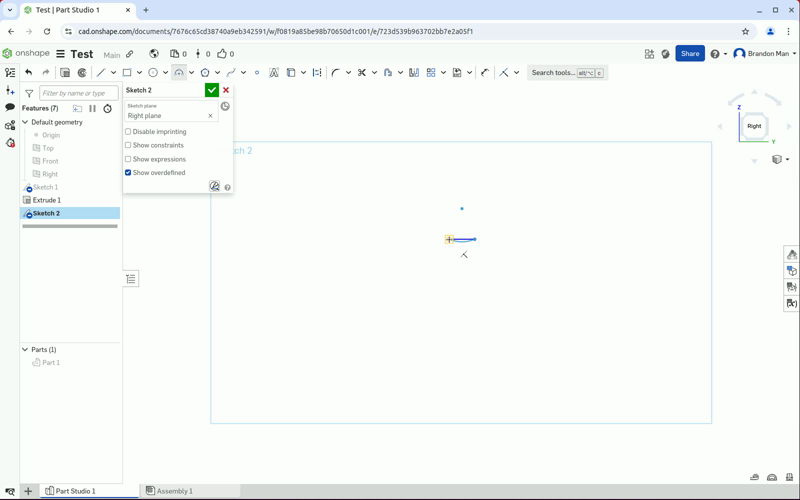
key_down(shift)
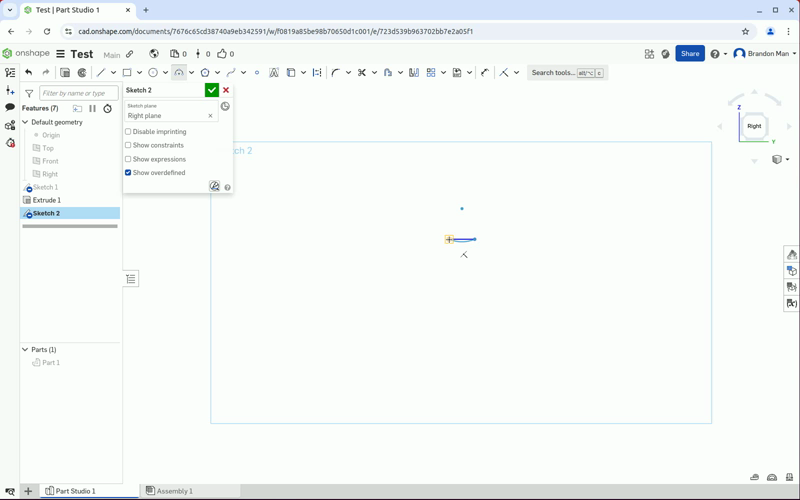
mouse_move(461, 230)
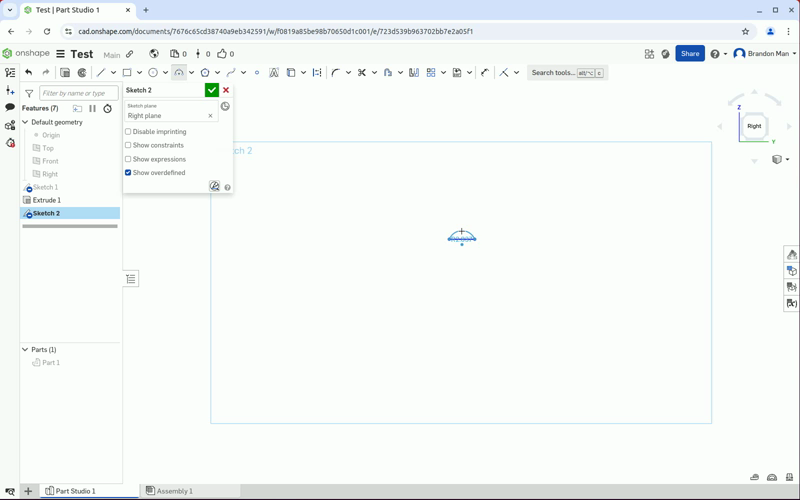
click(461, 230)
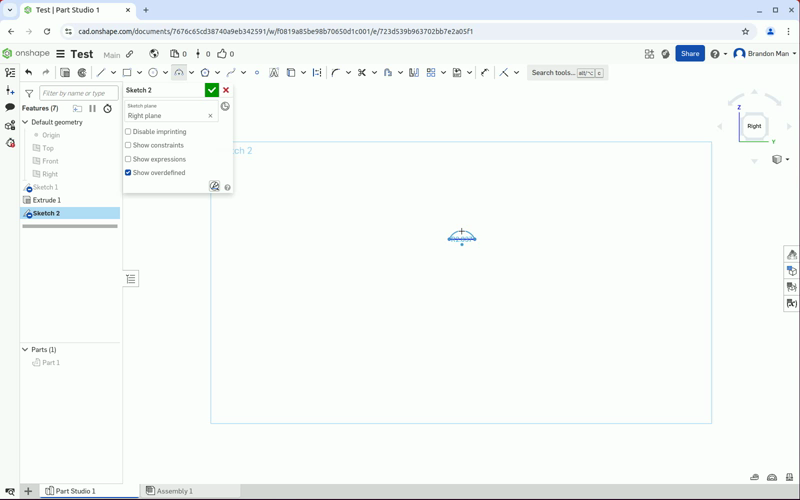
key_up(shift)
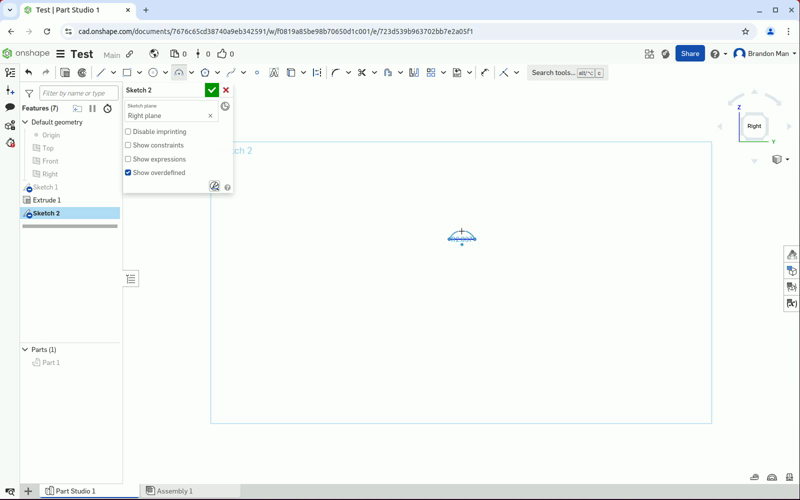
key(esc)
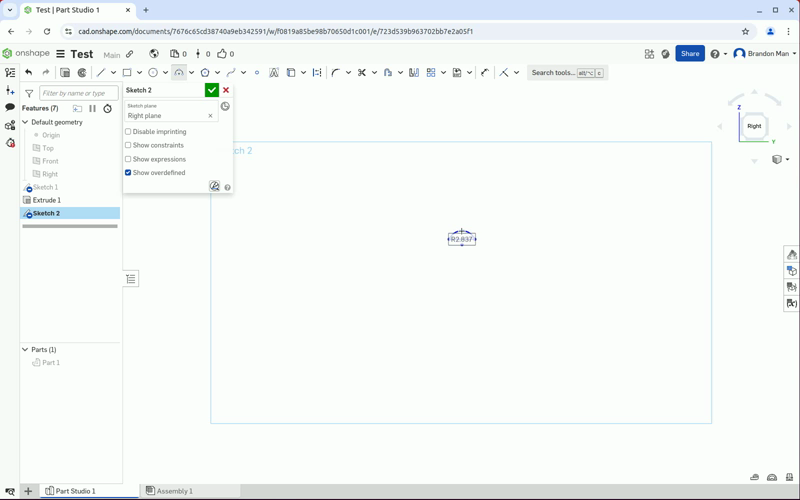
mouse_move(457, 234)
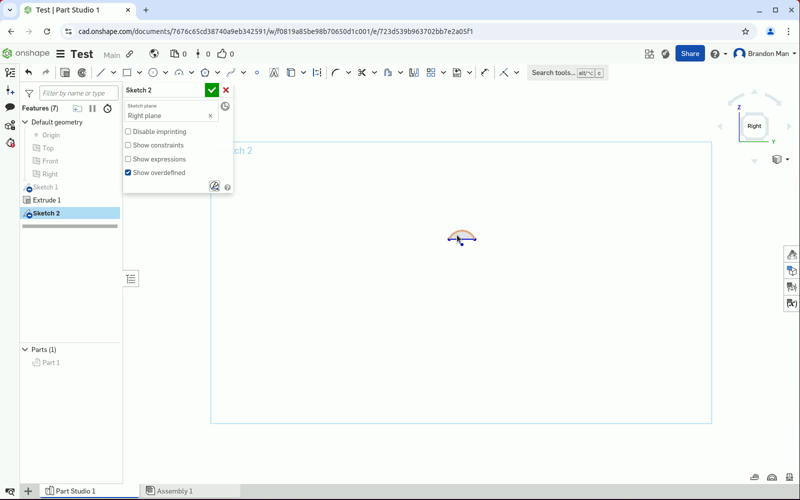
scroll(6)
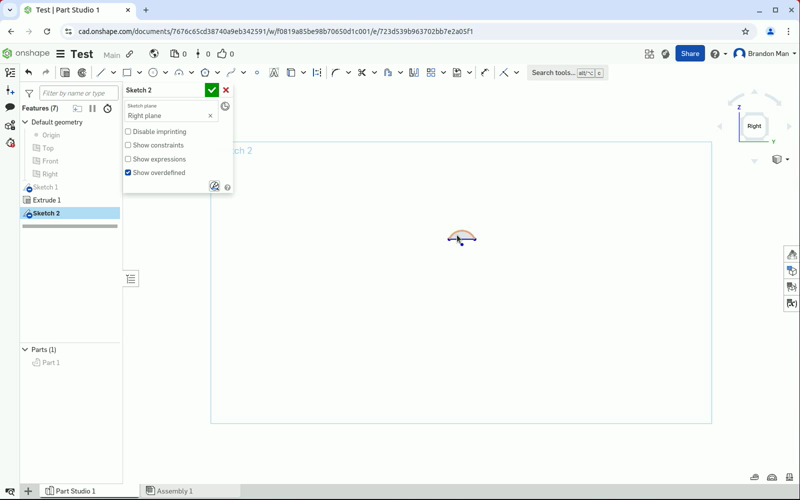
scroll(6)
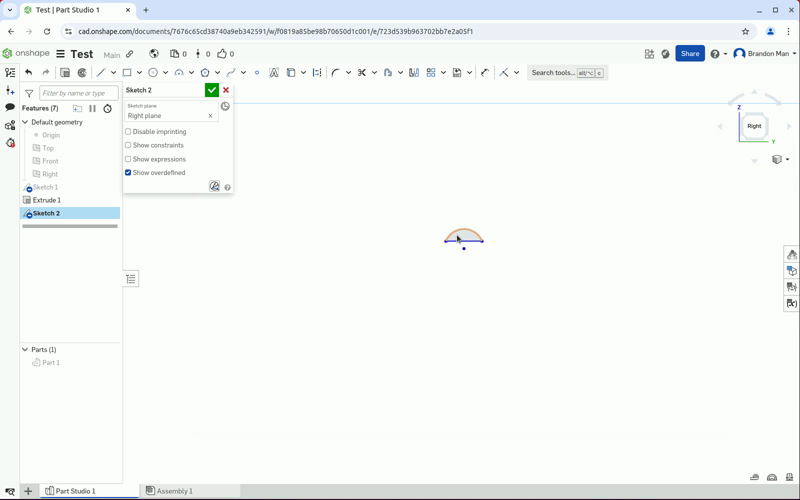
scroll(6)
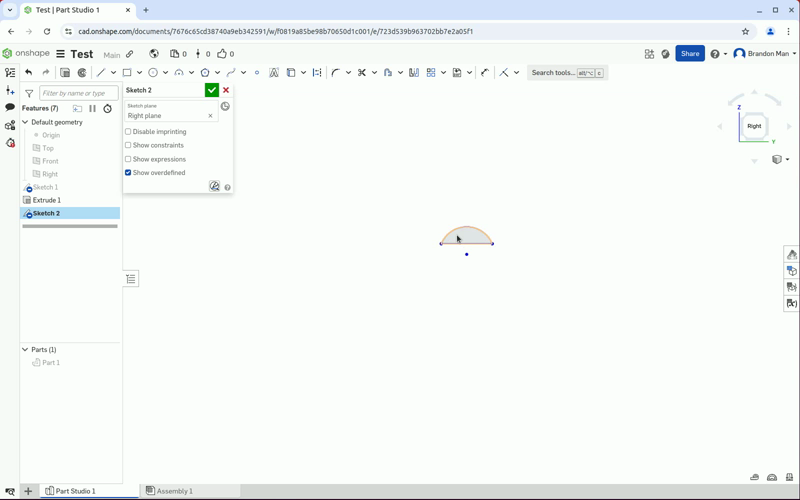
scroll(6)
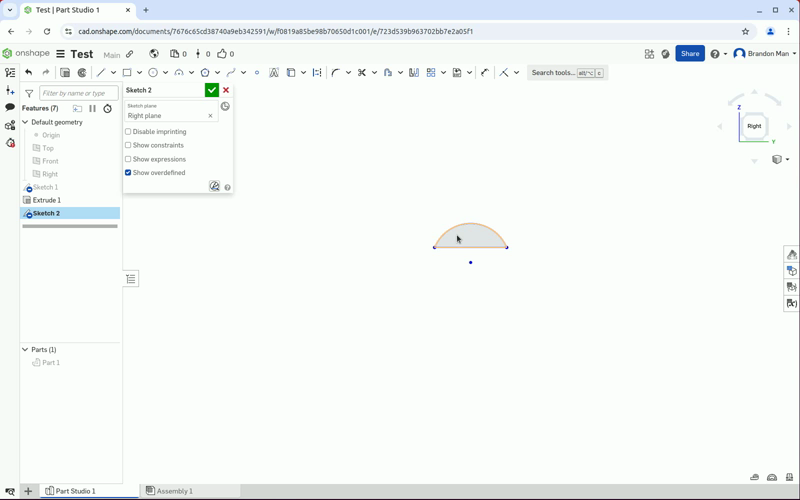
scroll(6)
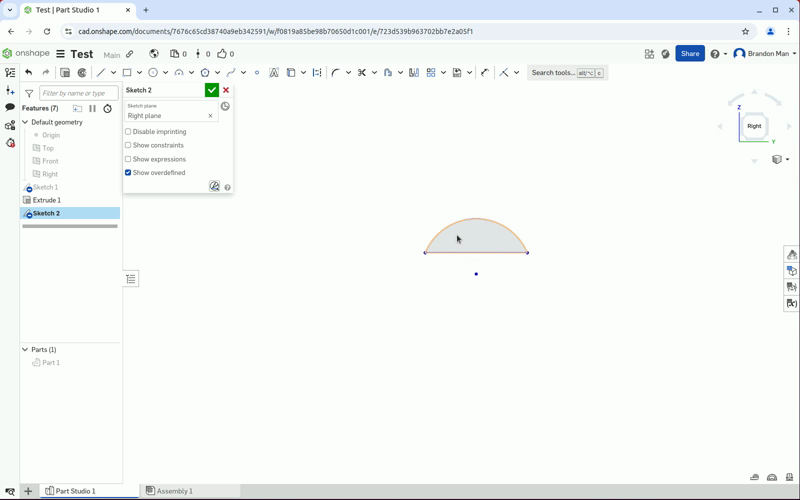
scroll(6)
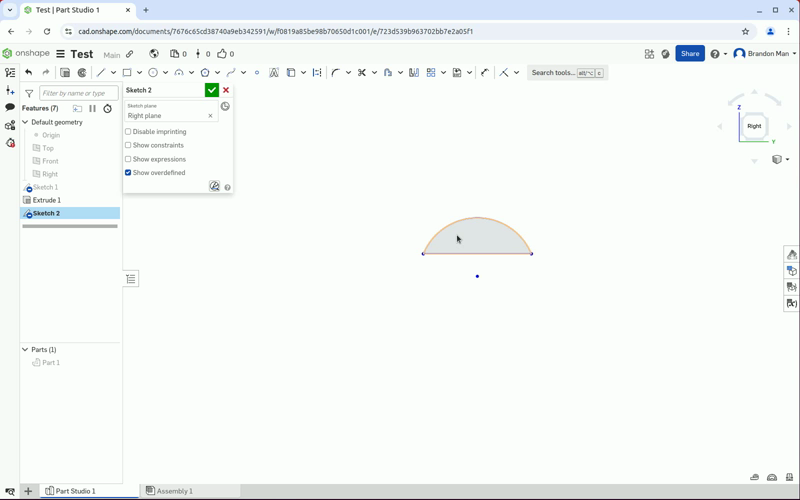
scroll(6)
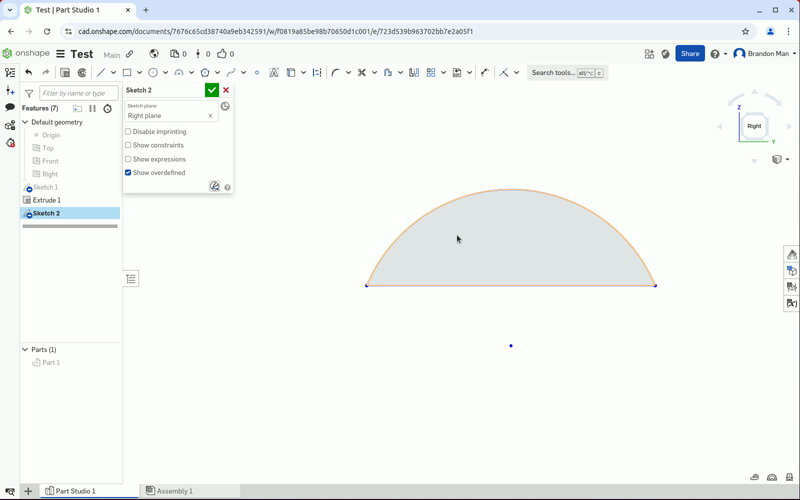
click(457, 234)
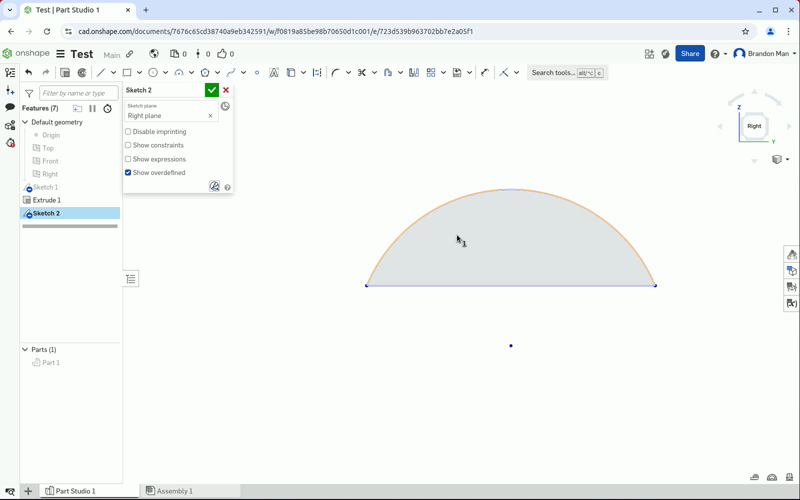
scroll(-6)
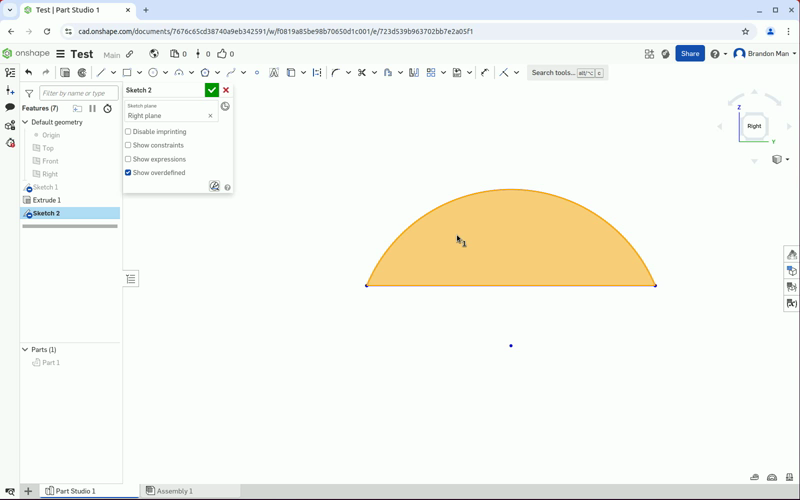
scroll(-6)
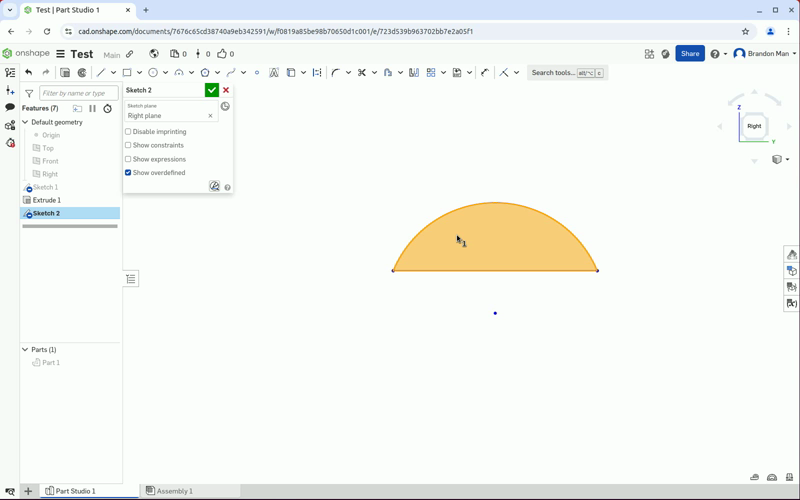
scroll(-6)
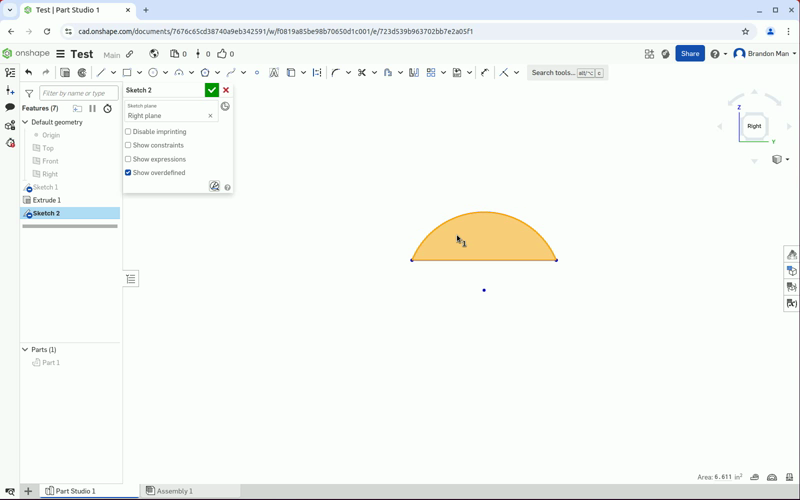
scroll(-6)
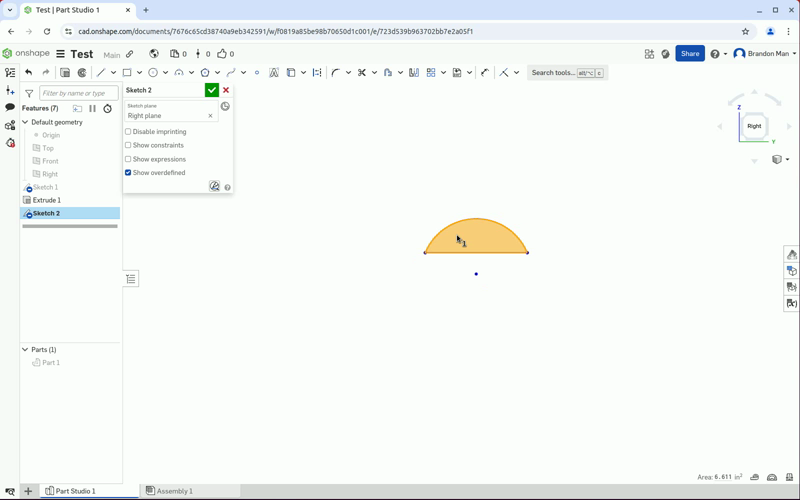
scroll(-6)
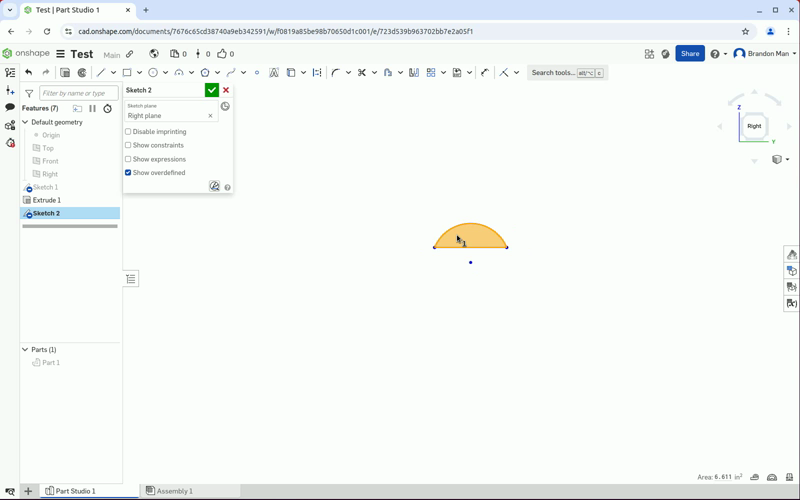
scroll(-6)
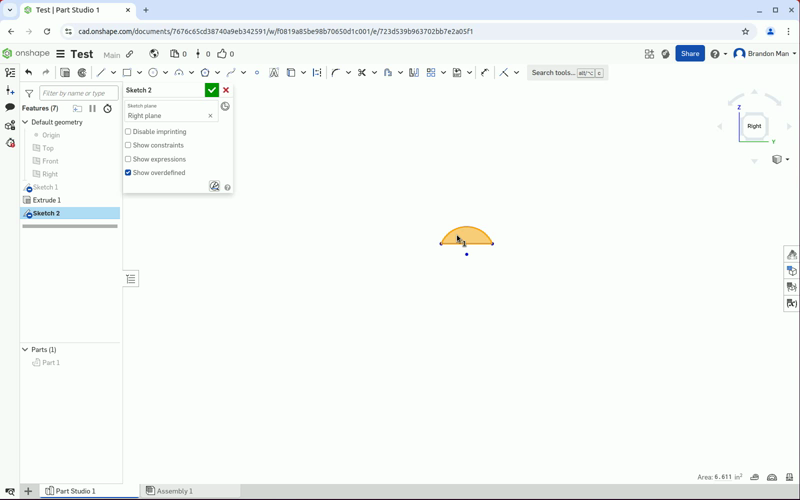
scroll(-6)
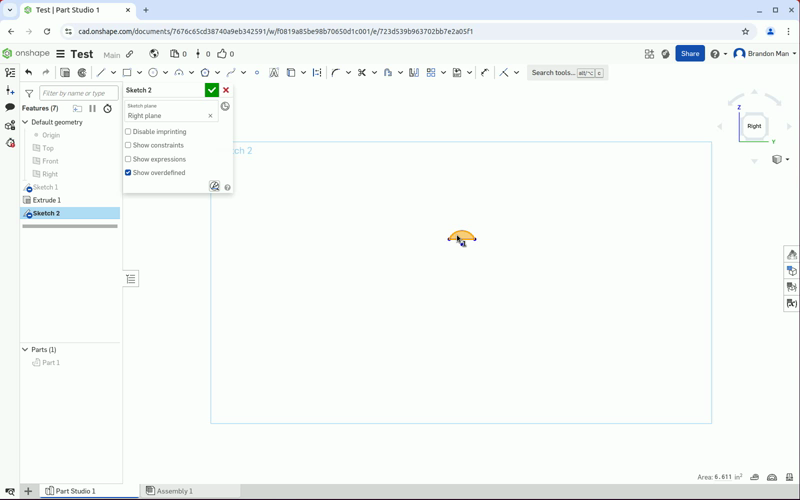
mouse_move(73, 352)
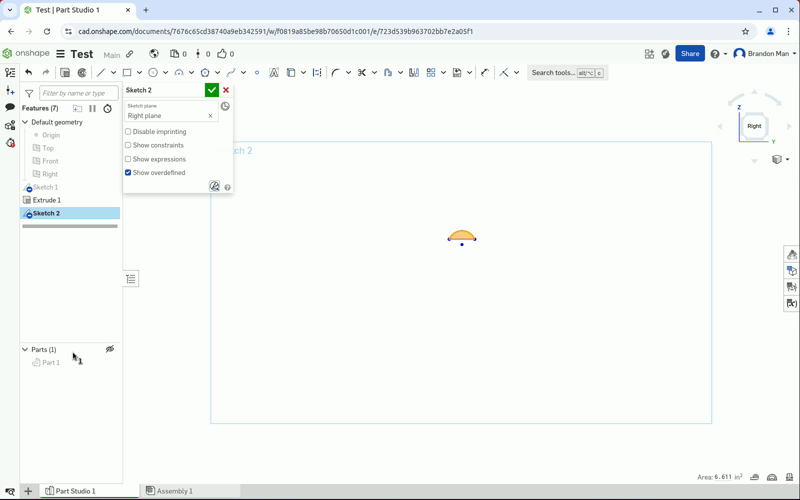
key(shift+y)
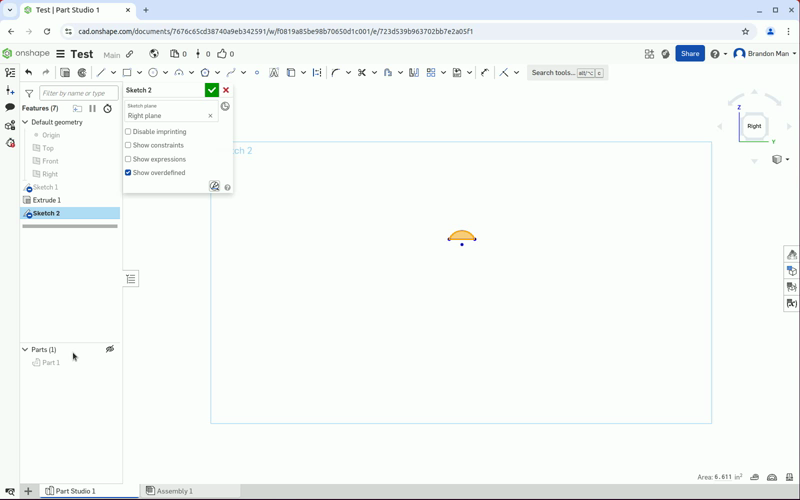
key(shift+e)
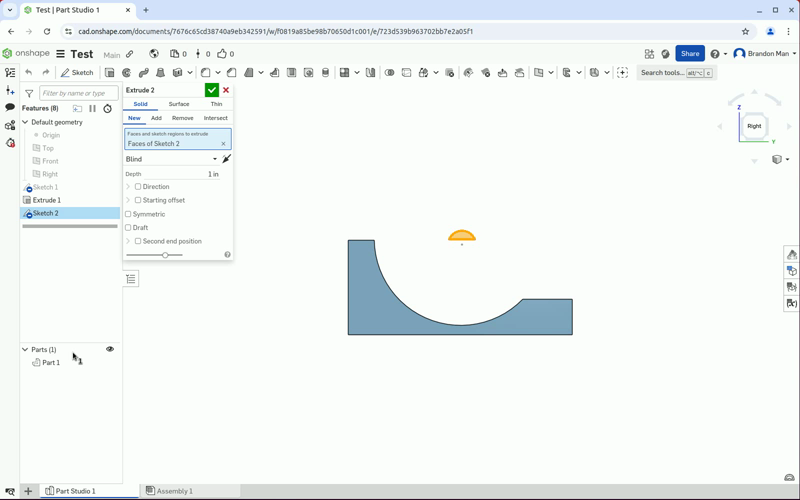
mouse_move(143, 106)
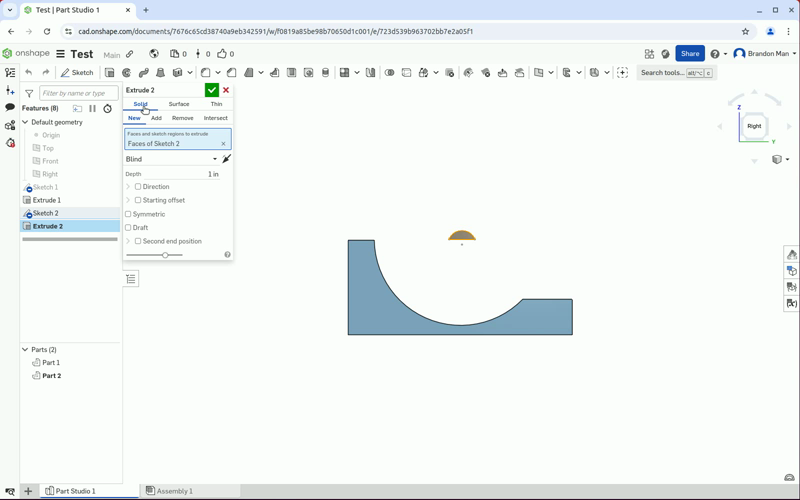
click(143, 106)
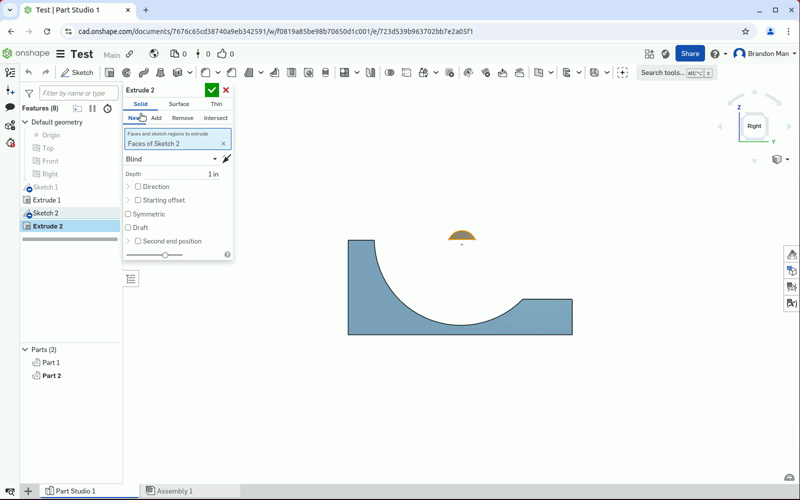
mouse_move(137, 120)
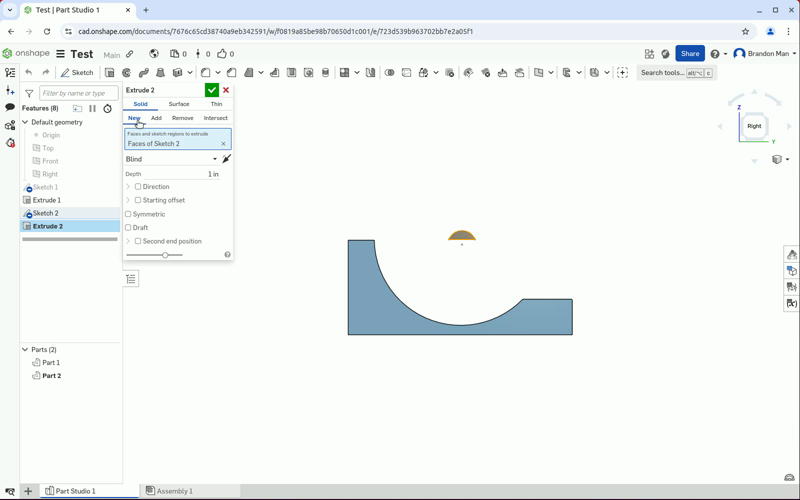
click(137, 120)
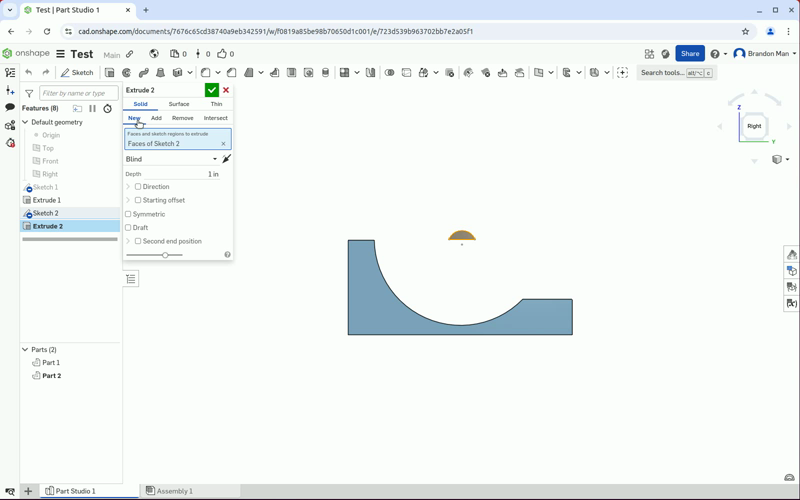
key(tab, 4)
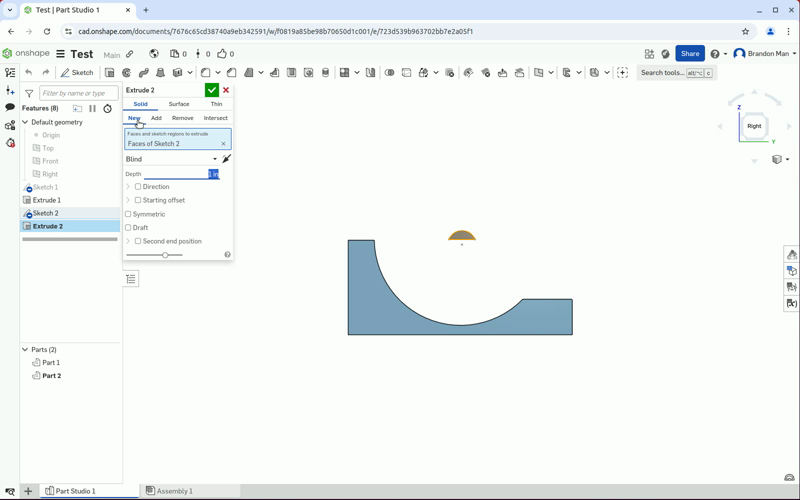
text(0.963)
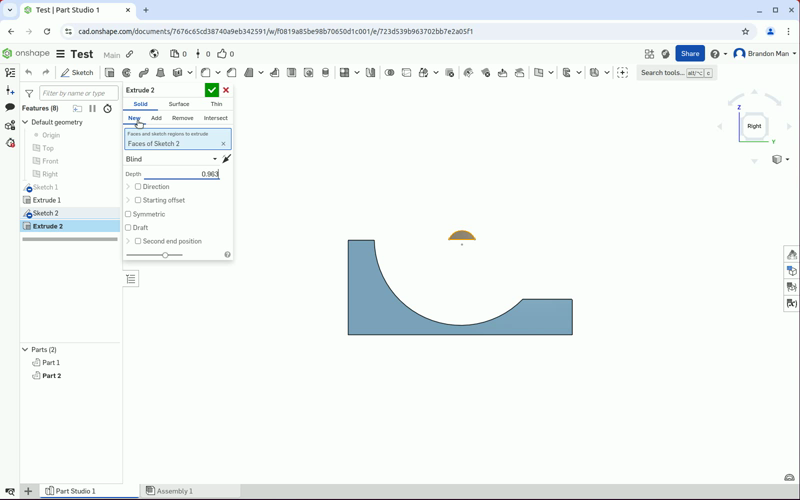
key(enter)
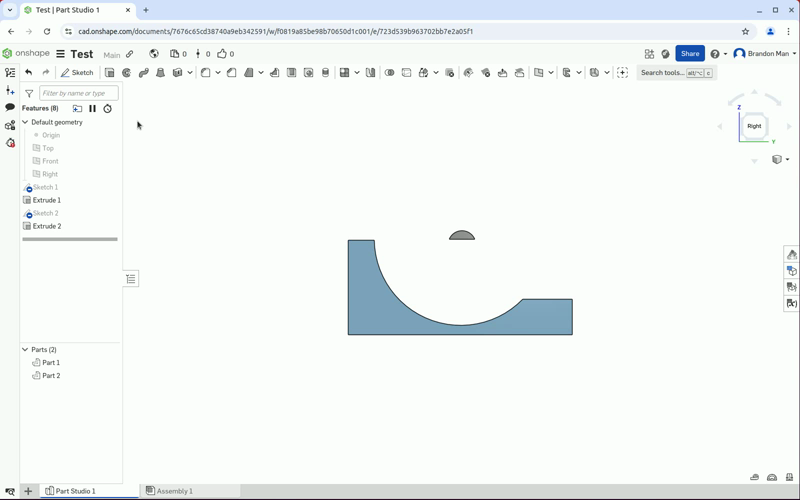
key(shift+h)
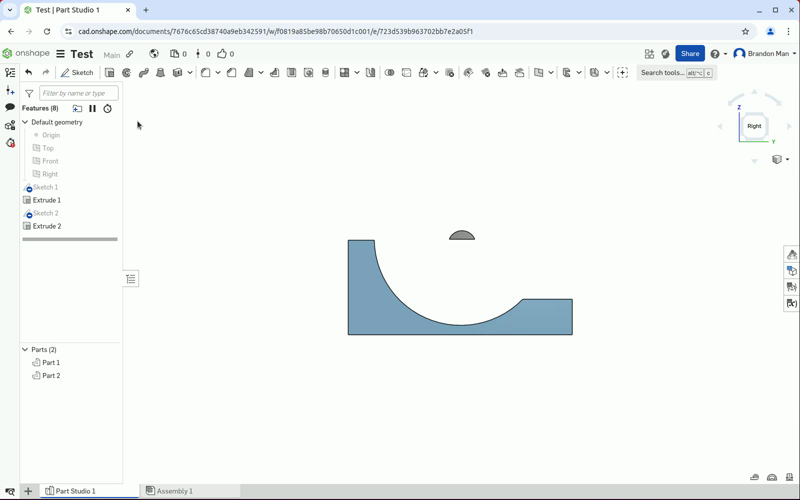
key(shift+h)
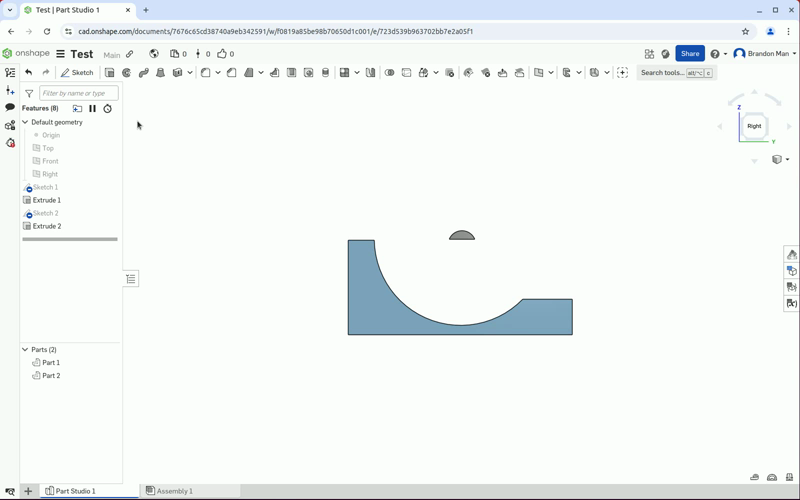
mouse_move(73, 189)
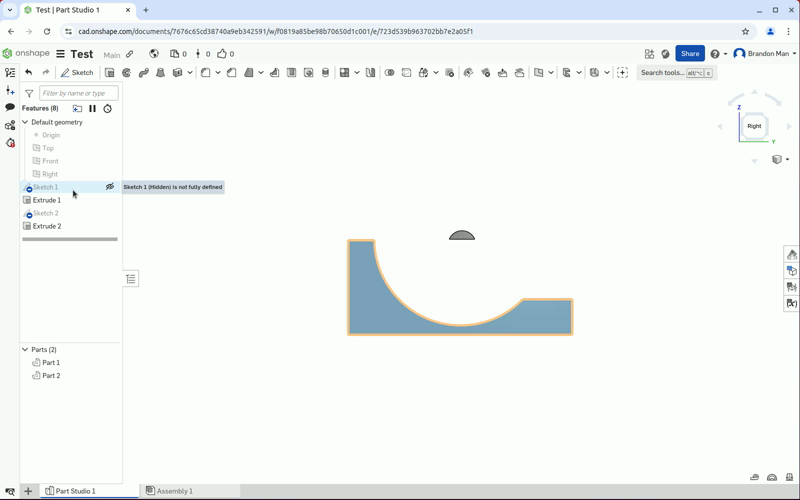
click(73, 189)
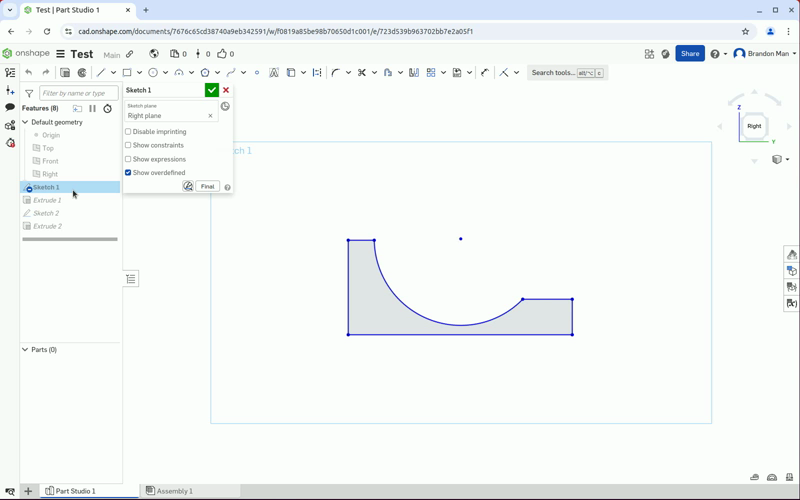
mouse_move(229, 92)
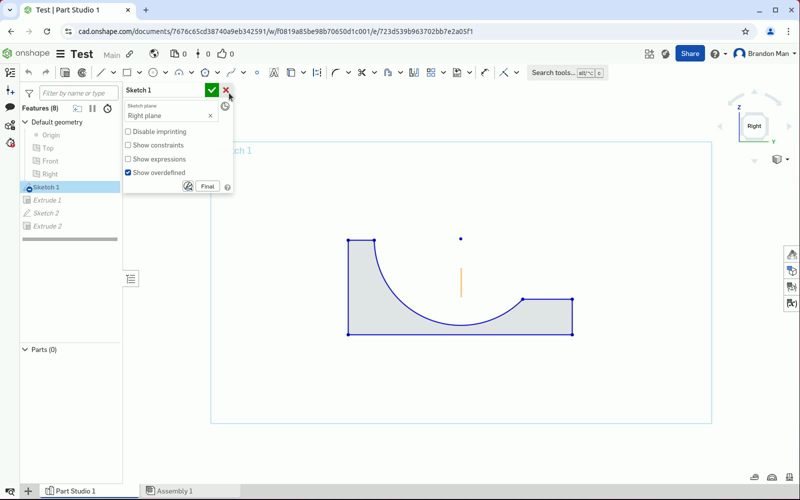
click(229, 92)
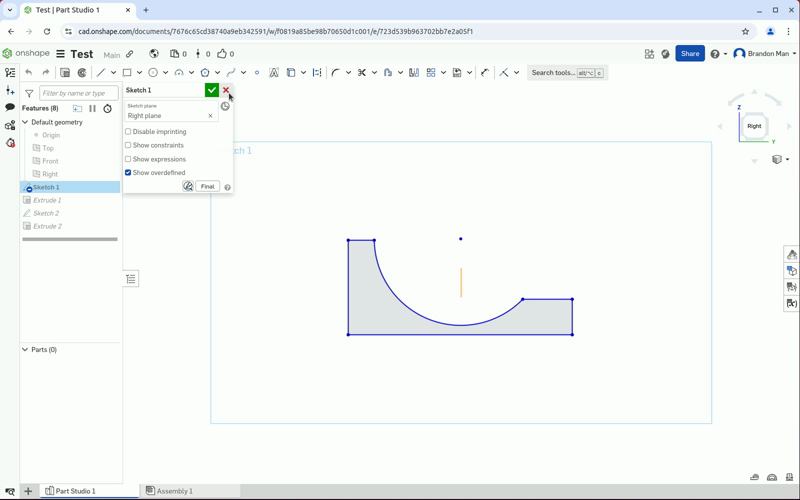
key(shift+s)
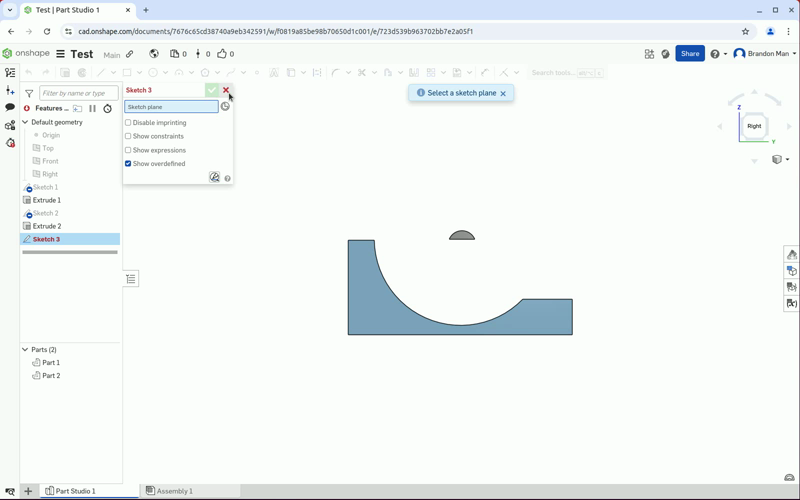
mouse_move(73, 176)
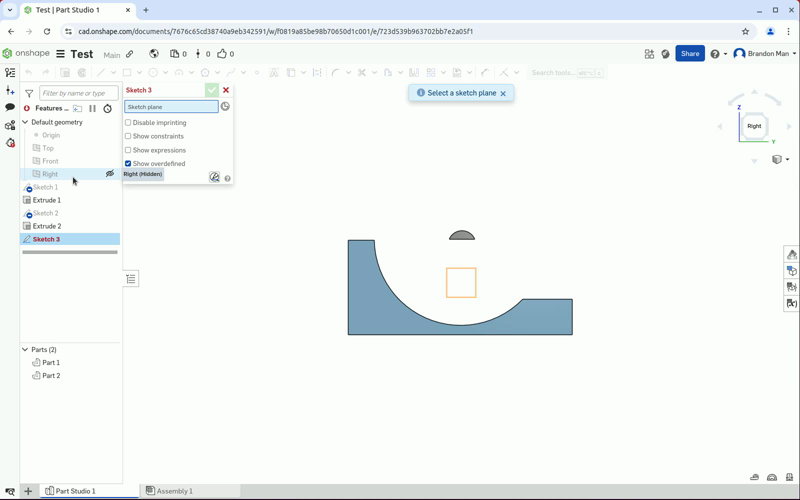
click(73, 176)
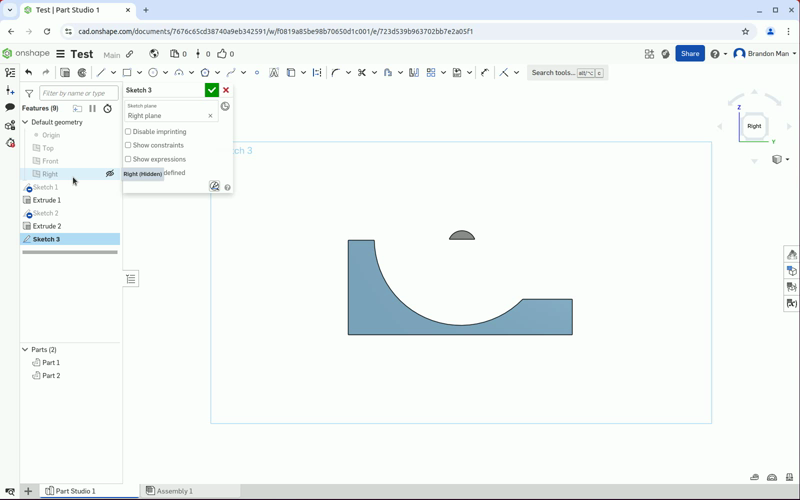
mouse_move(73, 352)
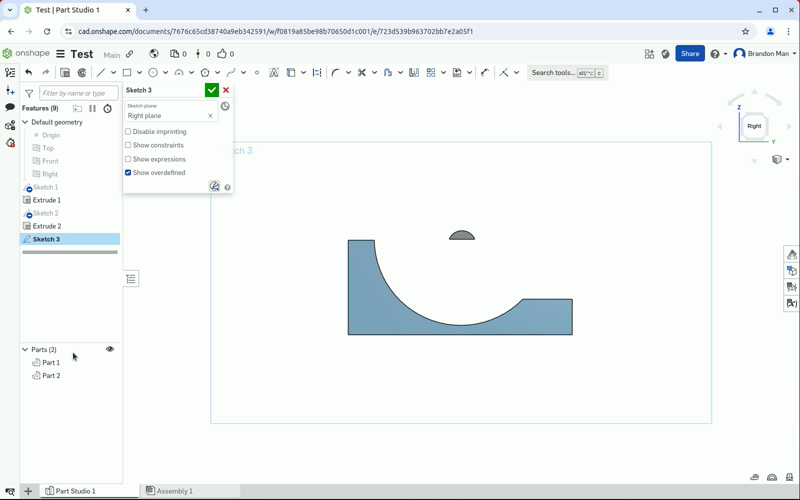
key(y)
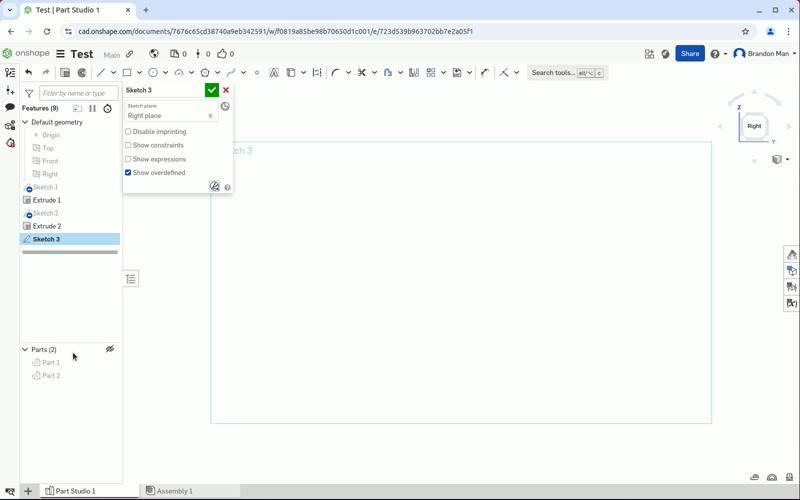
key(a)
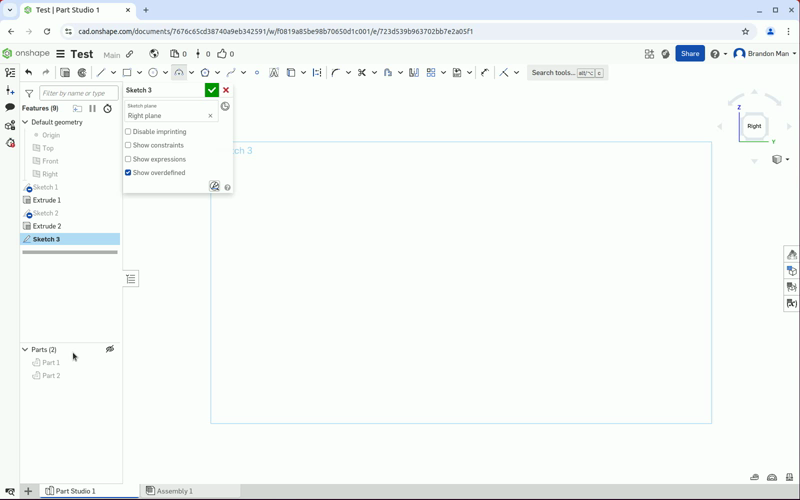
key_down(shift)
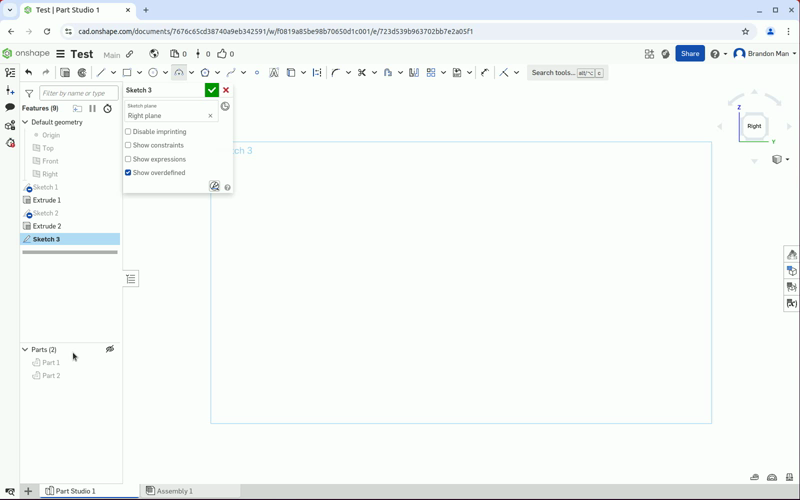
mouse_move(449, 239)
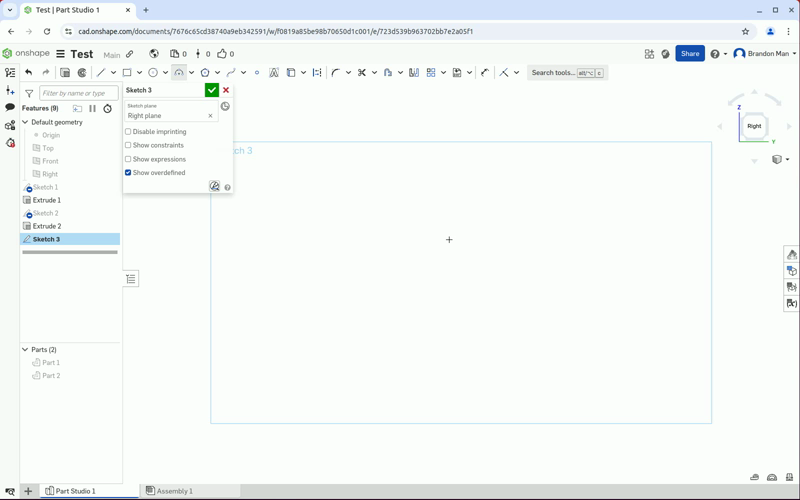
click(449, 239)
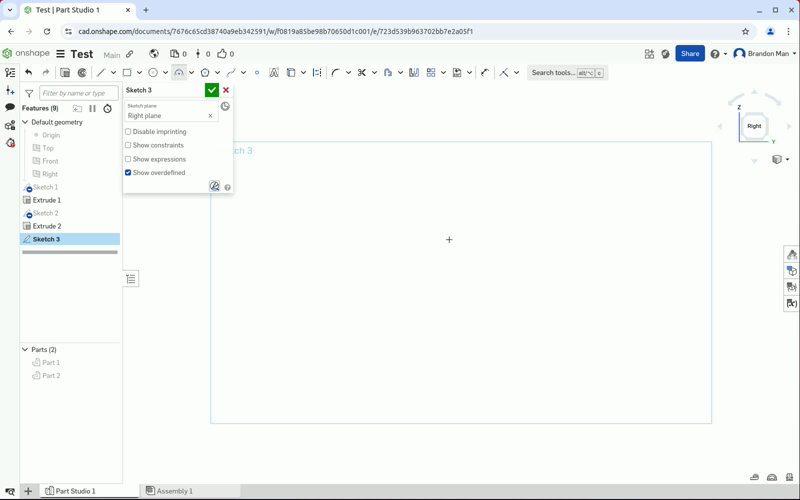
key_up(shift)
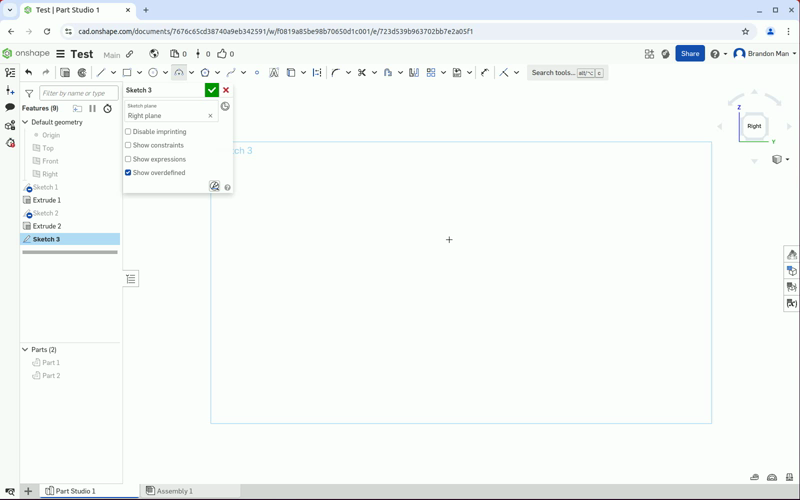
key_down(shift)
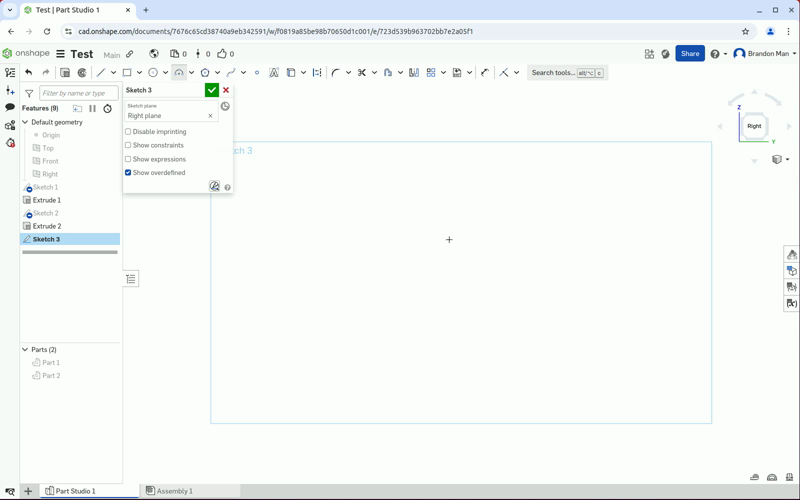
mouse_move(474, 239)
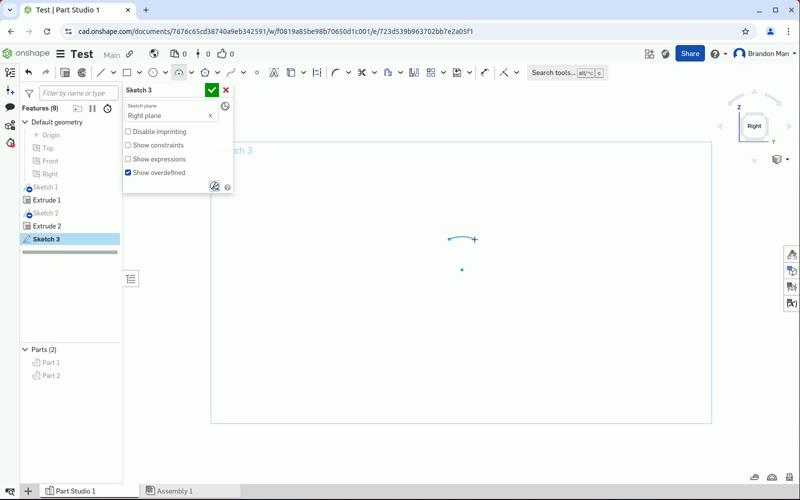
click(474, 239)
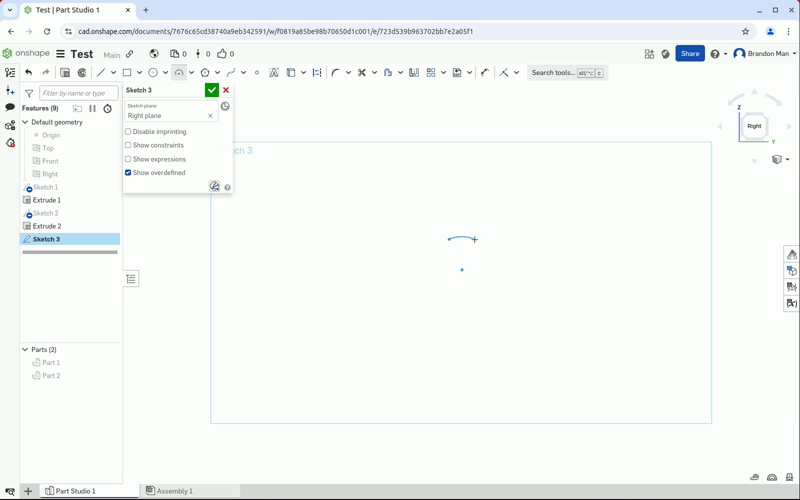
mouse_move(461, 258)
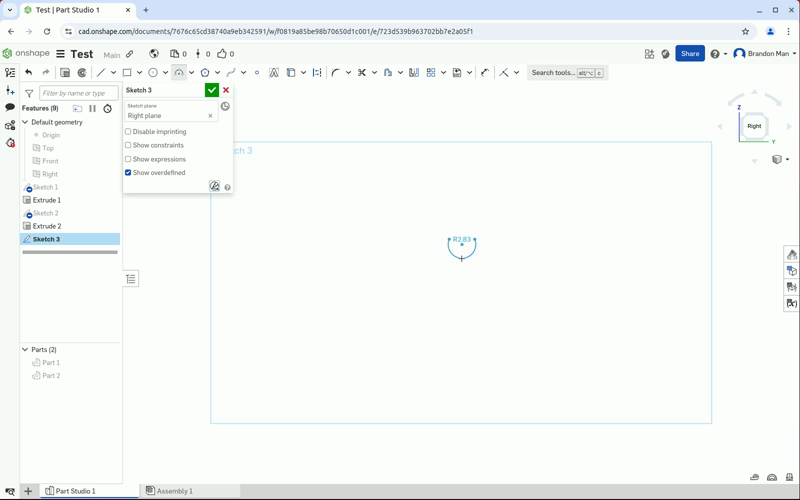
click(461, 258)
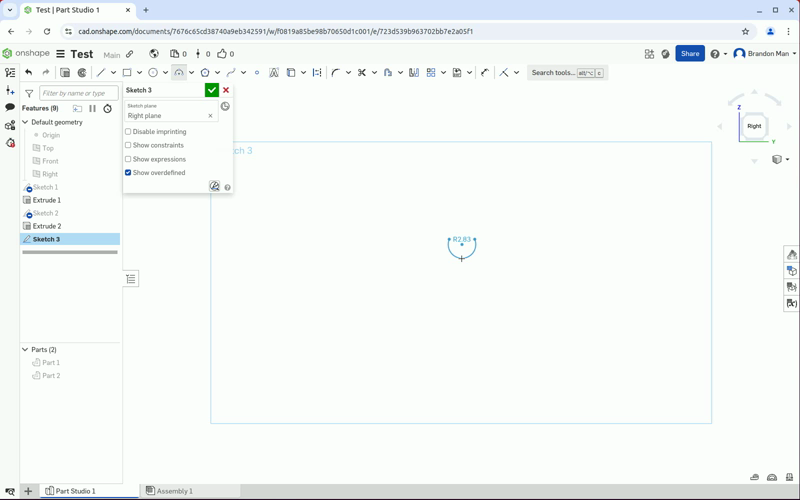
key_up(shift)
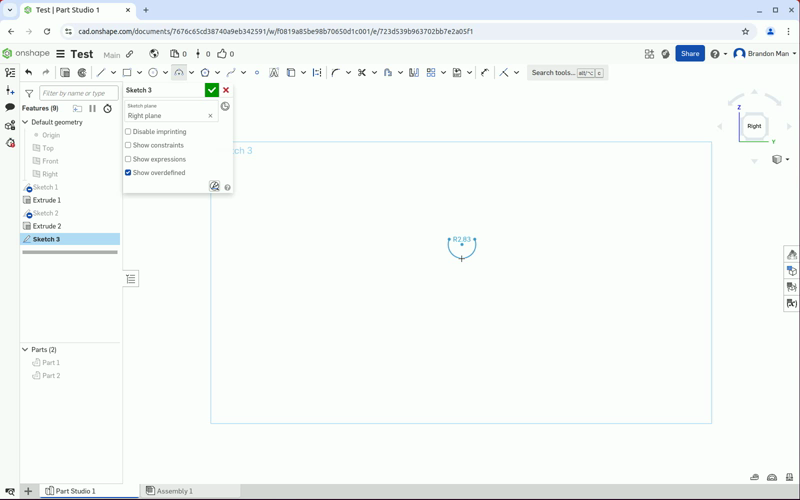
key(esc)
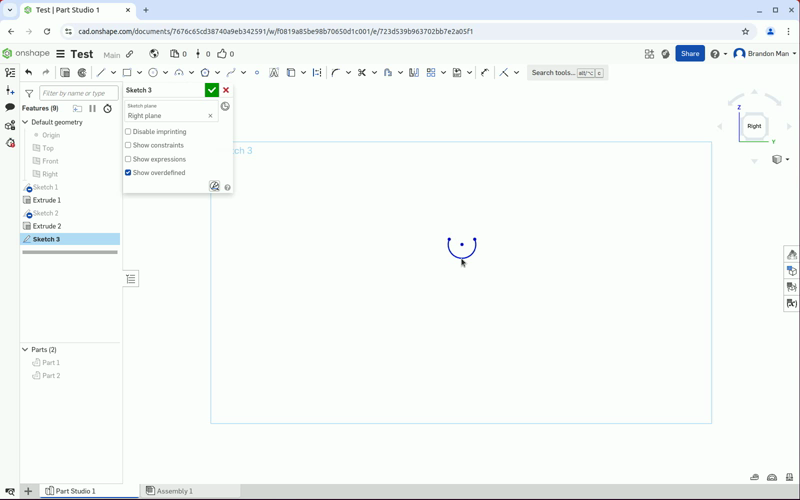
key(l)
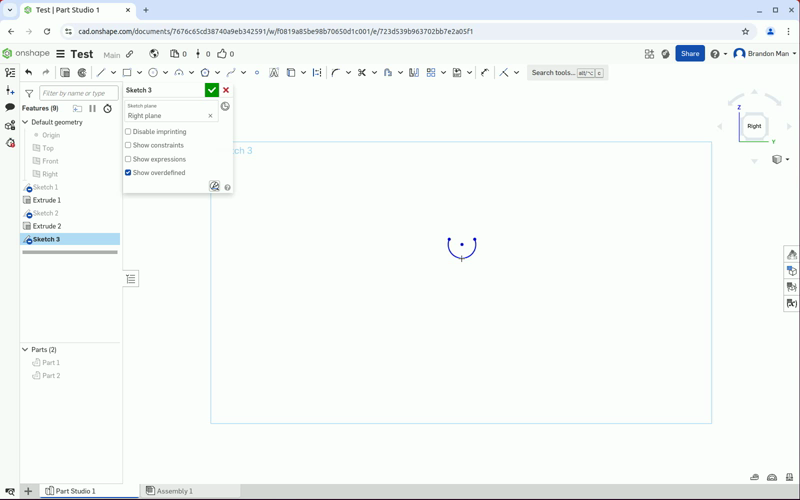
mouse_move(474, 239)
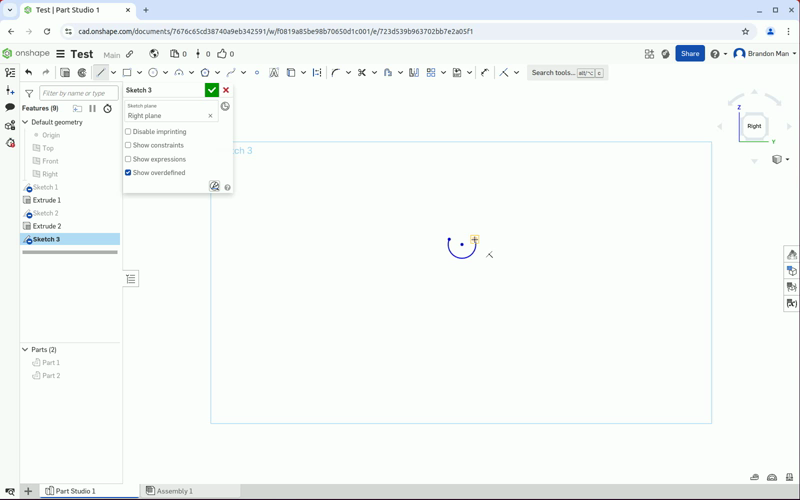
click(474, 239)
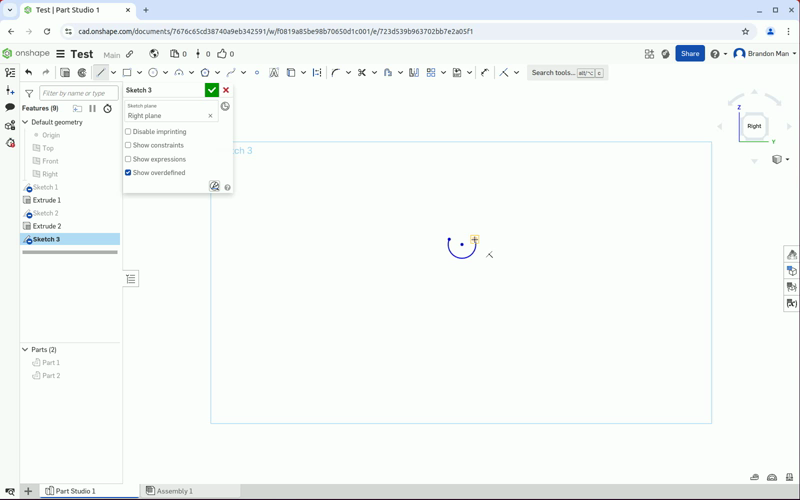
mouse_move(504, 239)
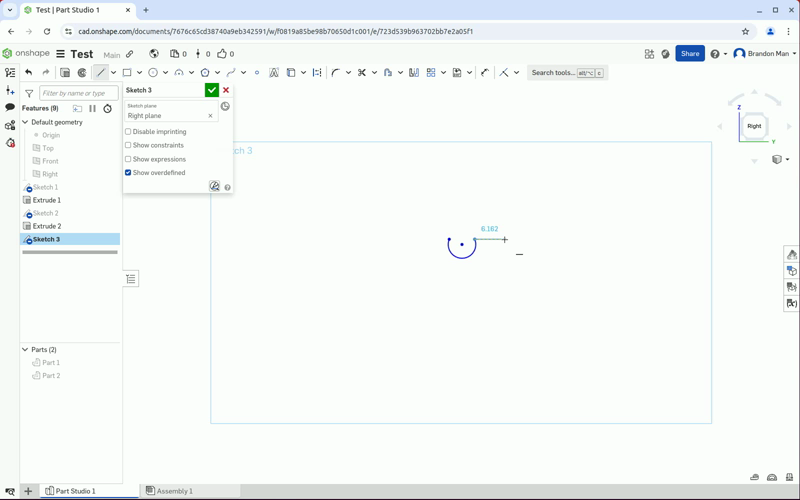
key_down(shift)
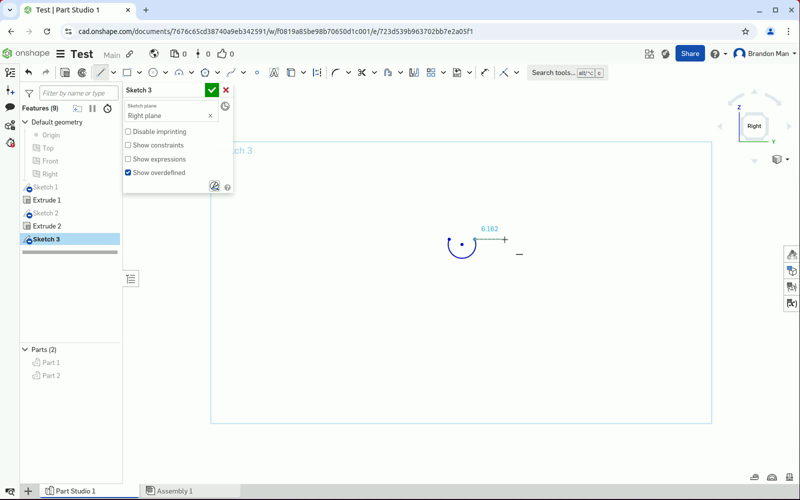
mouse_move(449, 239)
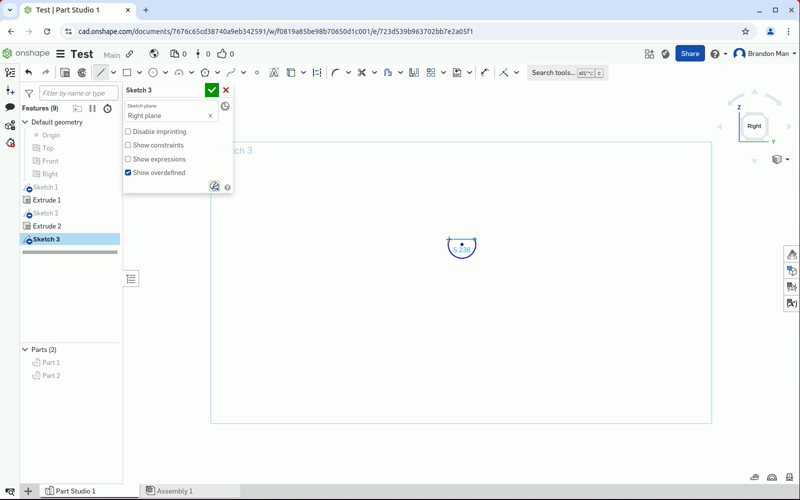
key_up(shift)
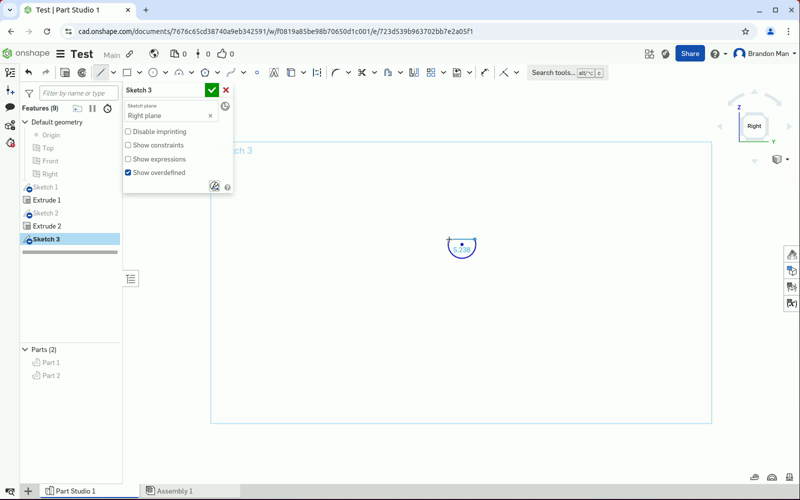
click(449, 239)
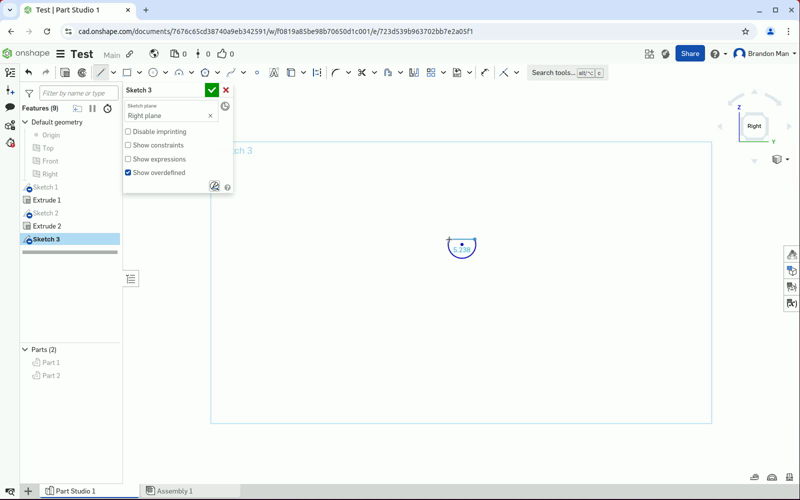
key(esc)
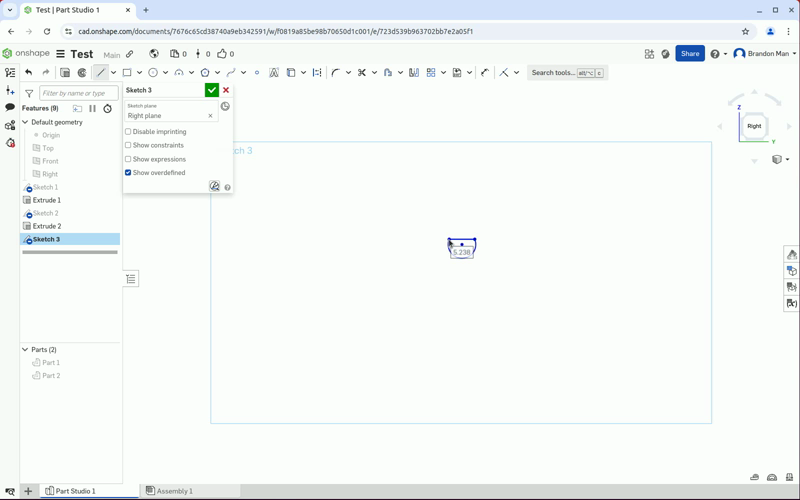
mouse_move(469, 241)
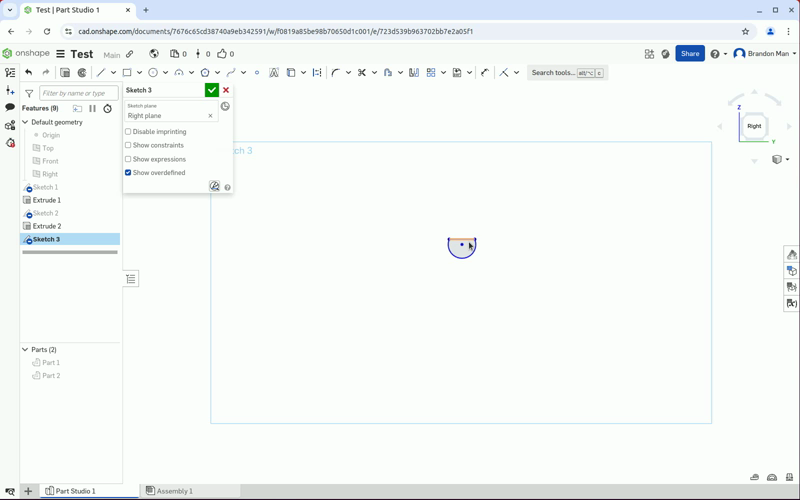
scroll(6)
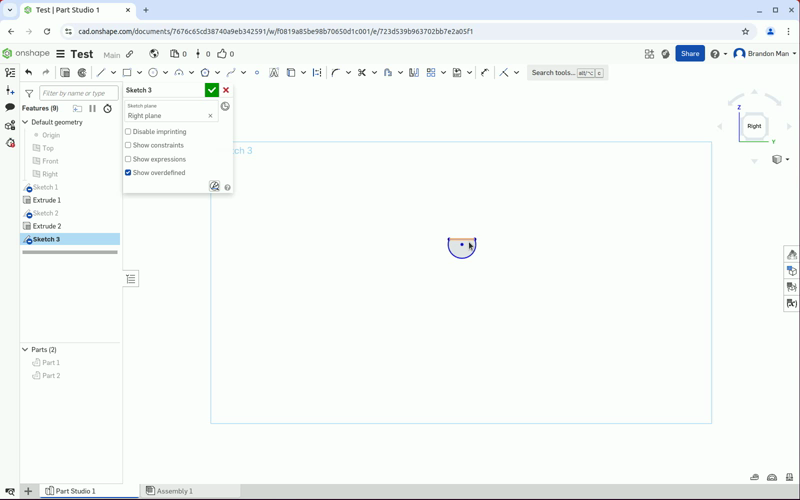
scroll(6)
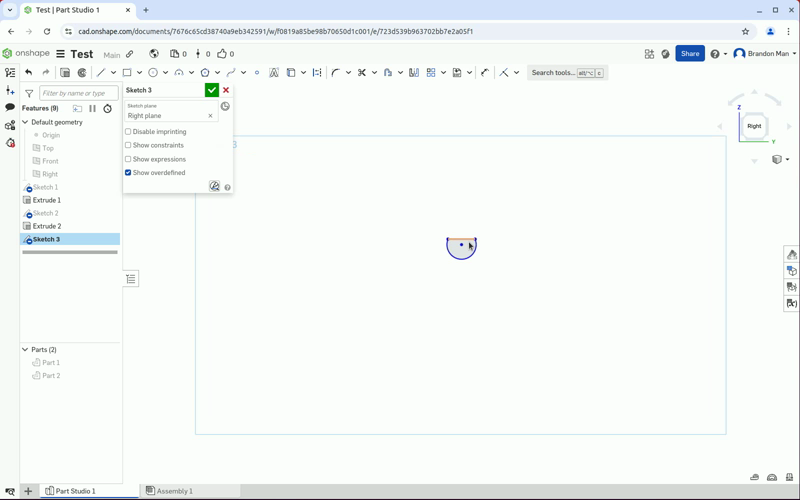
scroll(6)
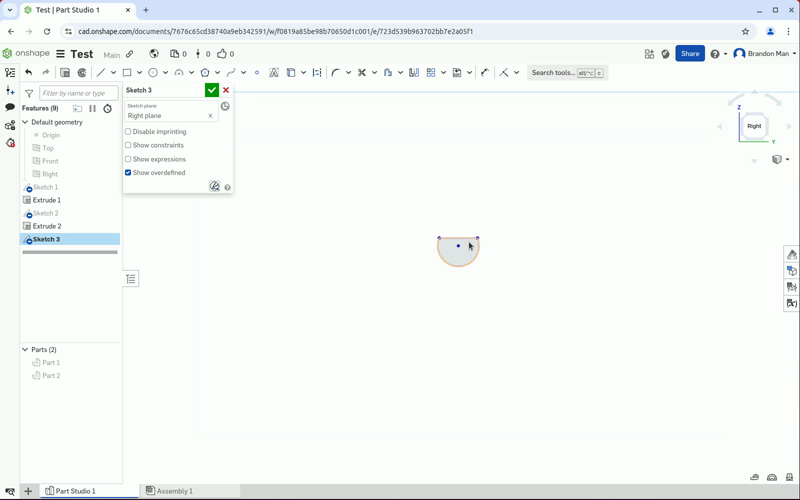
scroll(6)
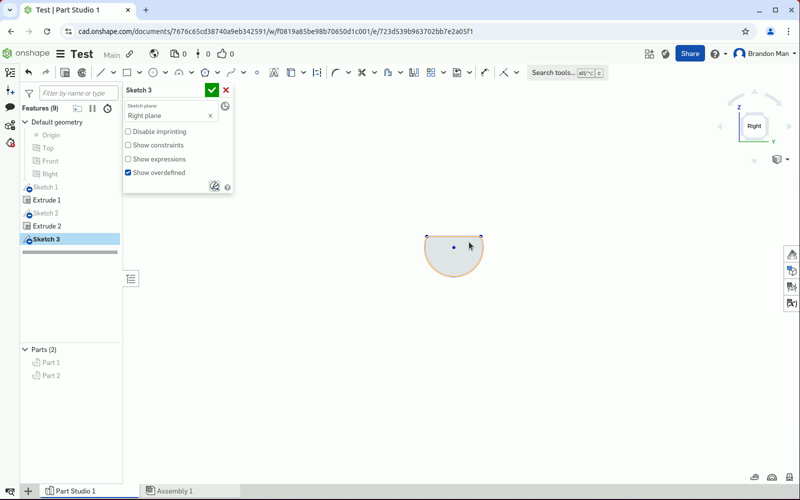
scroll(6)
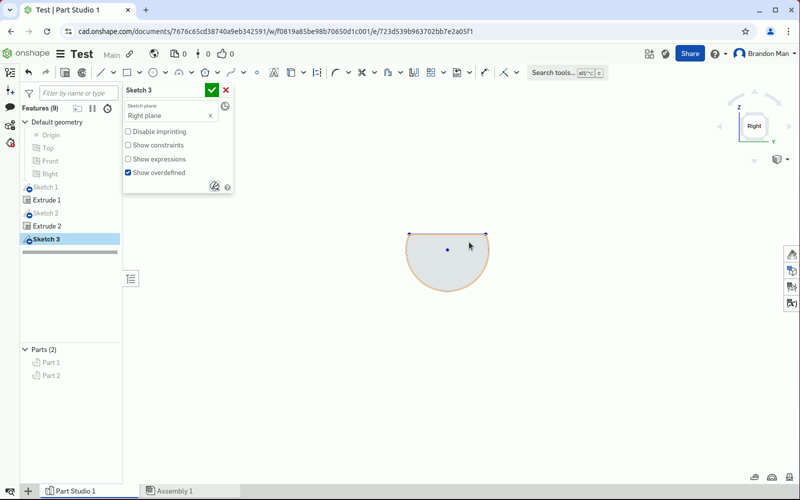
scroll(6)
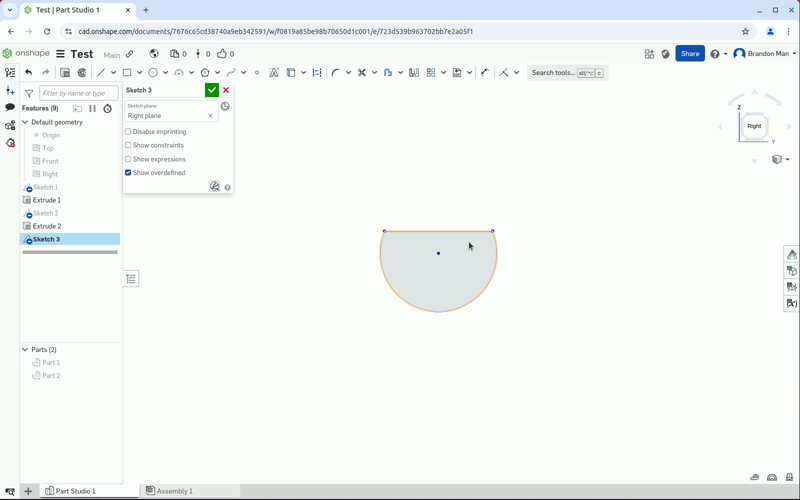
scroll(6)
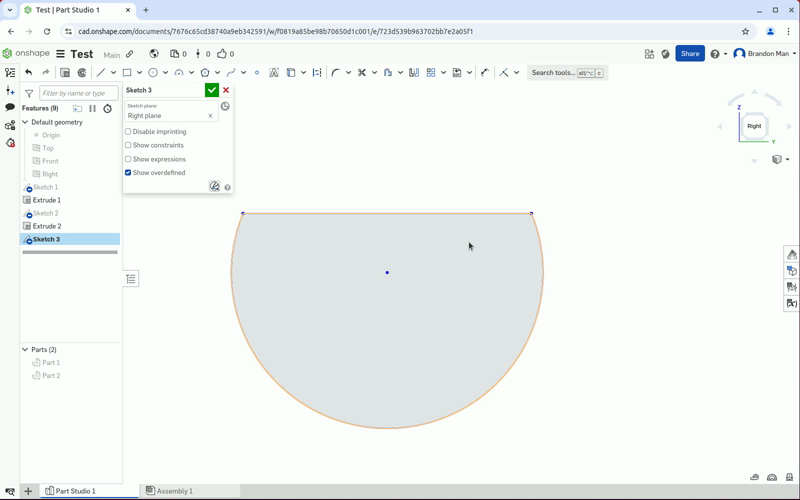
click(469, 241)
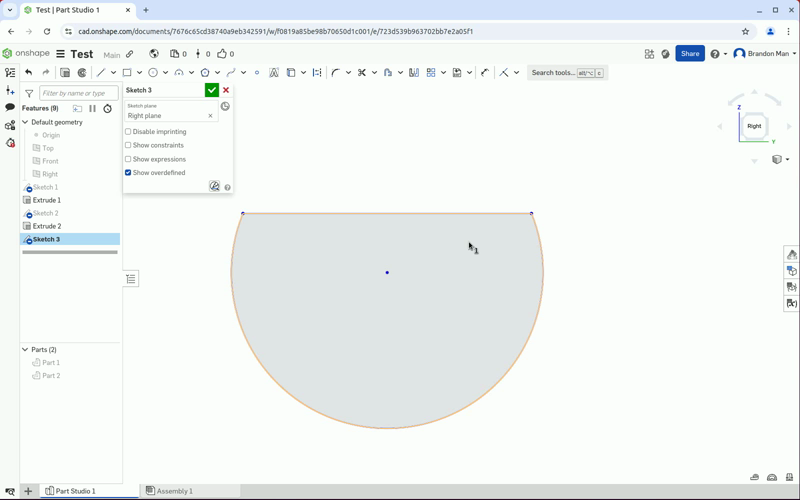
scroll(-6)
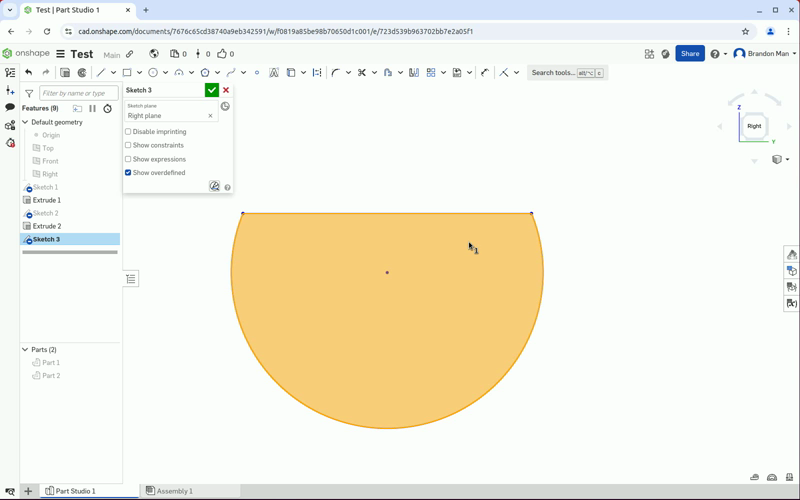
scroll(-6)
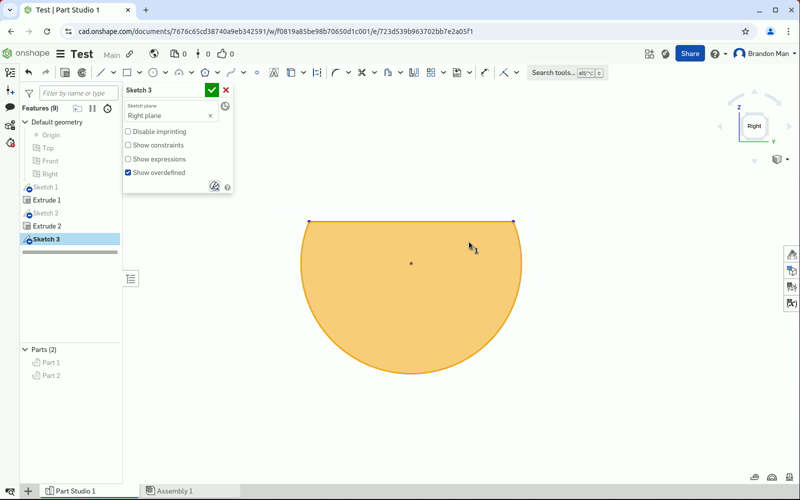
scroll(-6)
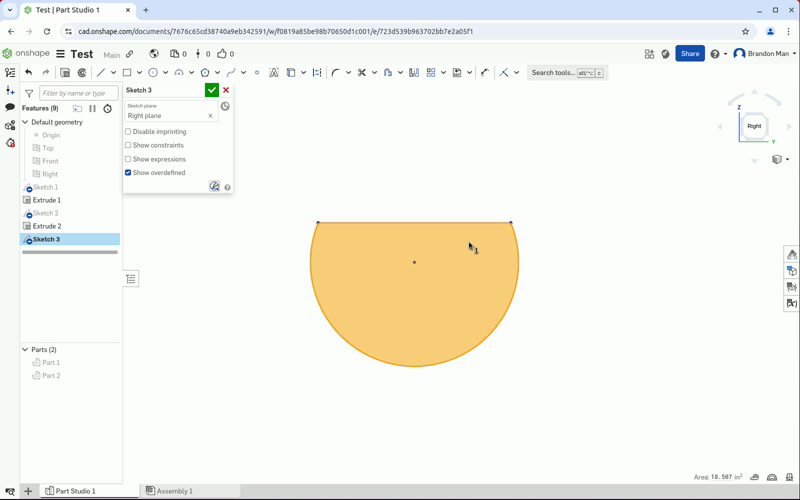
scroll(-6)
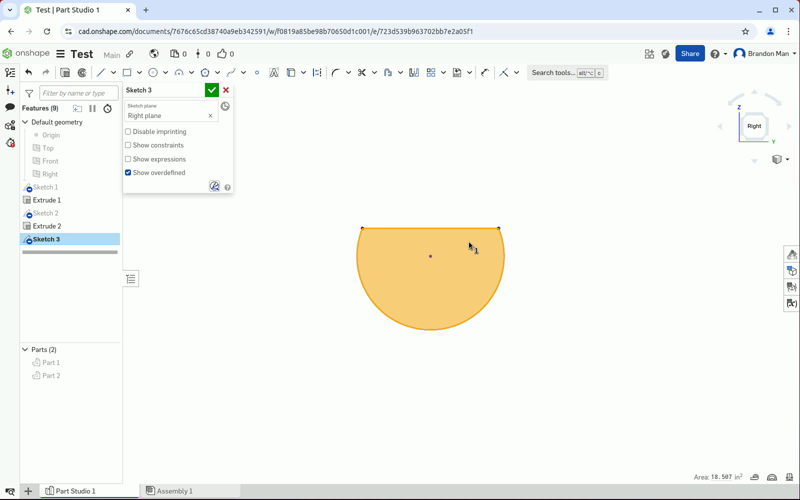
scroll(-6)
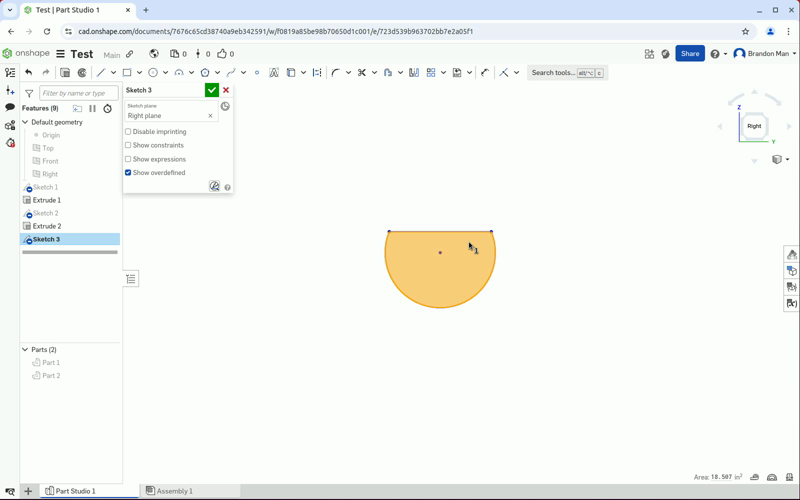
scroll(-6)
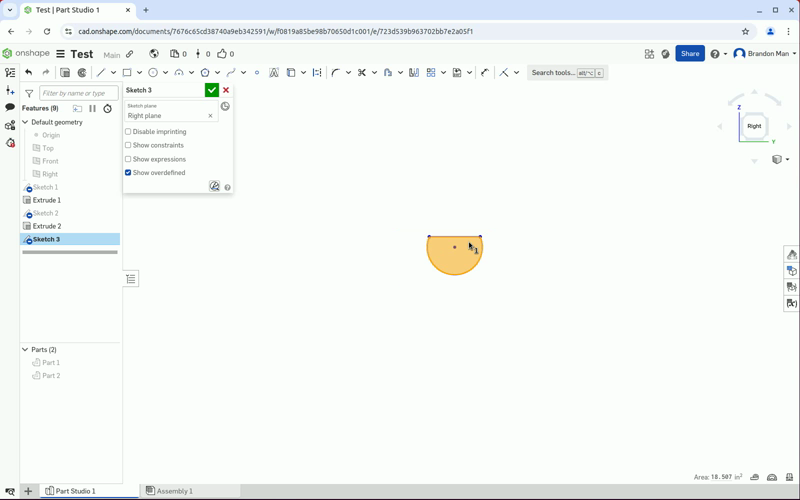
scroll(-6)
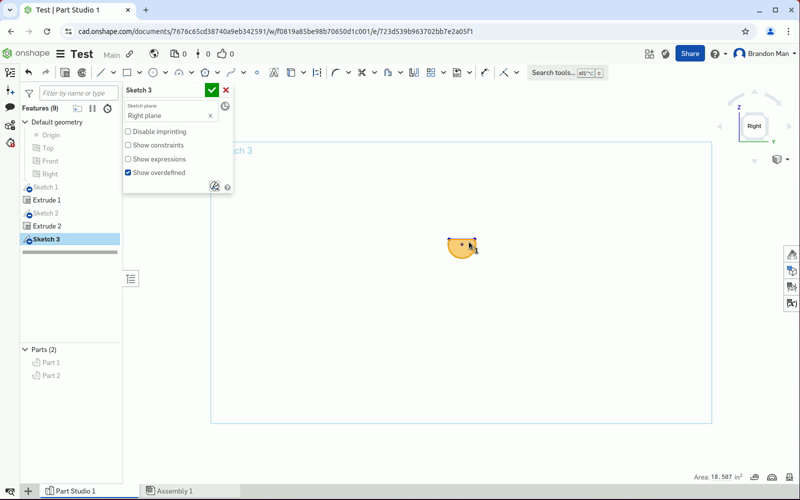
mouse_move(73, 352)
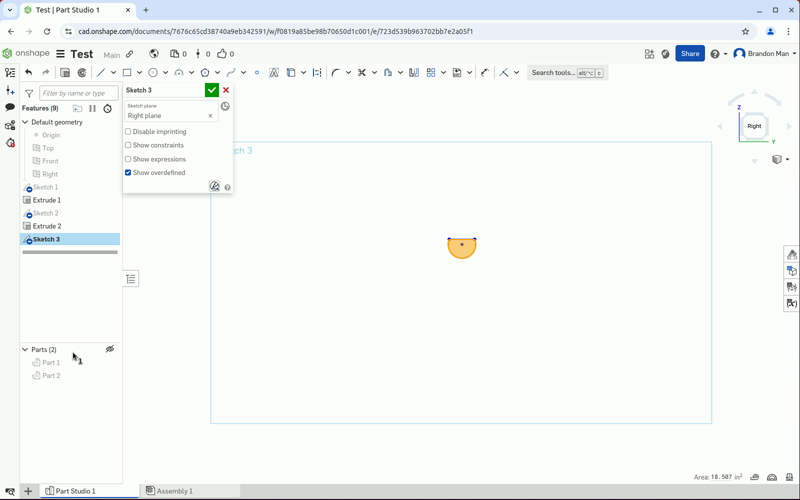
key(shift+y)
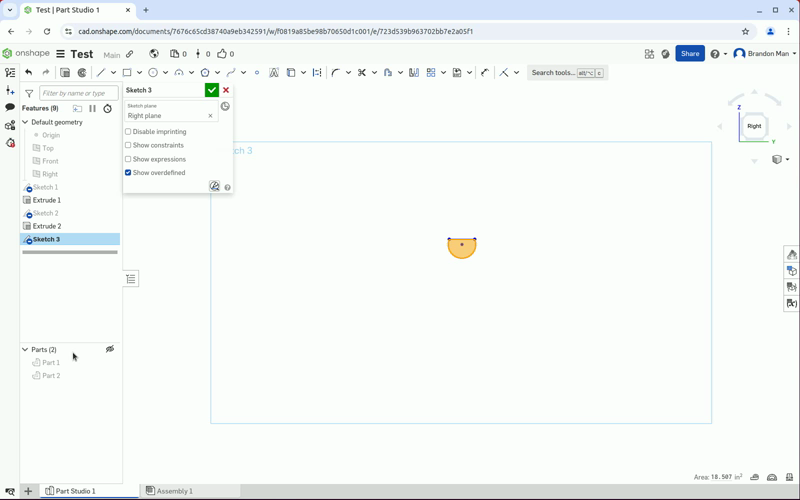
key(shift+e)
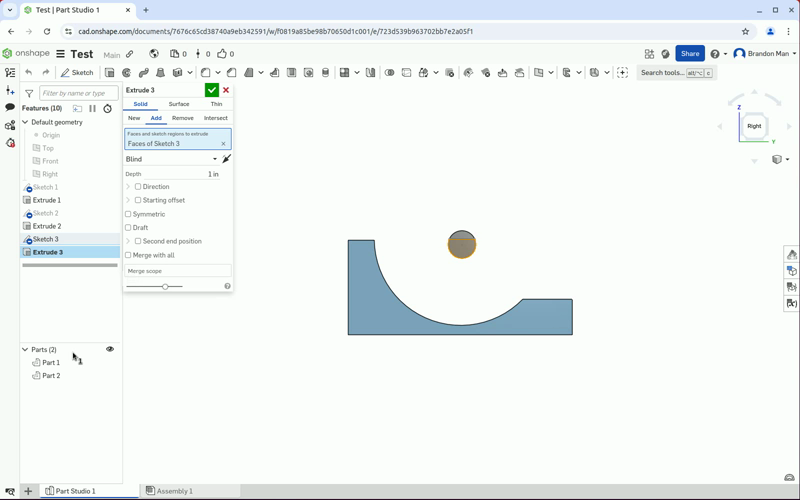
mouse_move(143, 106)
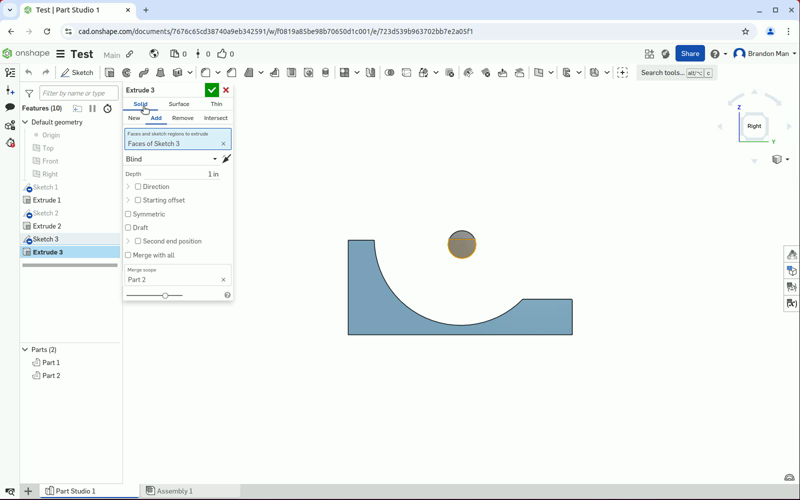
click(143, 106)
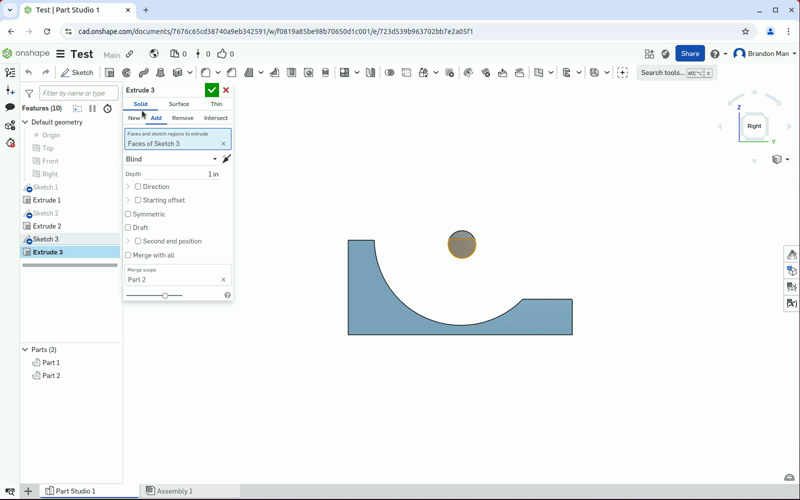
mouse_move(137, 120)
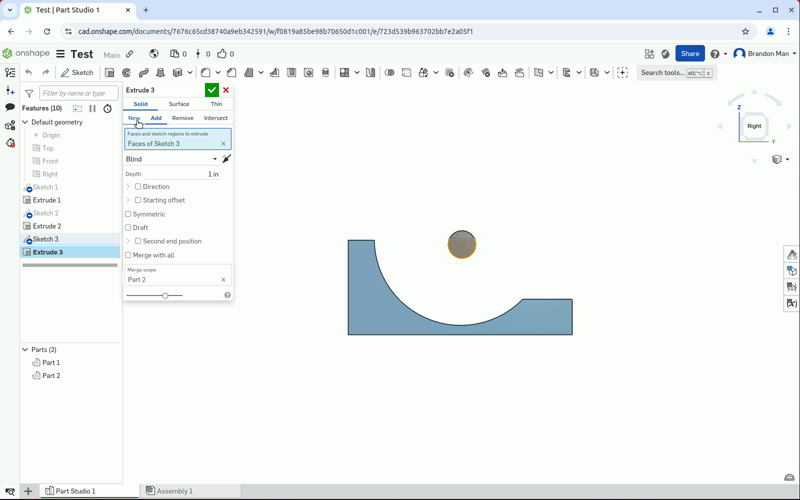
click(137, 120)
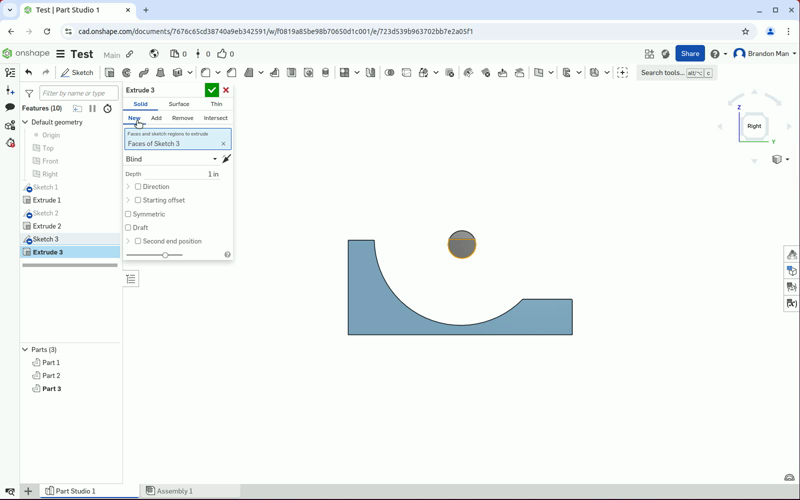
key(tab, 4)
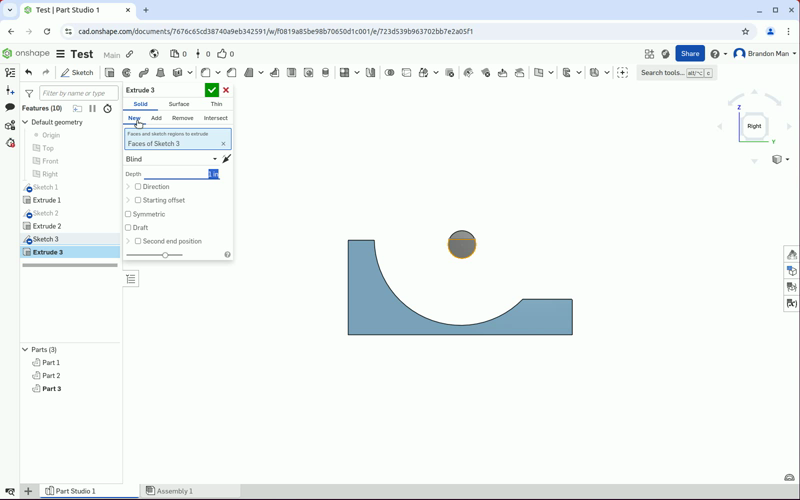
text(0.963)
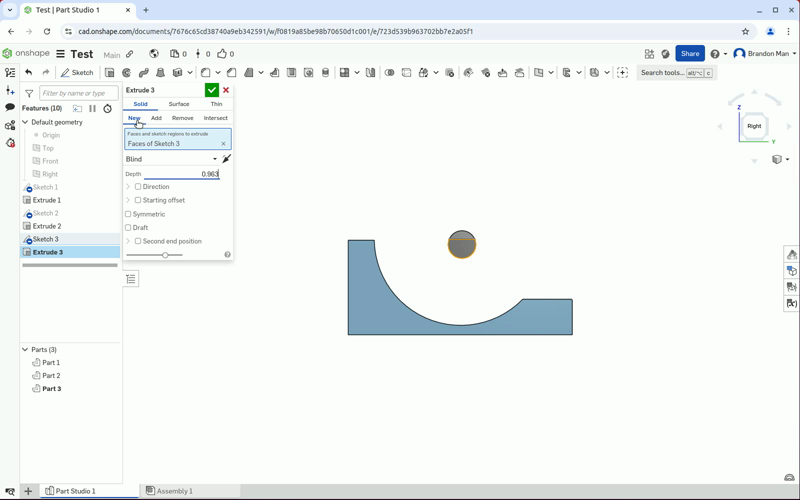
key(enter)
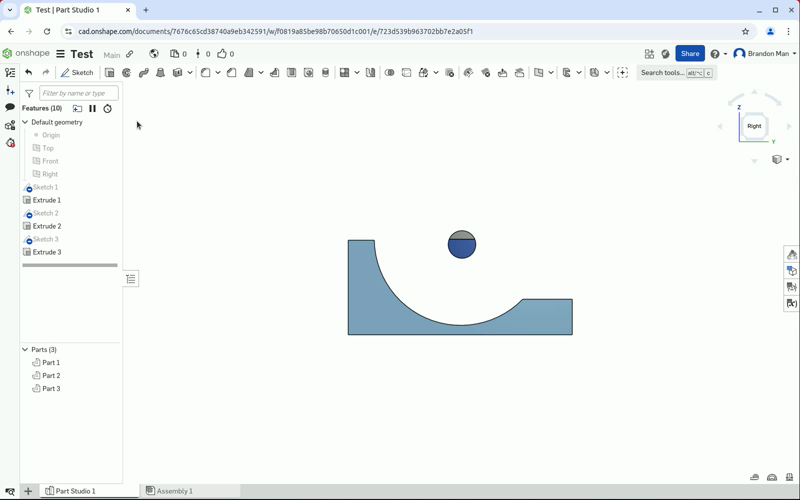
key(shift+h)
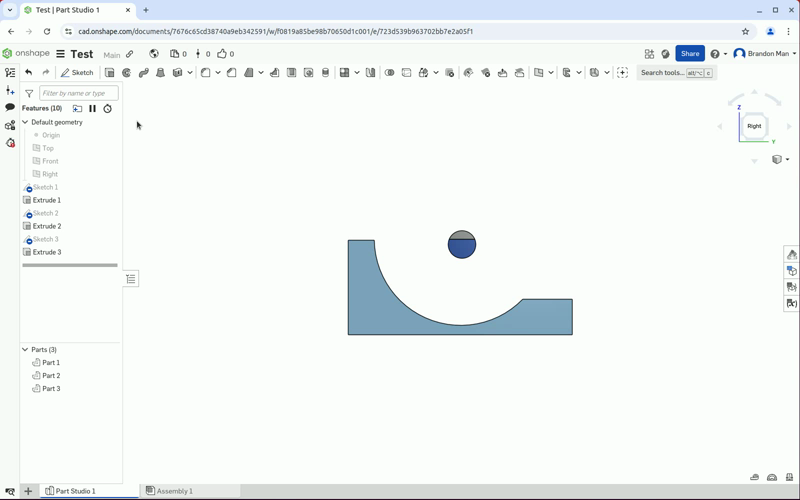
key(shift+h)
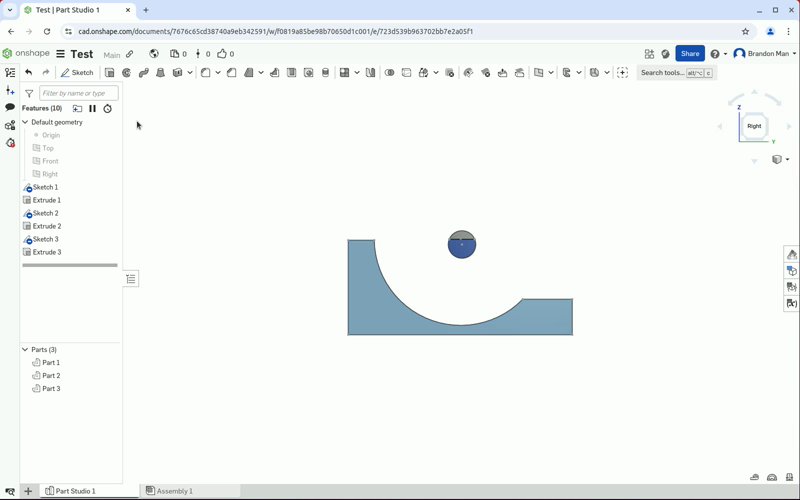
key(shift+7)
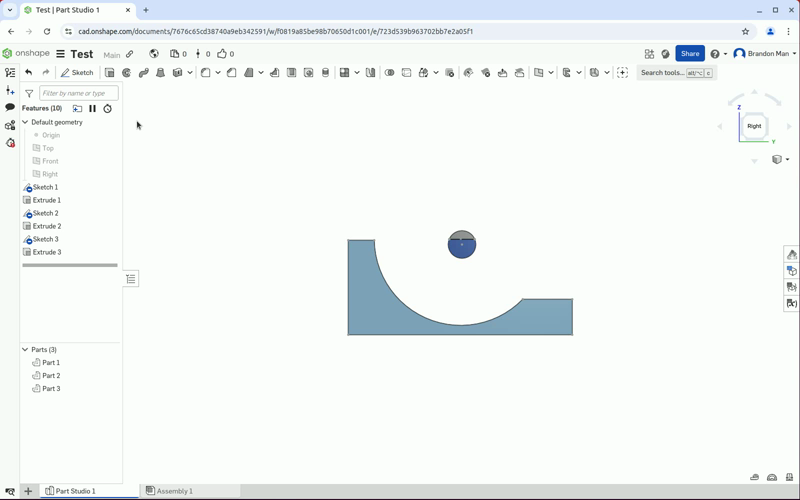
key(right, 2)
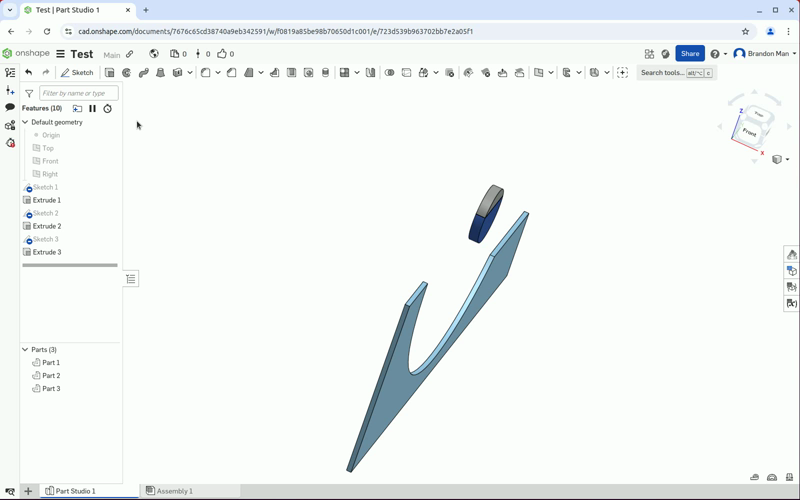
key(down, 2)
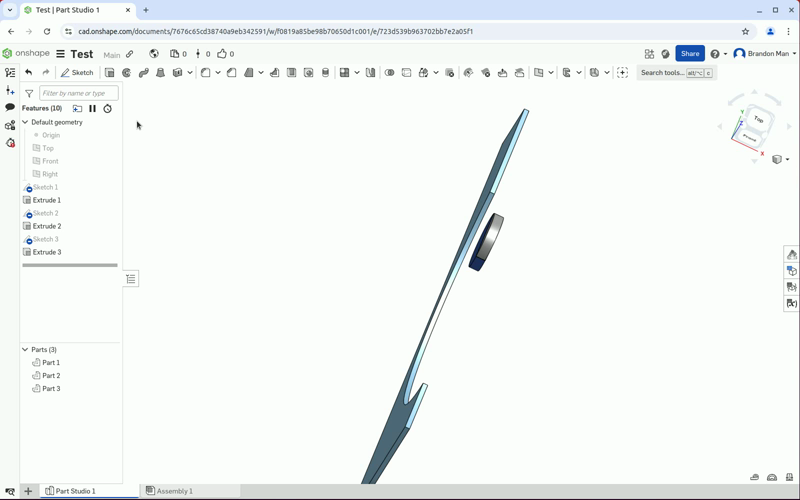
key(up, 2)
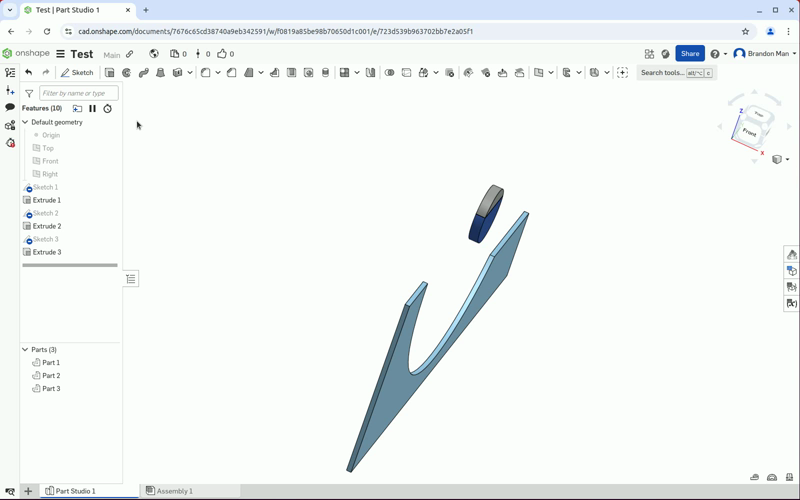
key(left, 2)
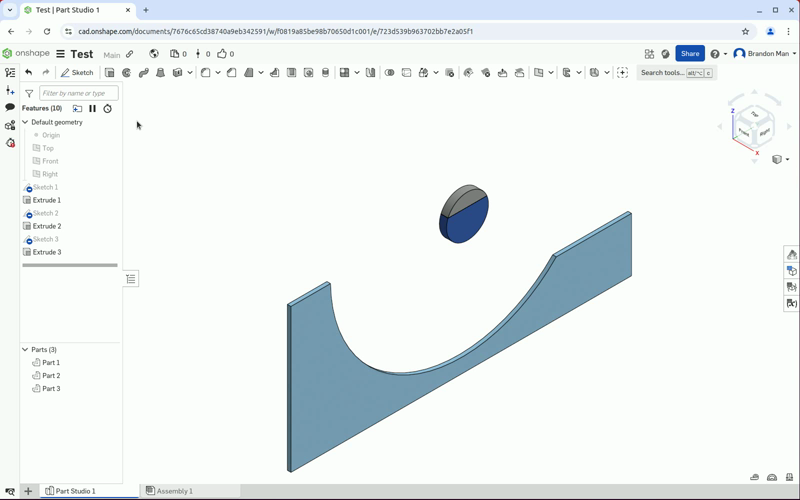
mouse_move(73, 189)
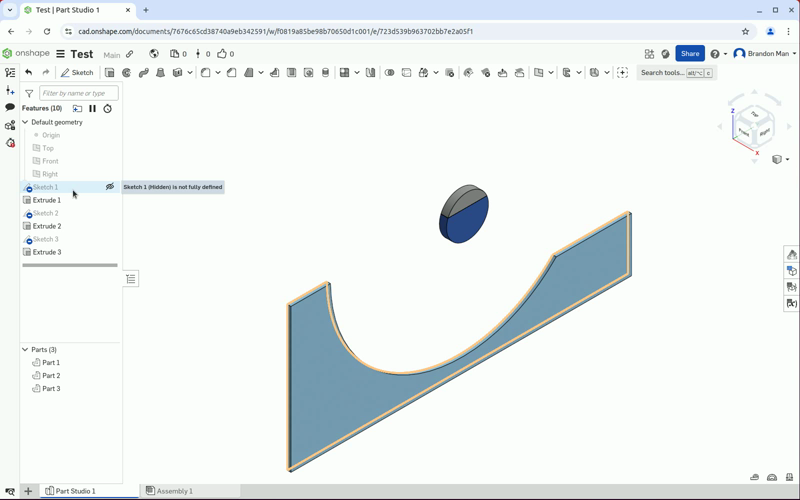
click(73, 189)